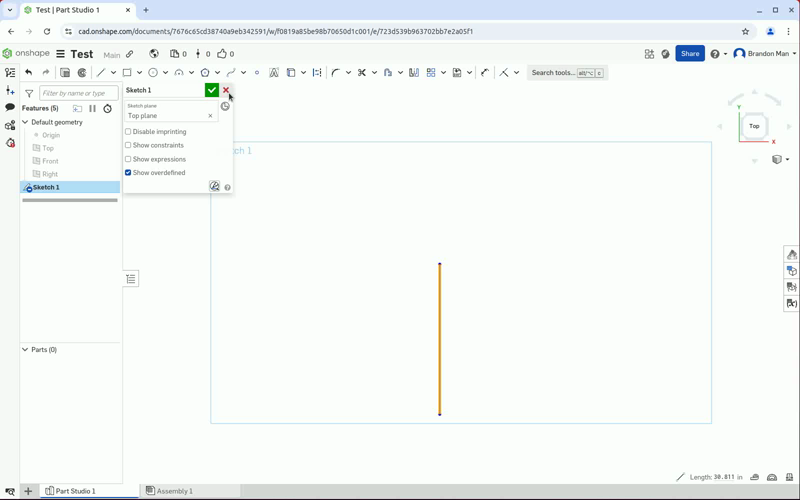
key(shift+h)
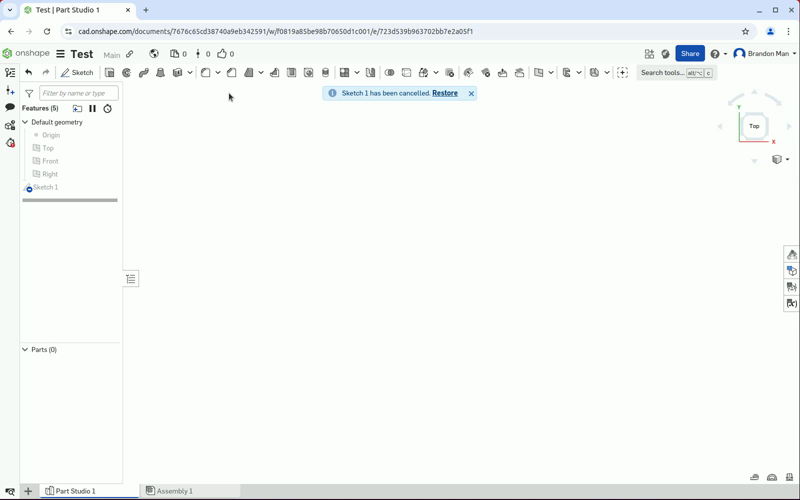
mouse_move(73, 352)
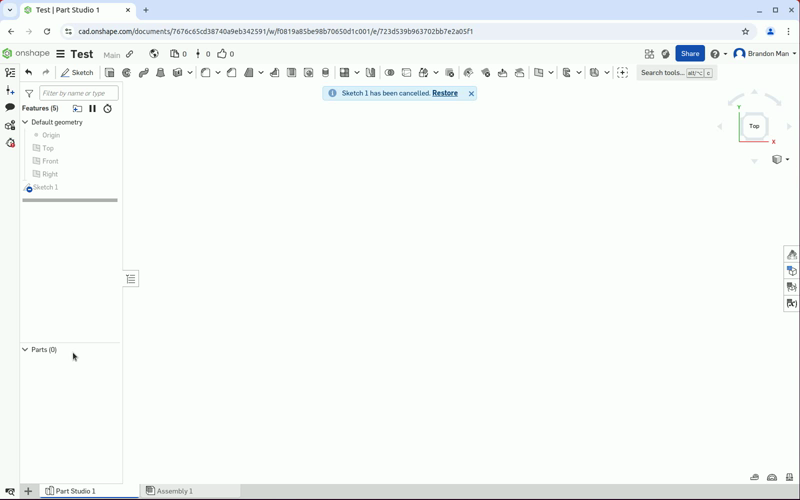
key(y)
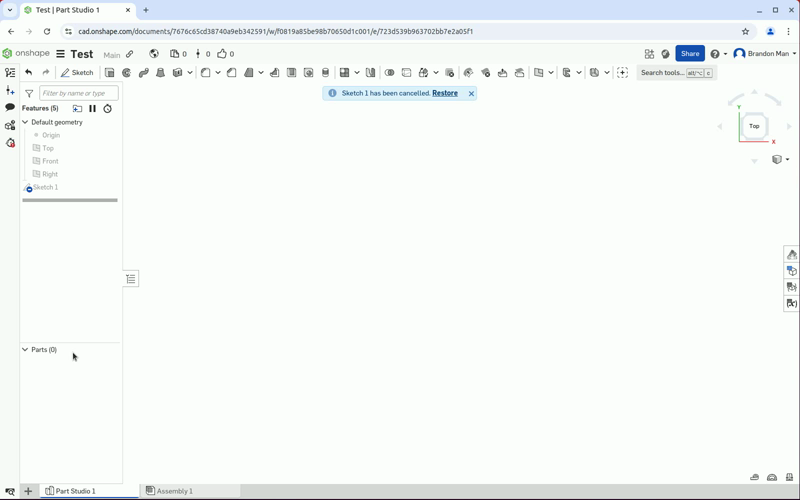
key(shift+p)
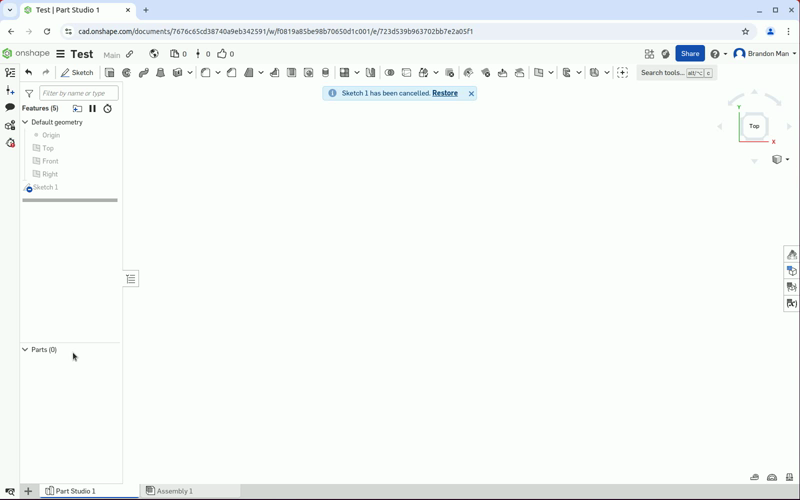
key(space)
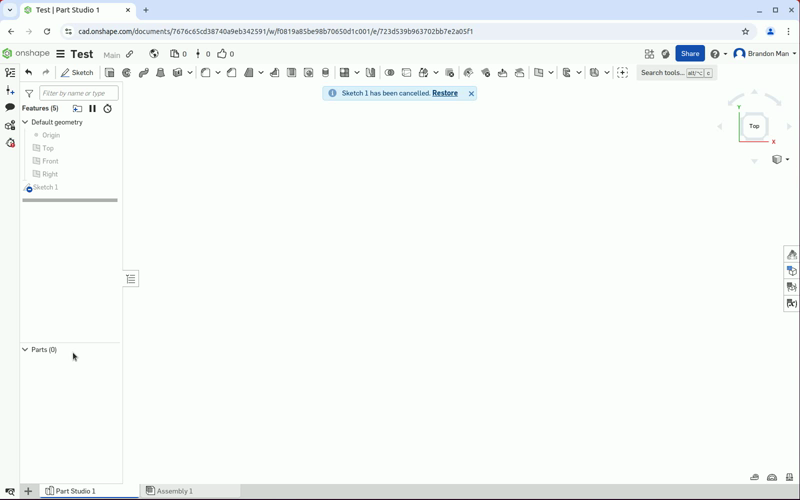
key_down(shift)
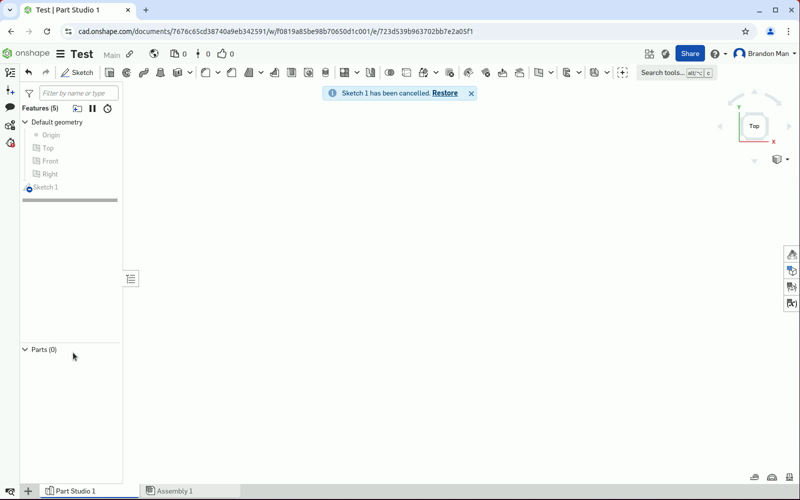
key(up)
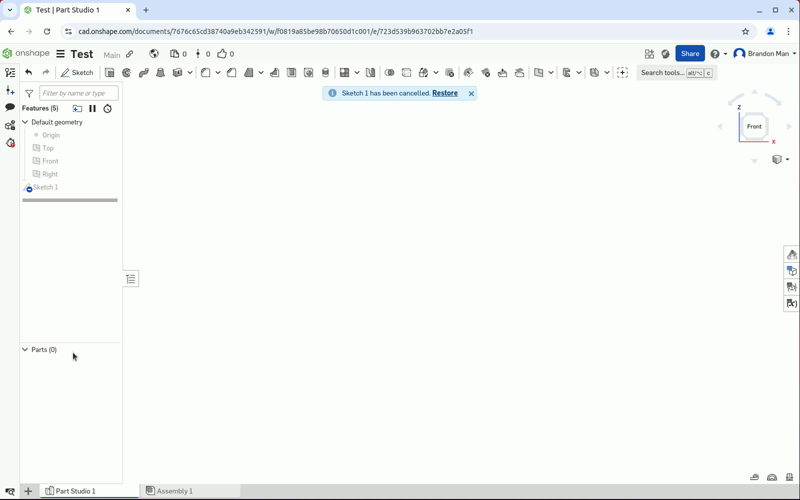
key_up(shift)
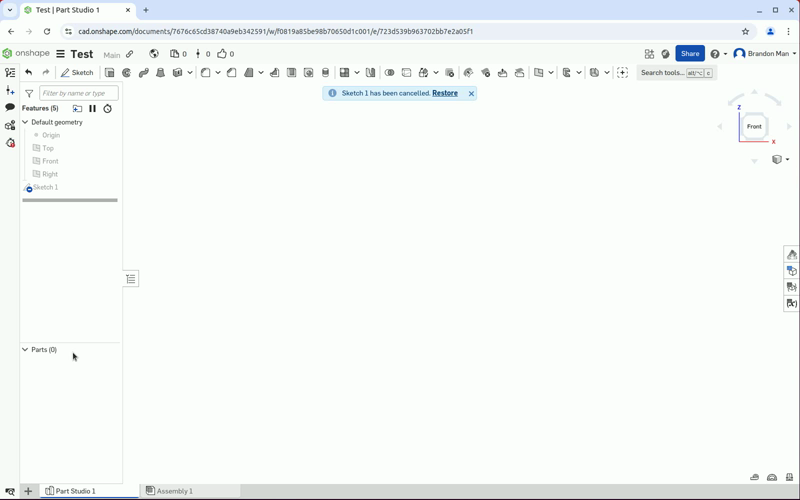
key(space)
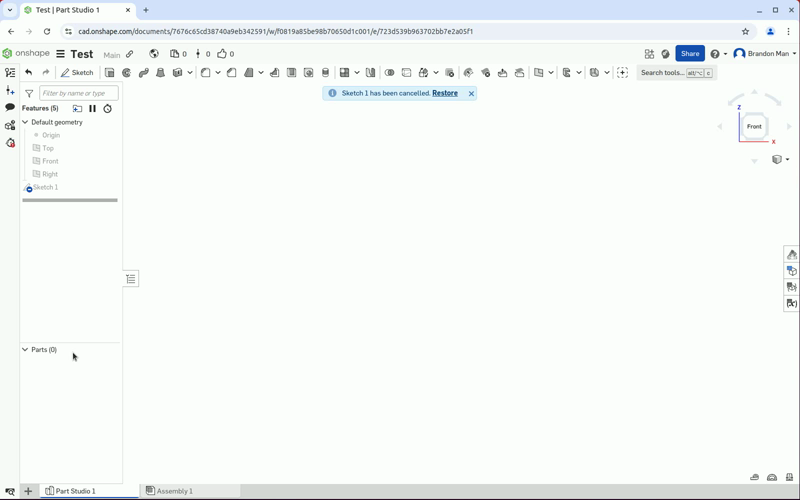
key_down(shift)
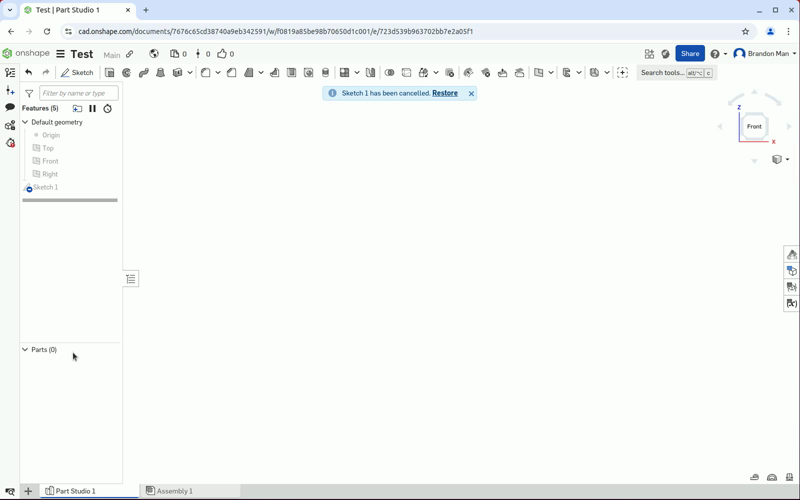
key(left)
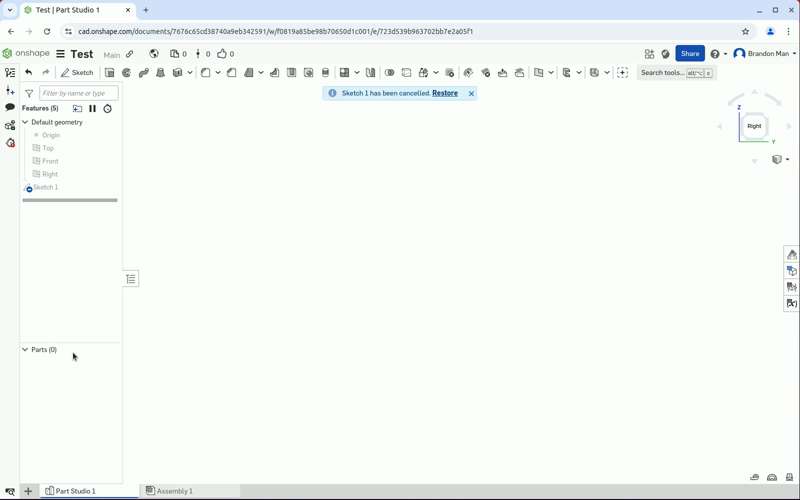
key_up(shift)
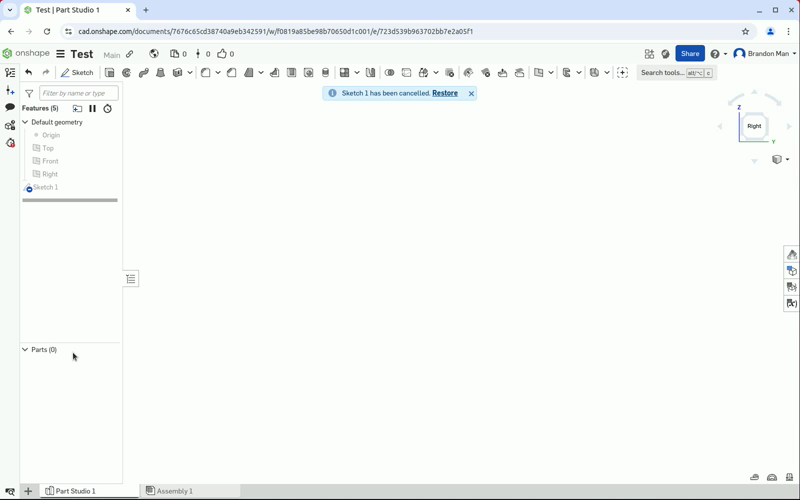
mouse_move(73, 352)
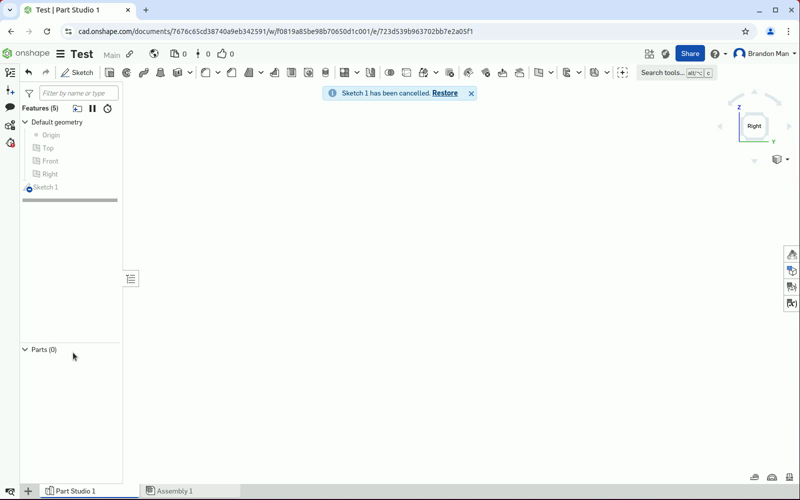
key(shift+y)
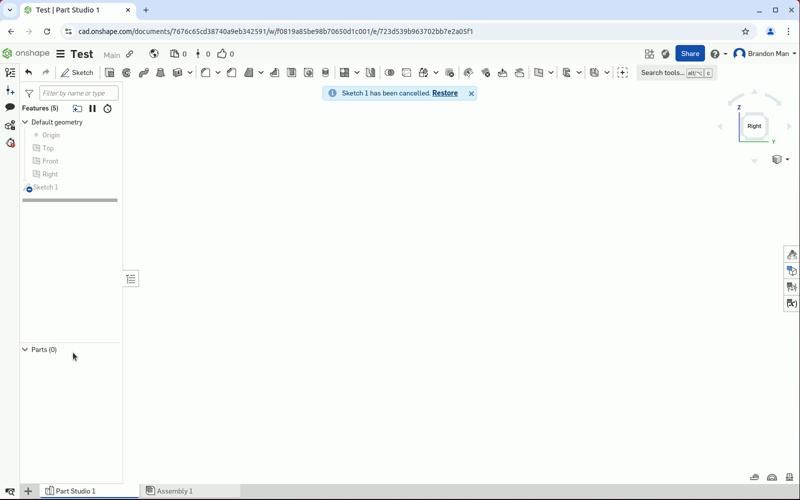
key(shift+s)
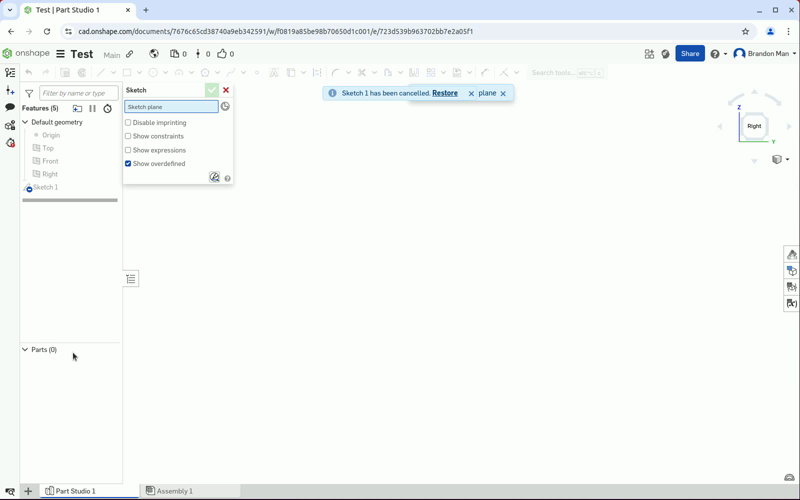
mouse_move(73, 176)
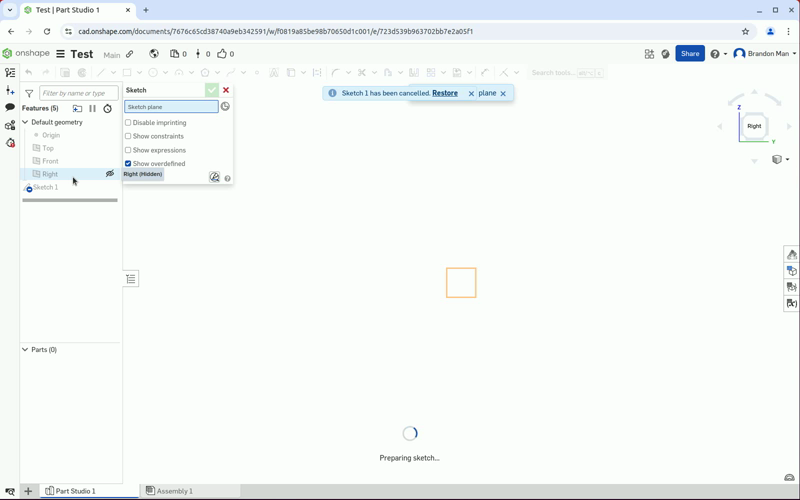
click(73, 176)
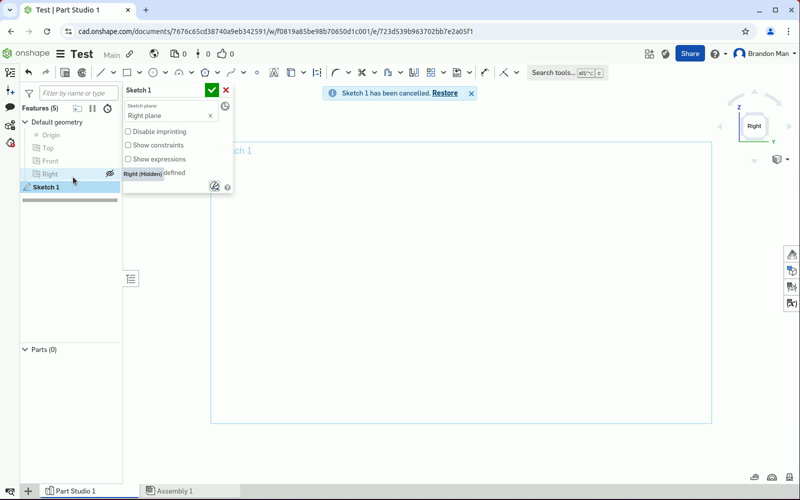
mouse_move(73, 352)
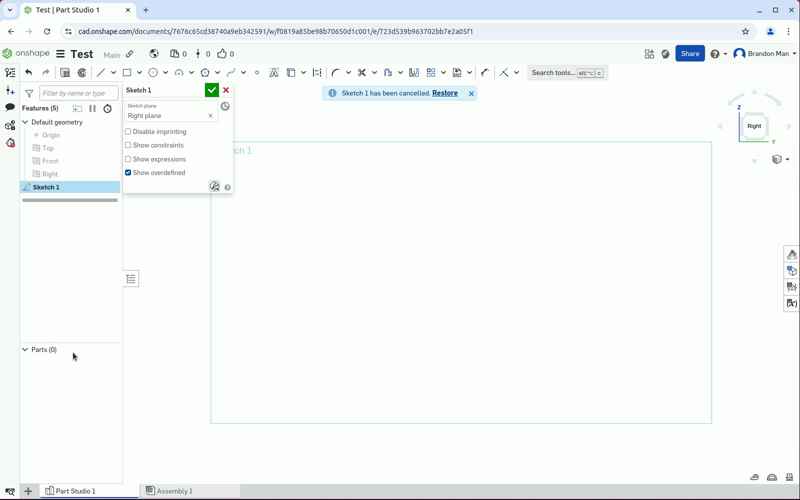
key(y)
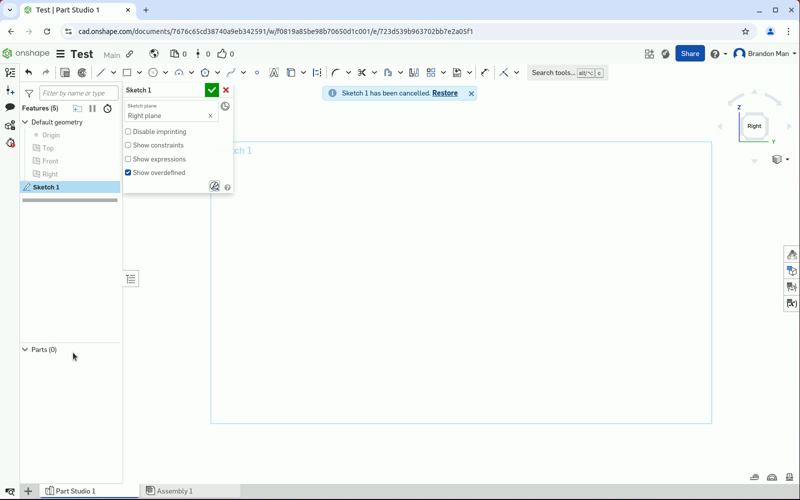
key(c)
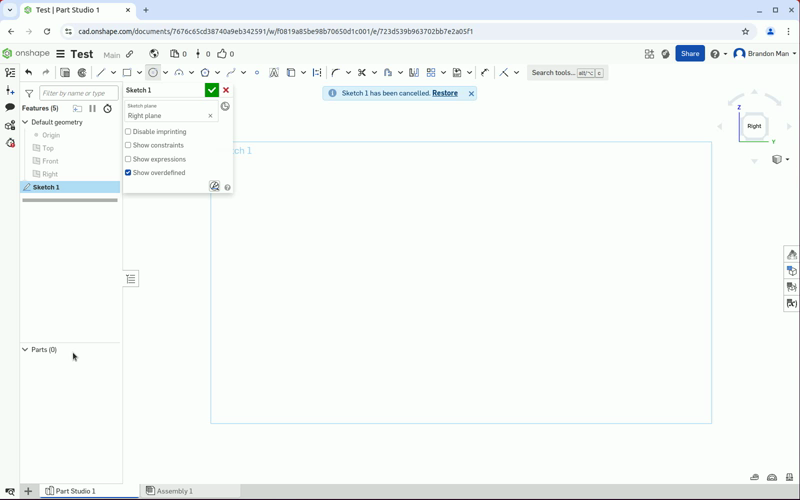
key_down(shift)
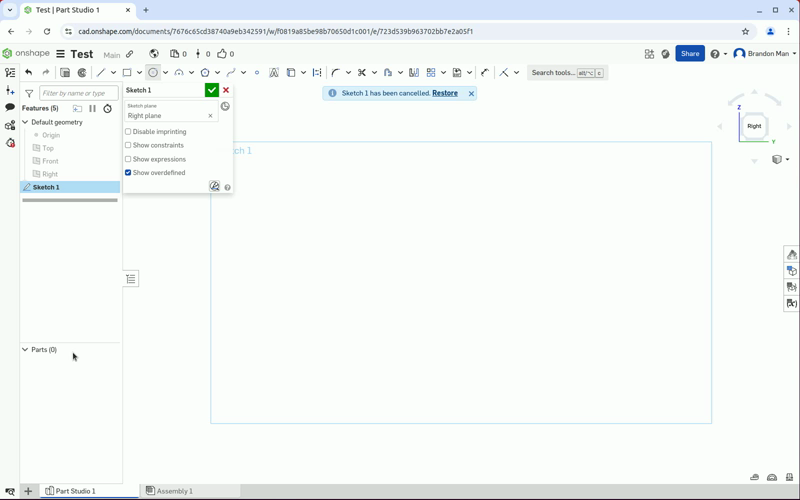
mouse_move(461, 282)
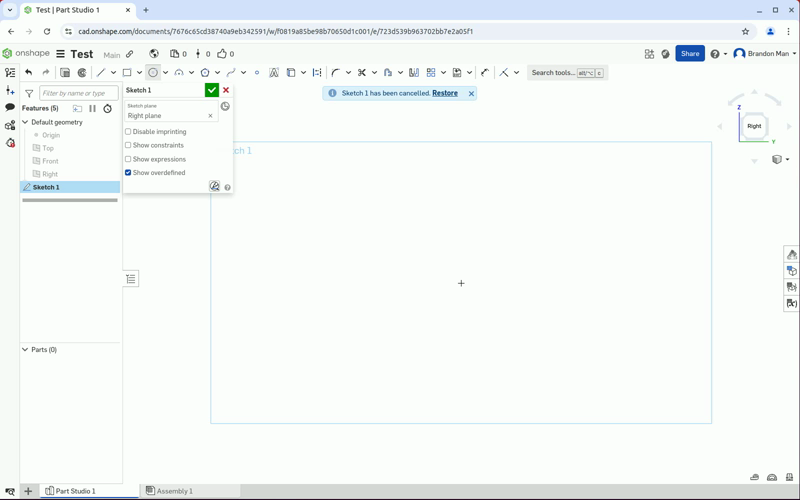
click(461, 282)
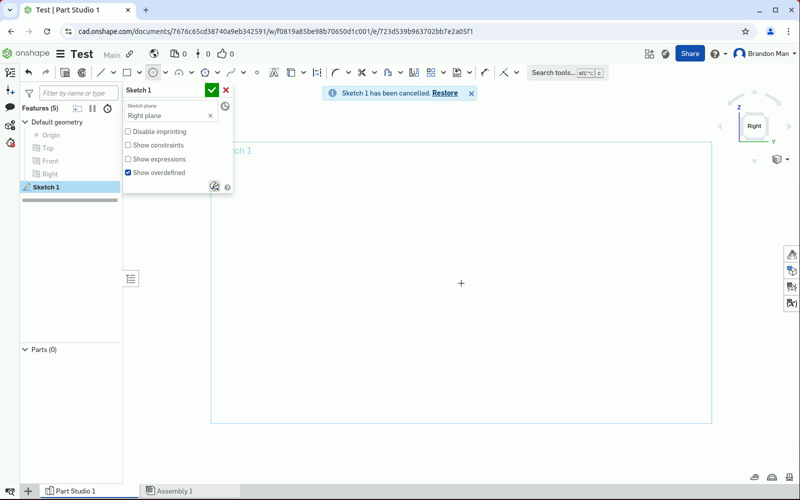
key_up(shift)
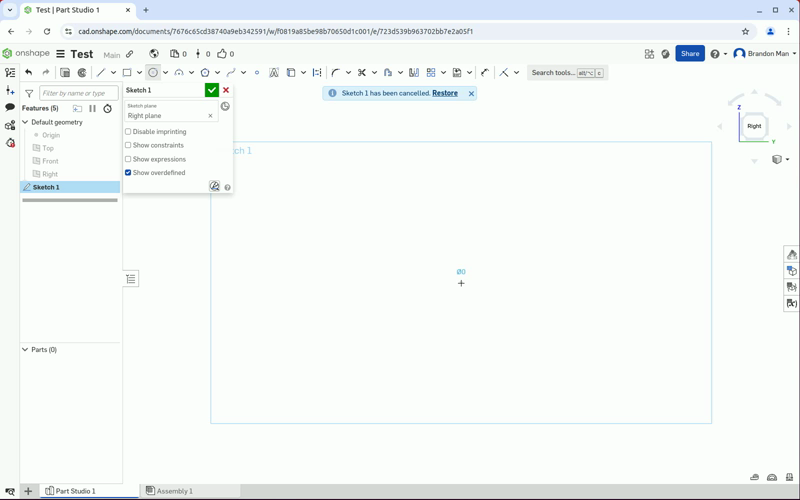
mouse_move(491, 282)
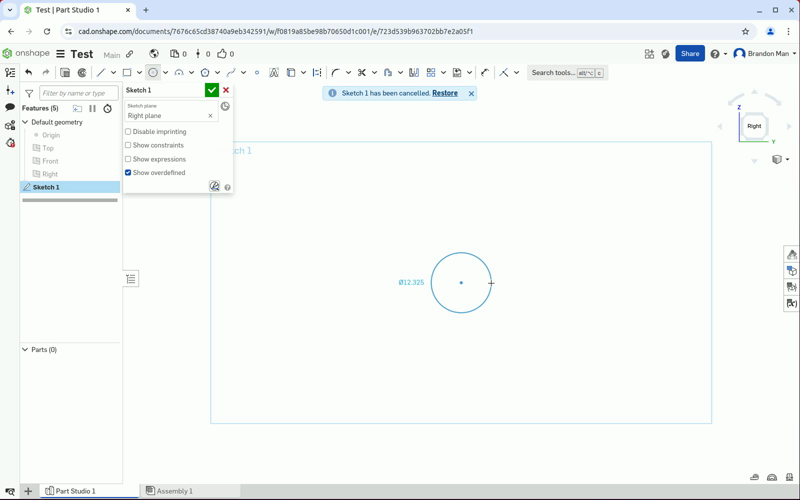
click(491, 282)
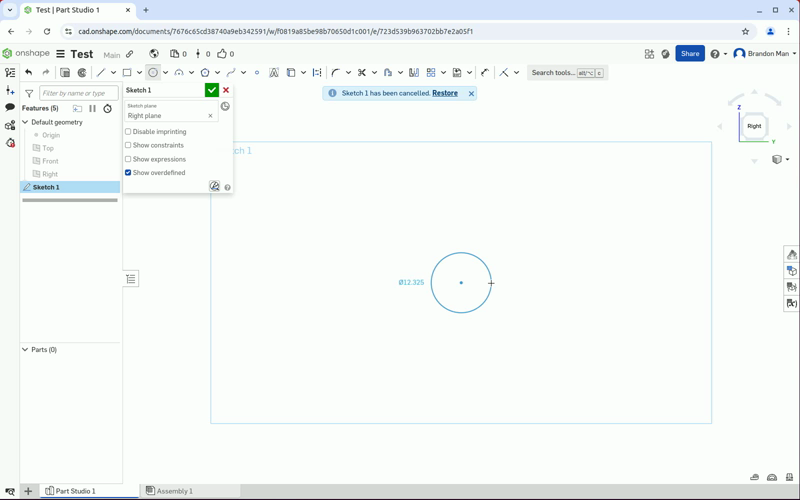
key(esc)
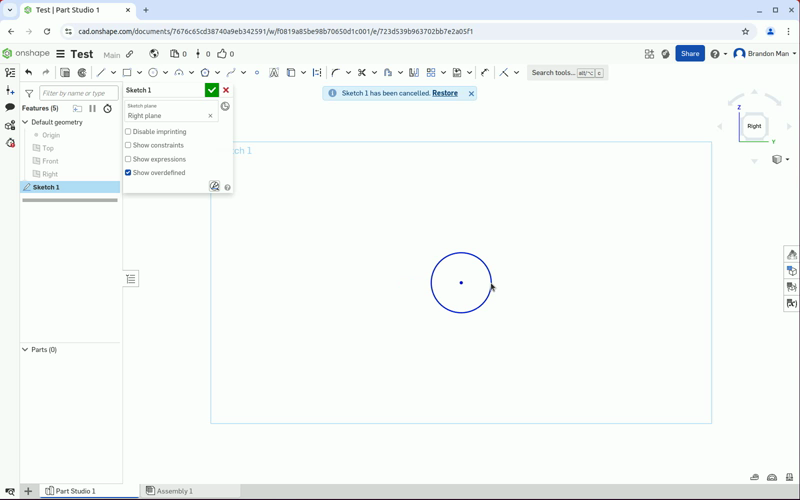
key(c)
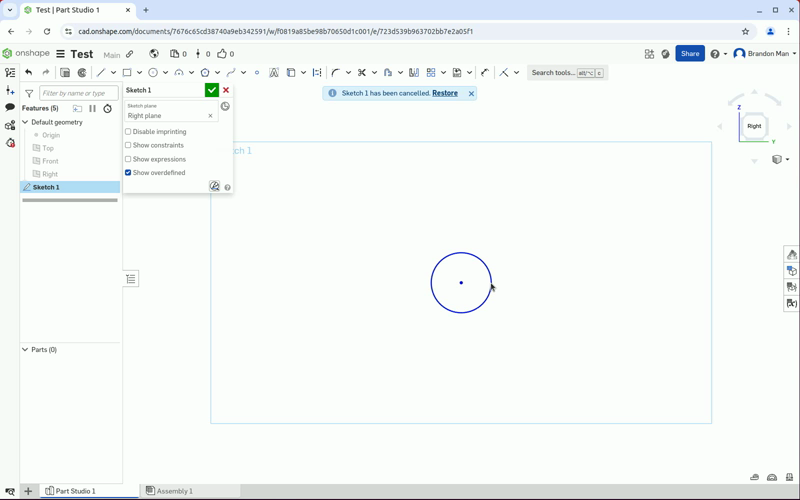
key_down(shift)
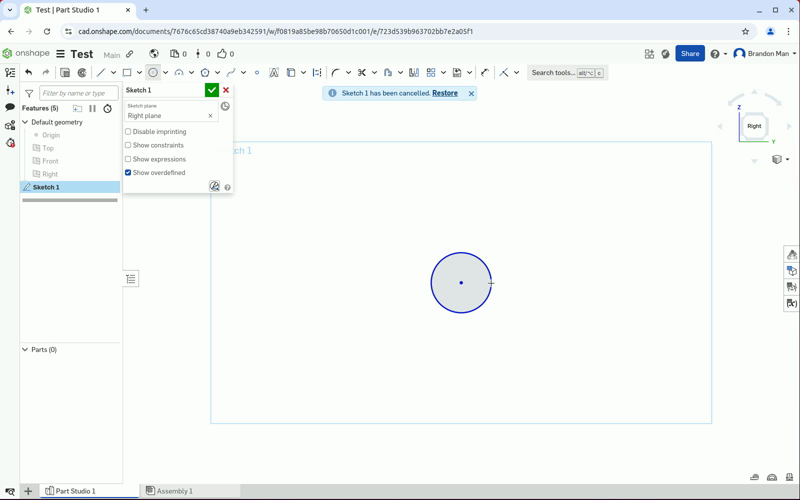
mouse_move(461, 282)
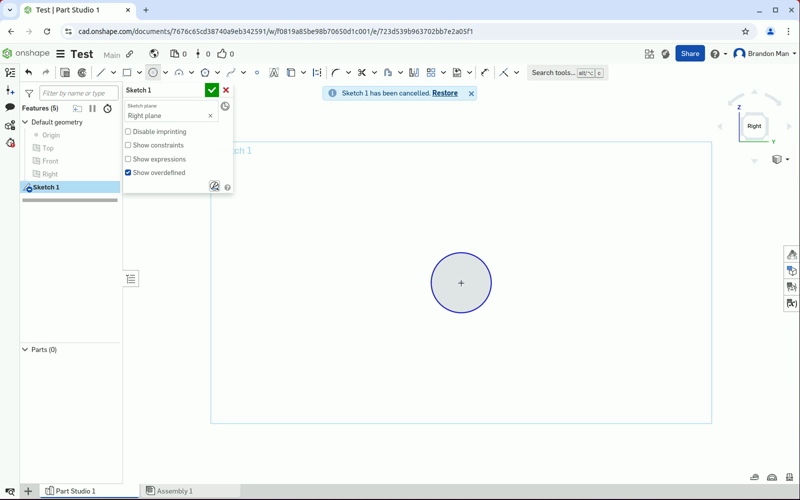
click(461, 282)
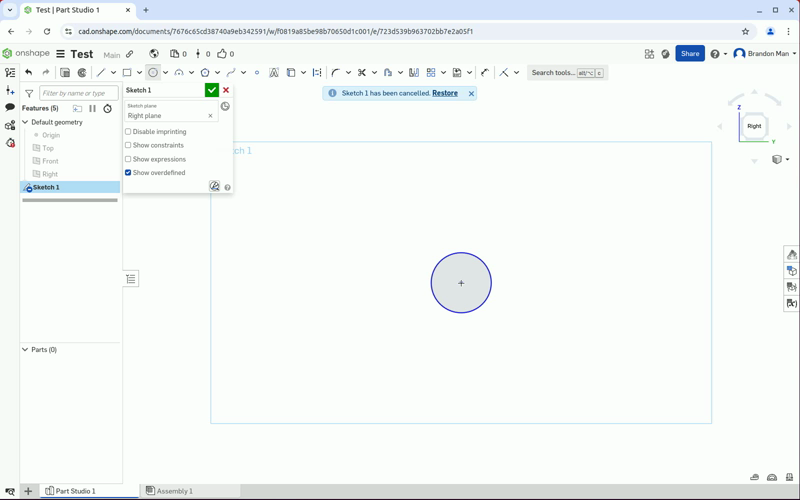
key_up(shift)
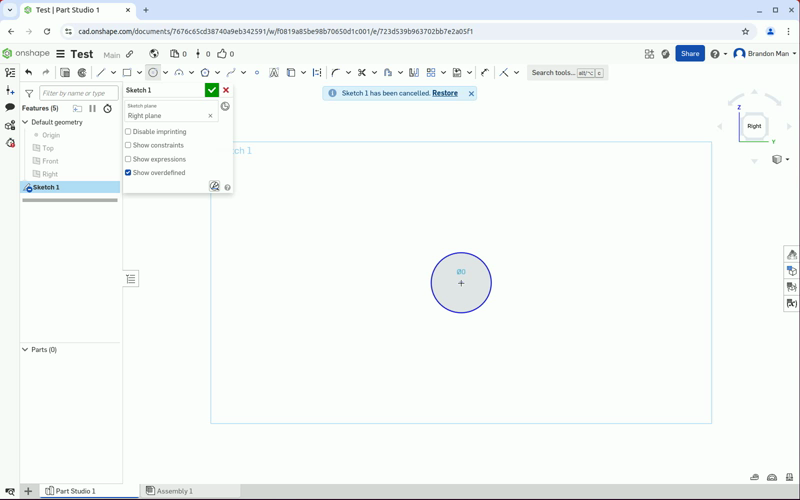
mouse_move(462, 282)
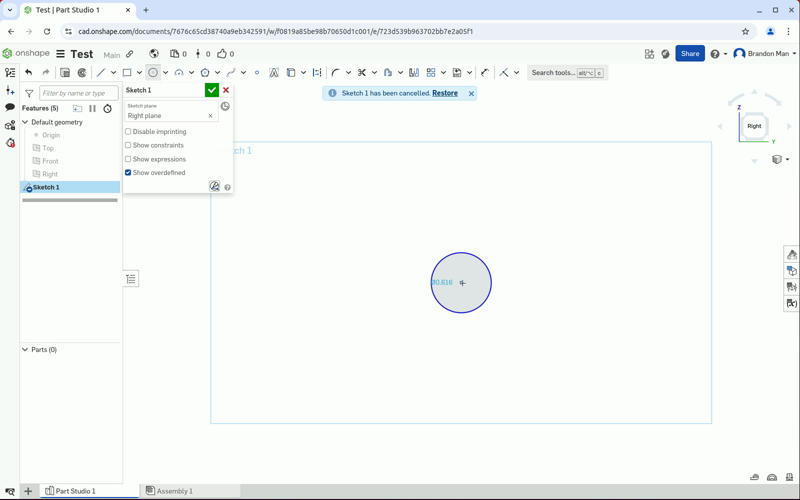
scroll(6)
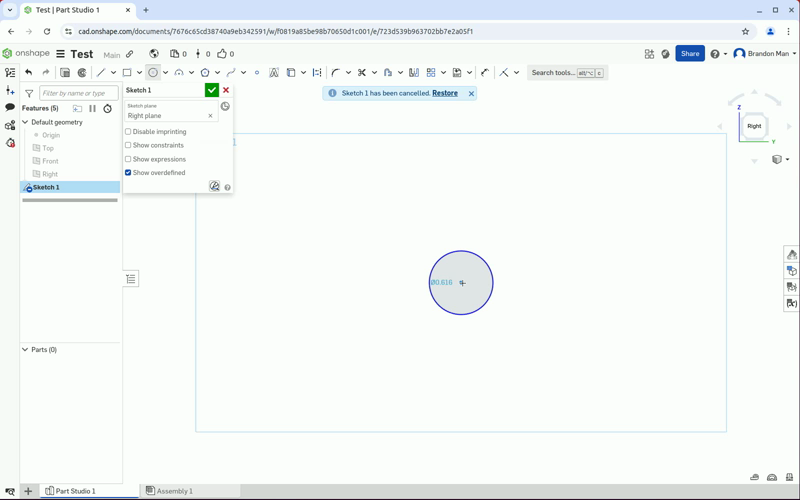
scroll(6)
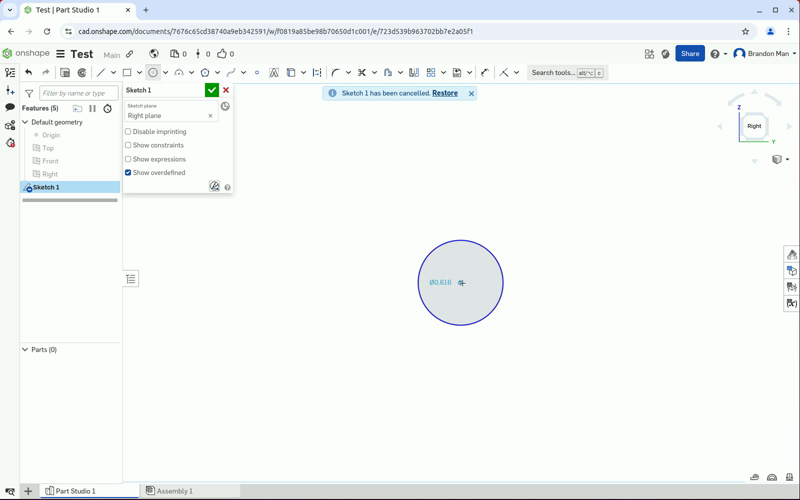
scroll(6)
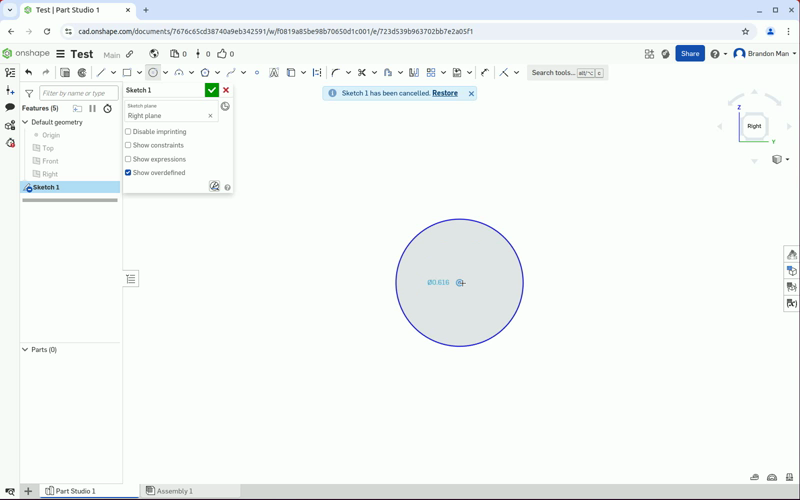
scroll(6)
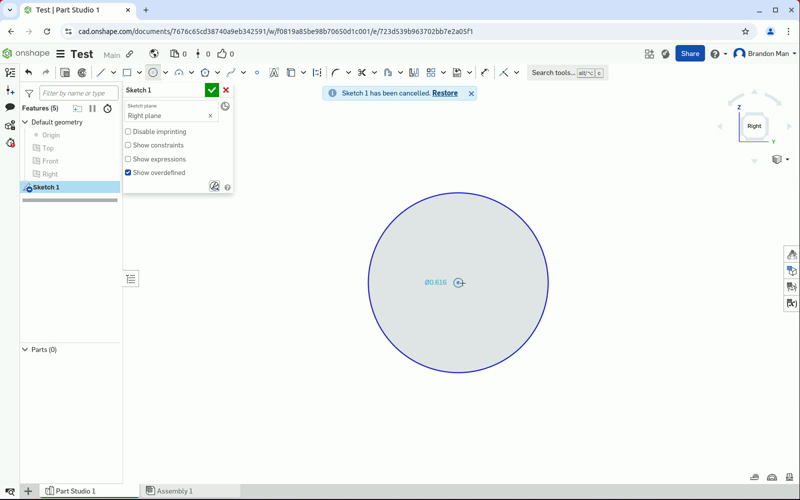
scroll(6)
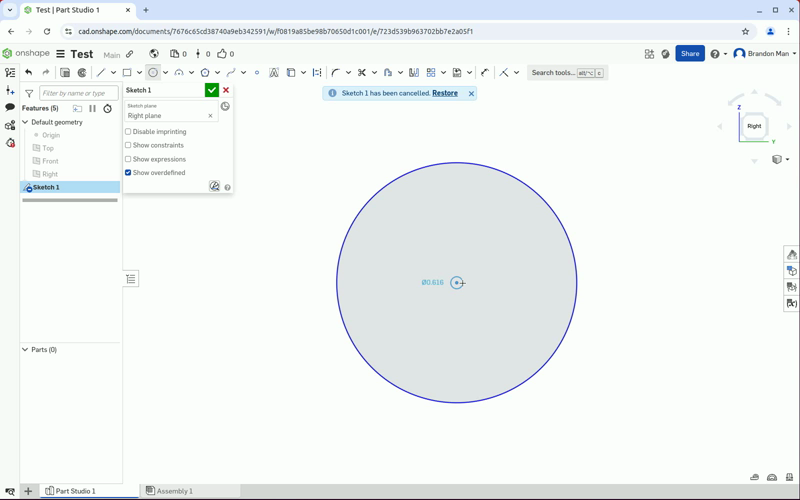
scroll(6)
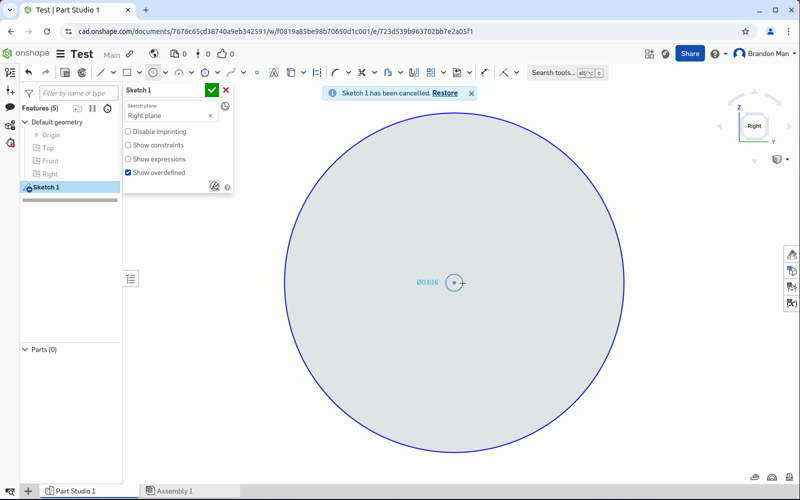
scroll(6)
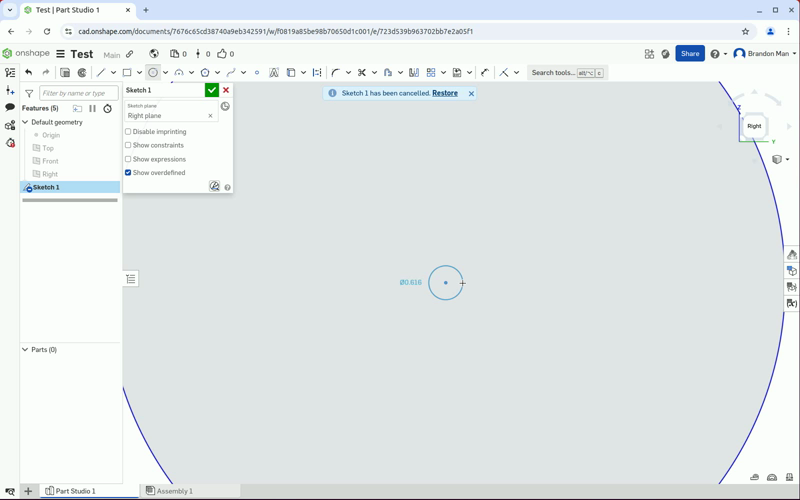
click(462, 282)
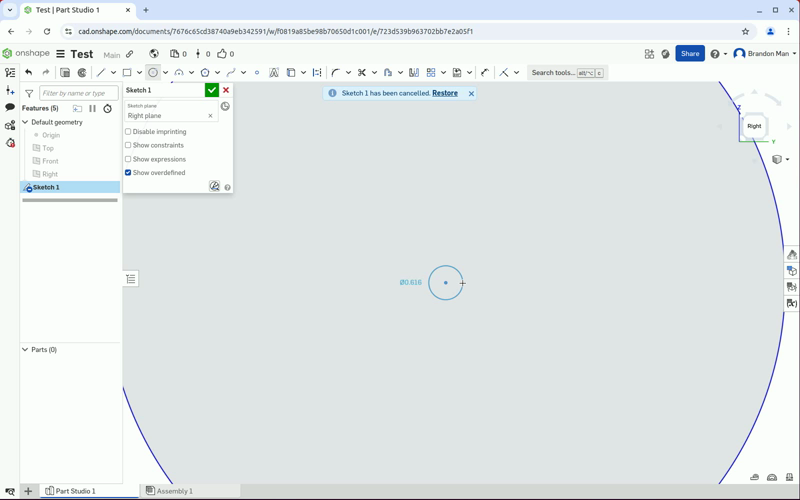
scroll(-6)
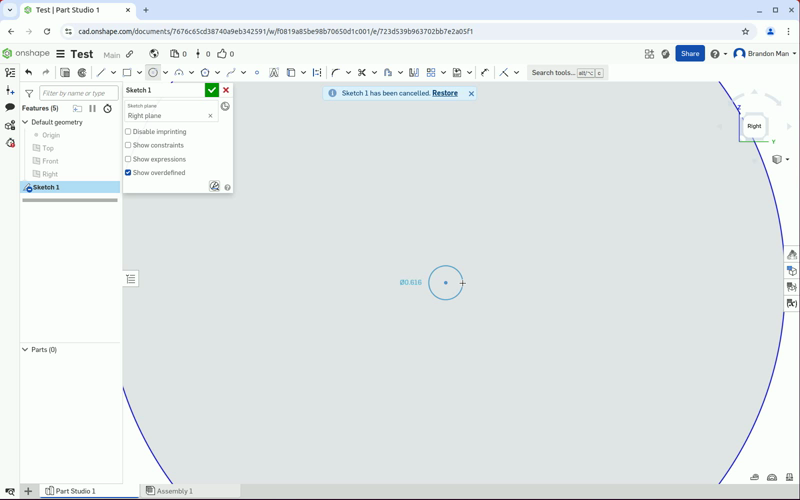
scroll(-6)
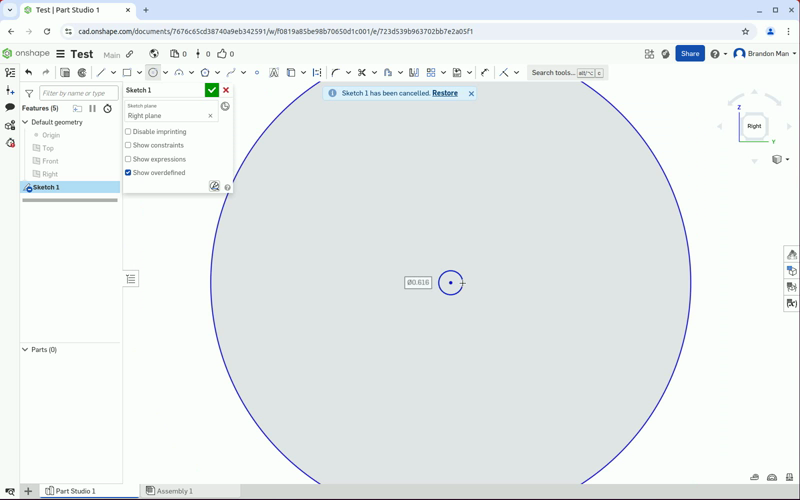
scroll(-6)
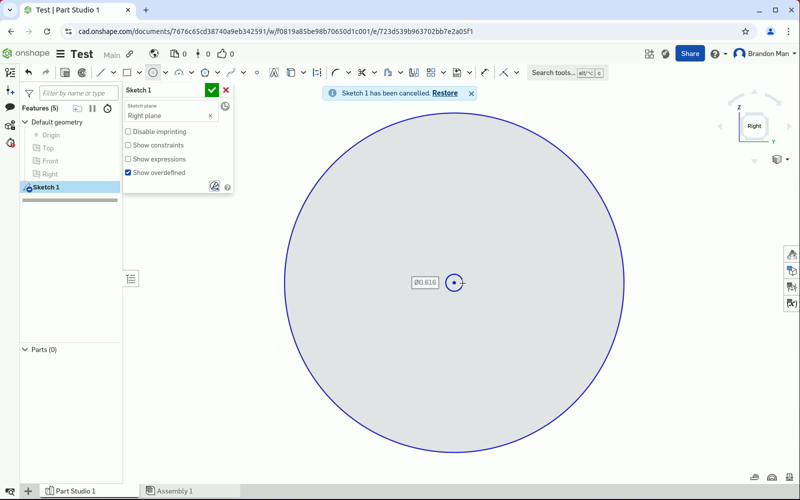
scroll(-6)
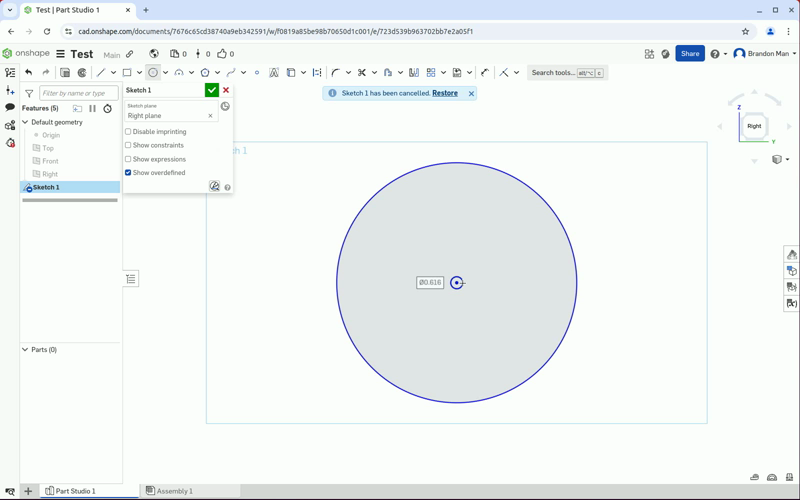
scroll(-6)
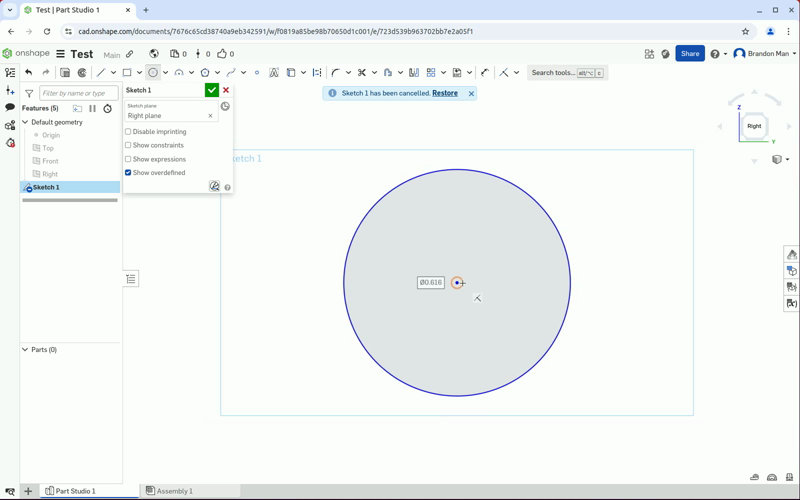
scroll(-6)
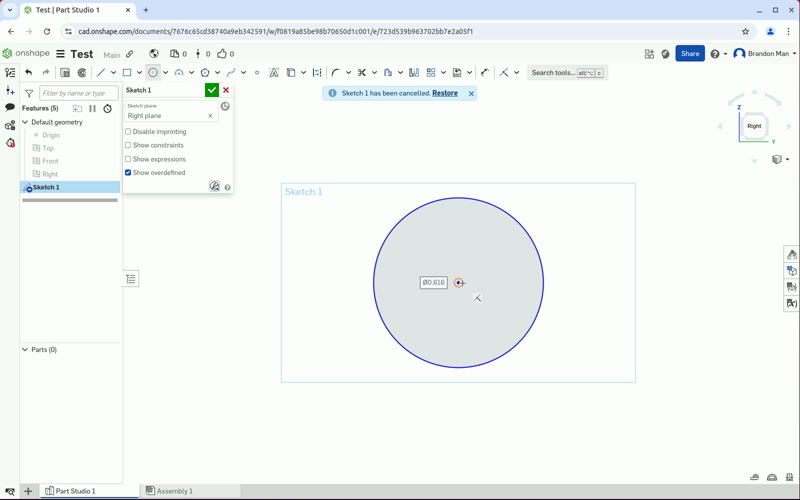
scroll(-6)
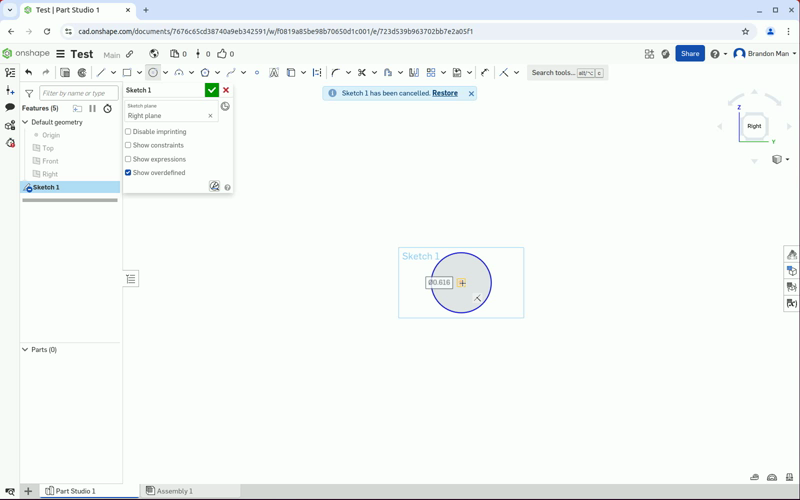
key(esc)
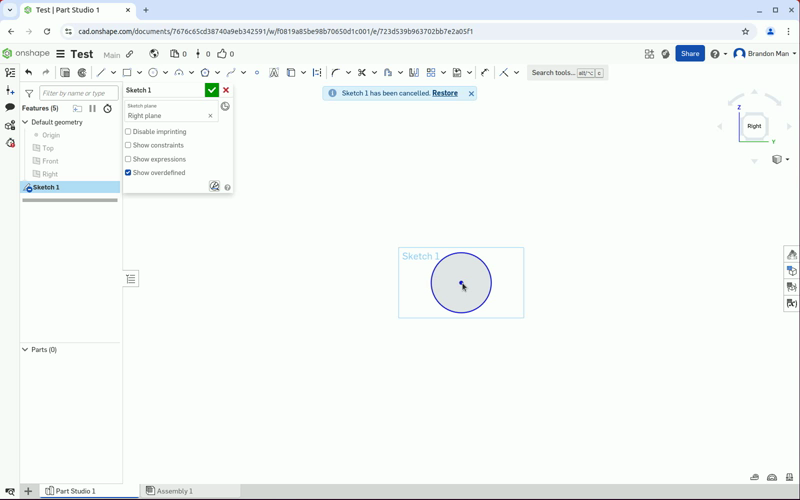
mouse_move(445, 301)
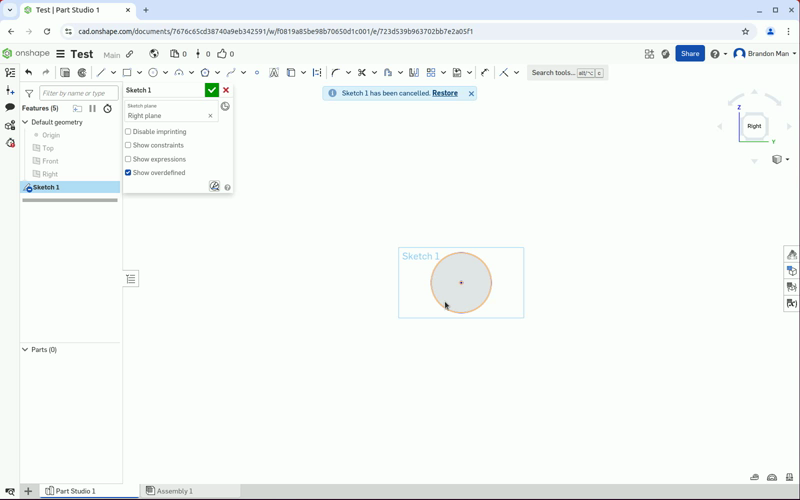
click(445, 301)
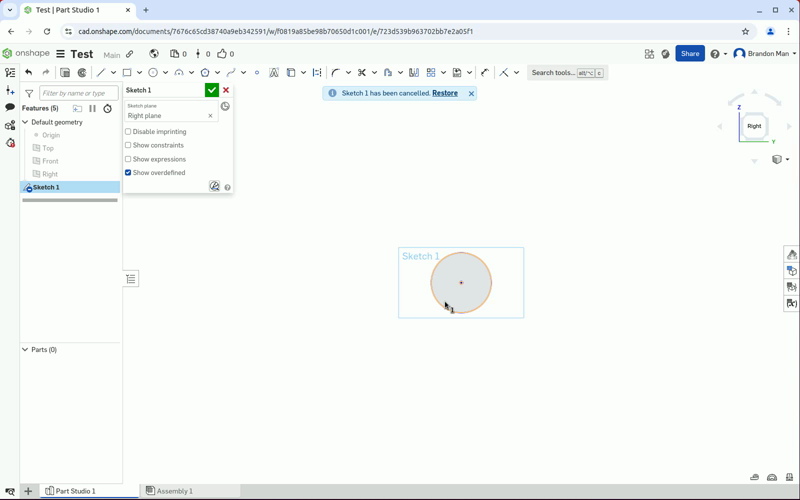
mouse_move(73, 352)
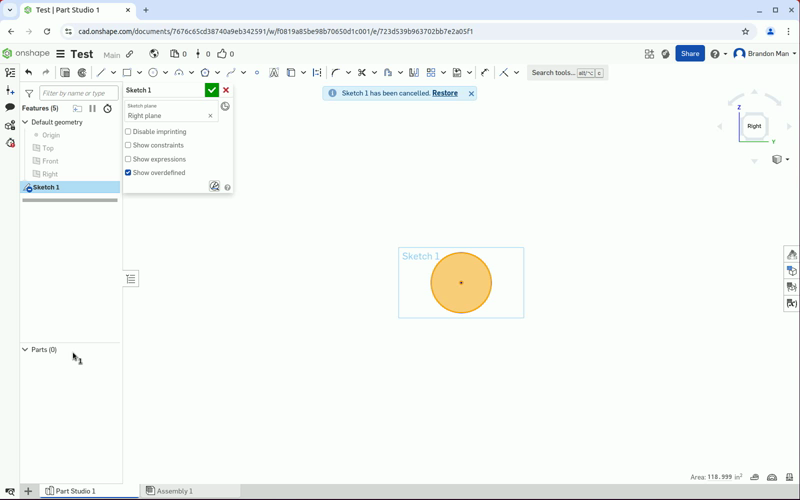
key(shift+y)
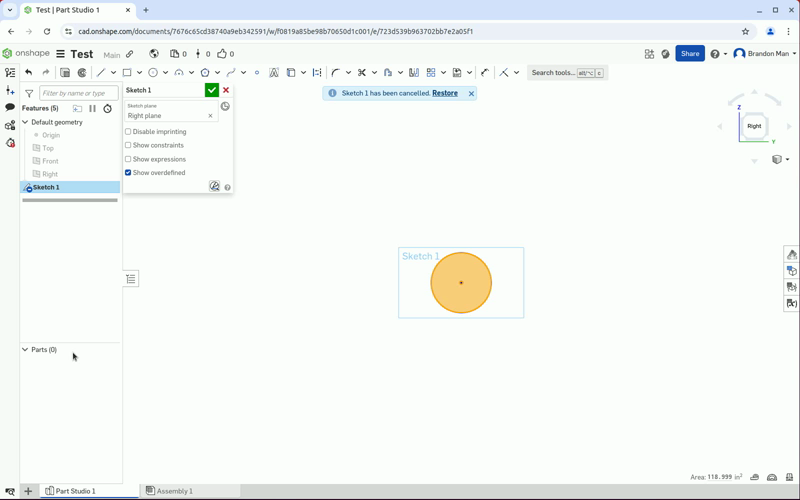
key(shift+e)
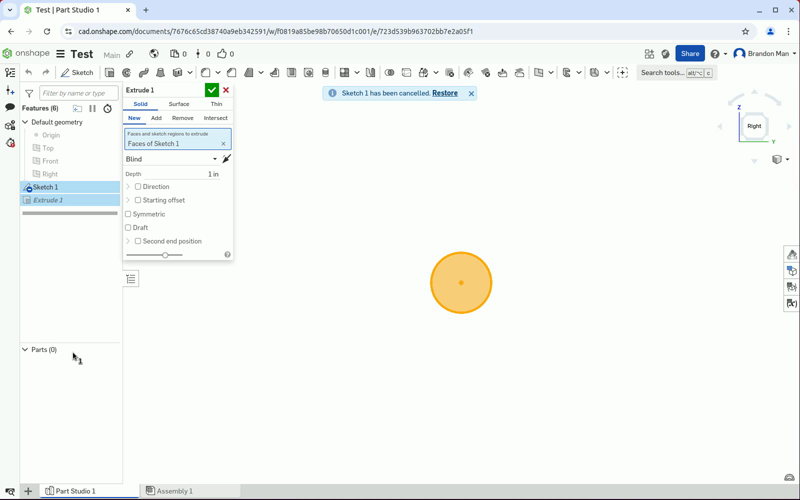
mouse_move(143, 106)
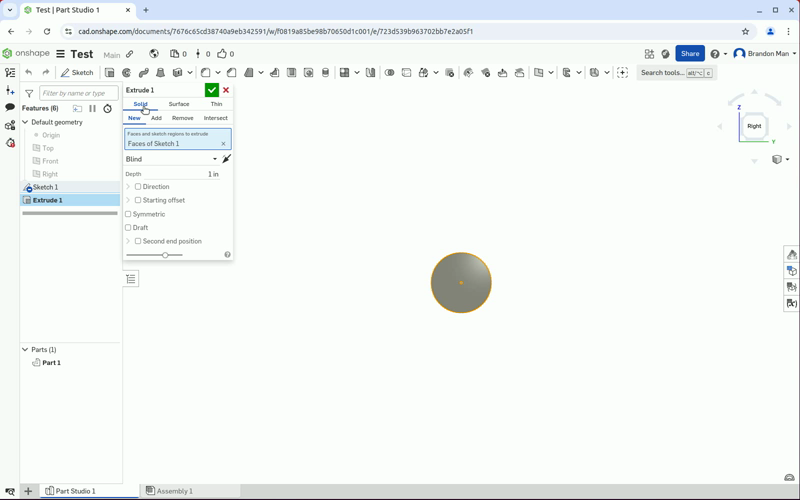
click(143, 106)
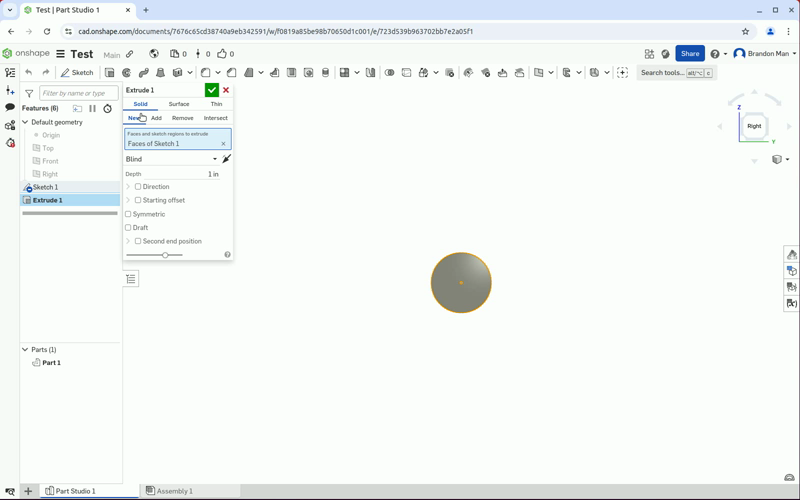
mouse_move(137, 120)
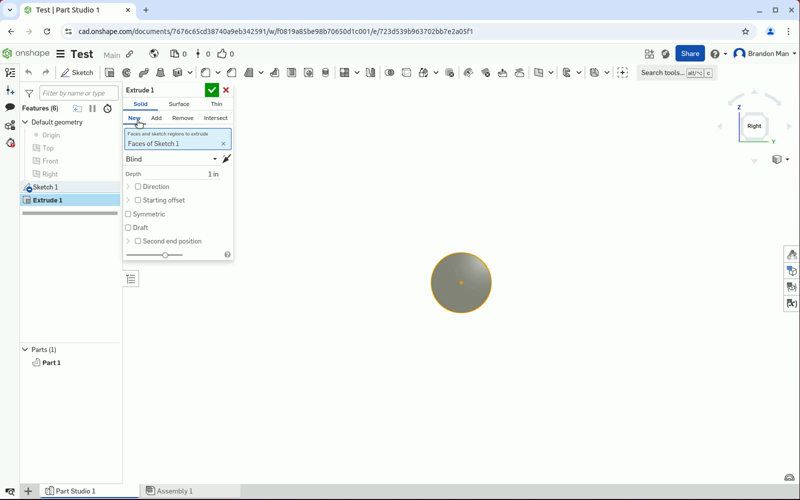
click(137, 120)
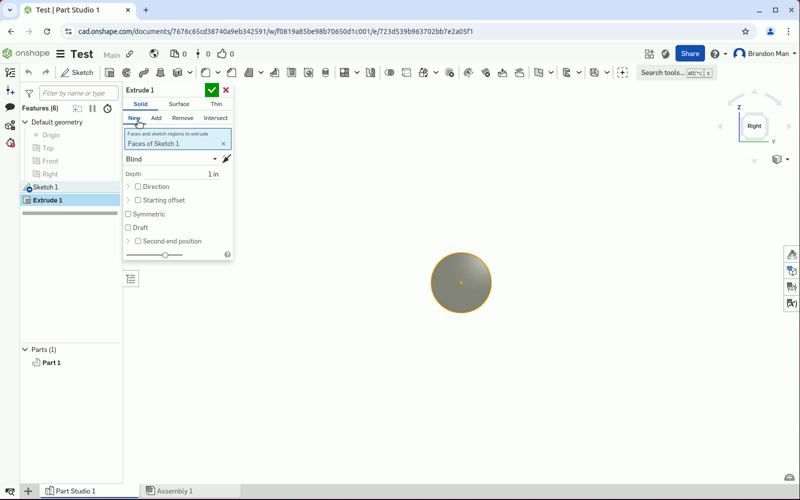
key(tab, 4)
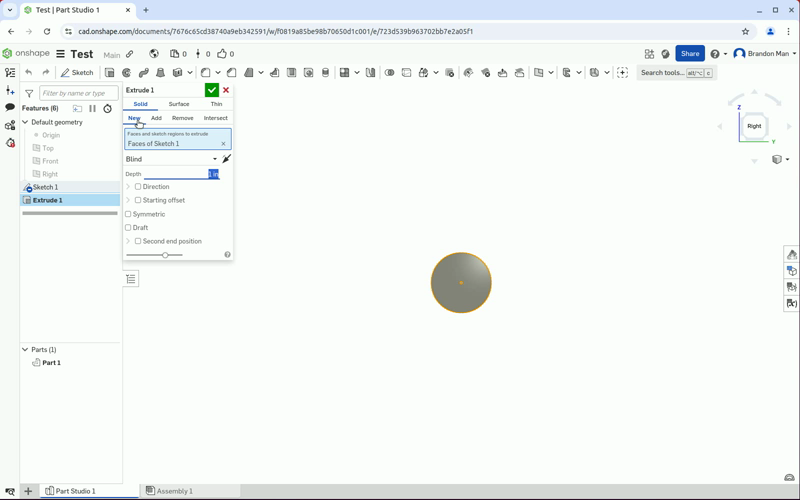
text(2.648)
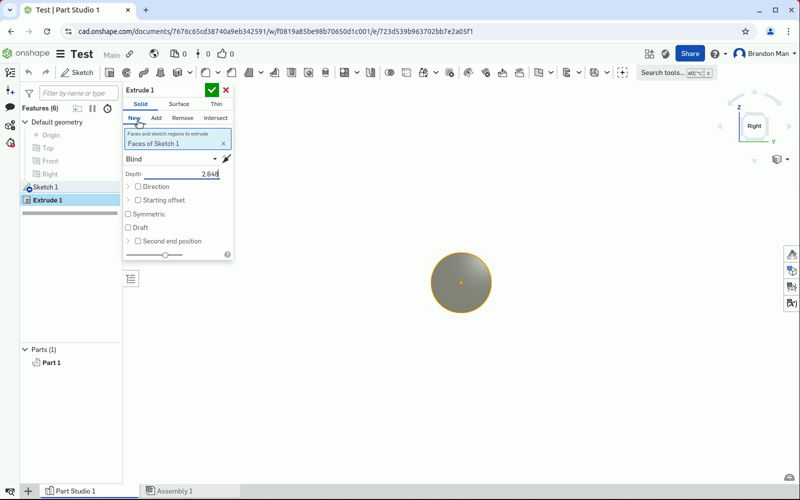
key(enter)
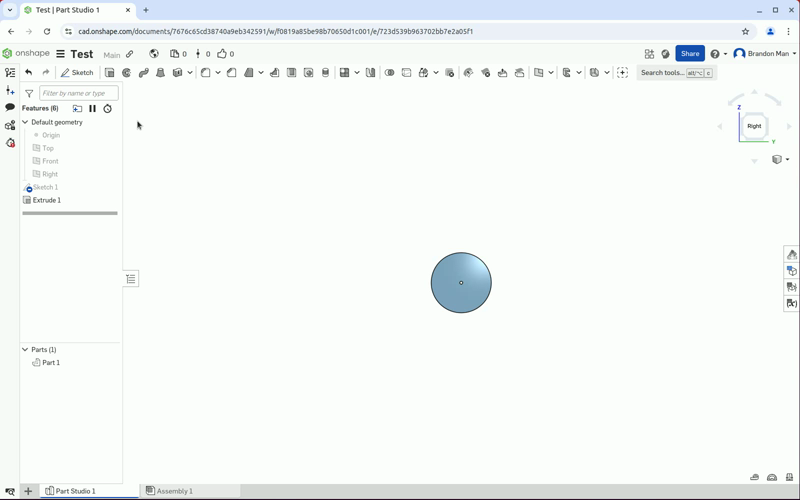
key(shift+h)
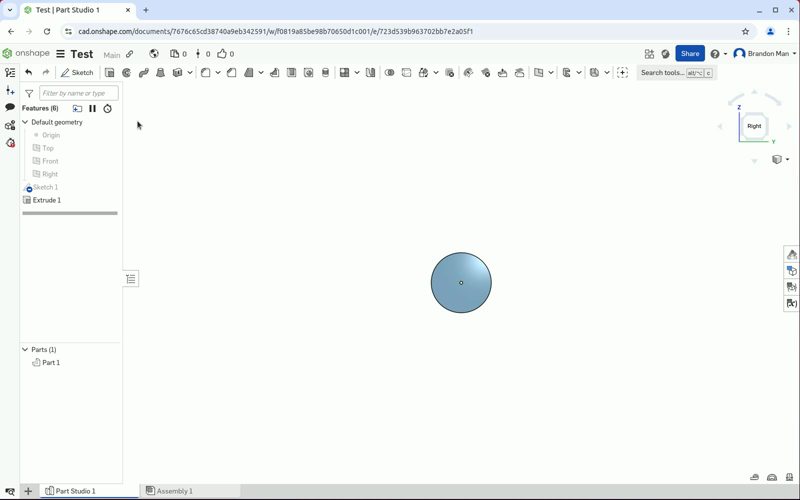
key(shift+h)
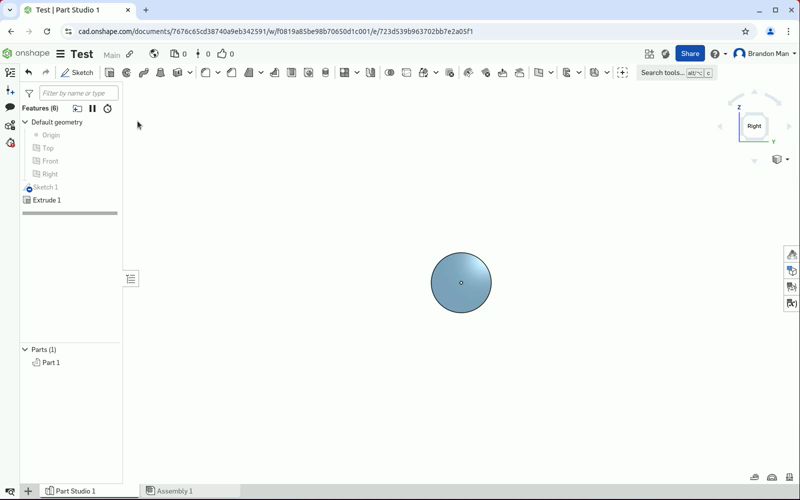
mouse_move(73, 189)
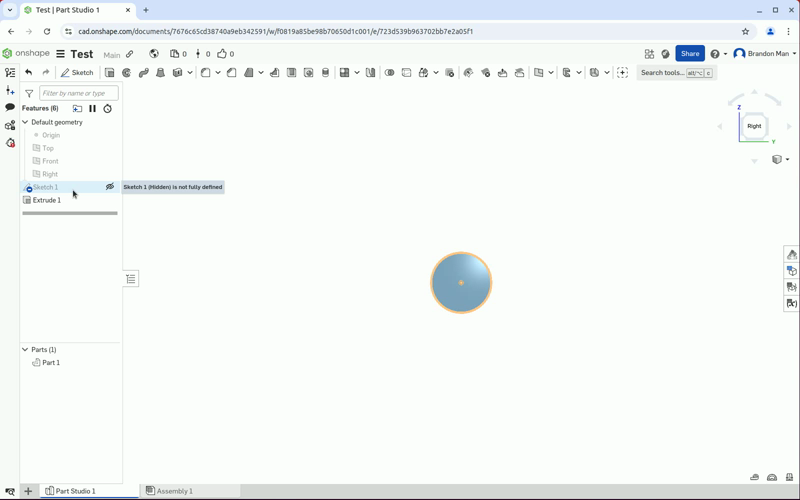
click(73, 189)
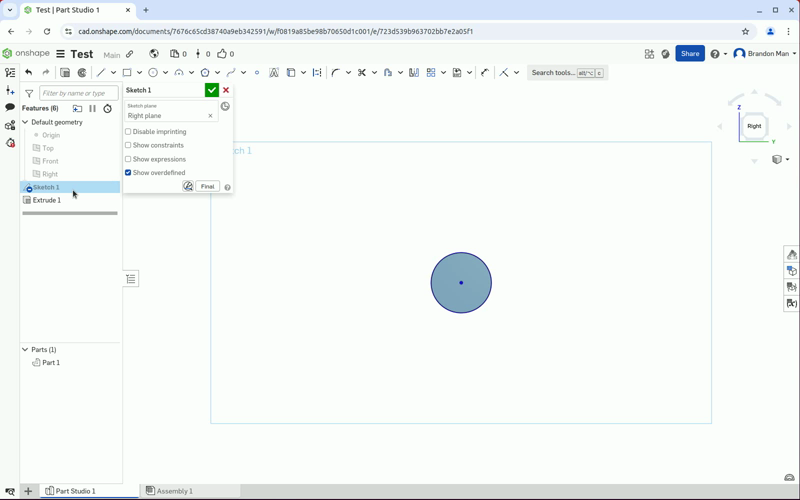
mouse_move(229, 92)
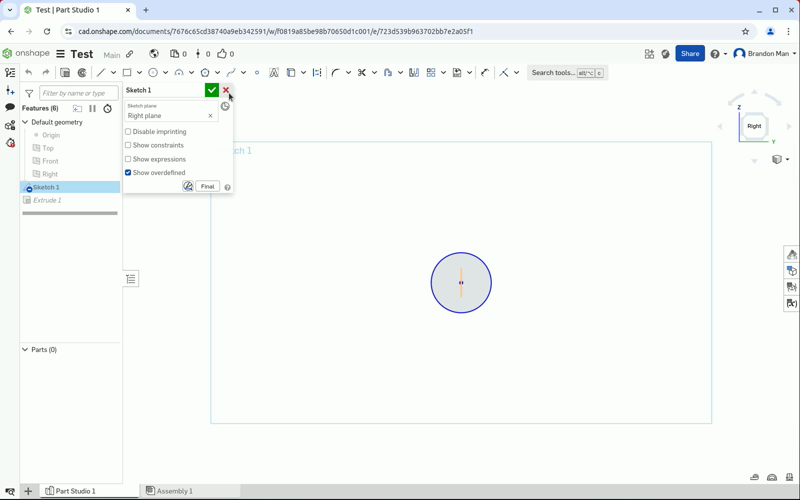
click(229, 92)
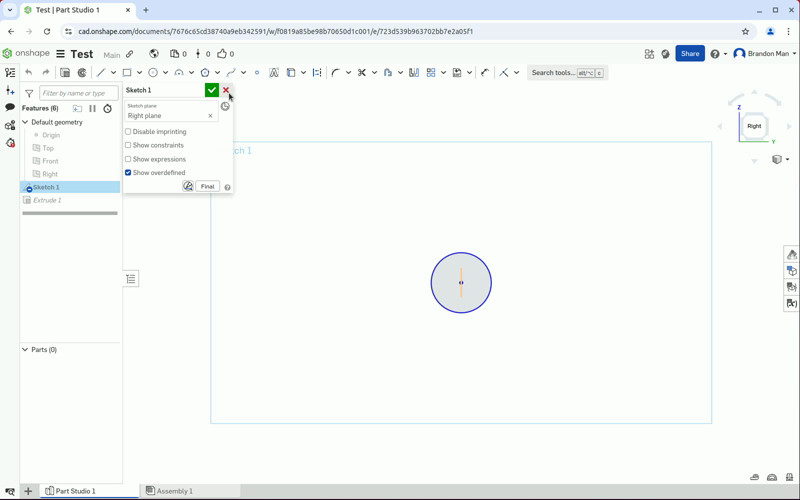
key(shift+s)
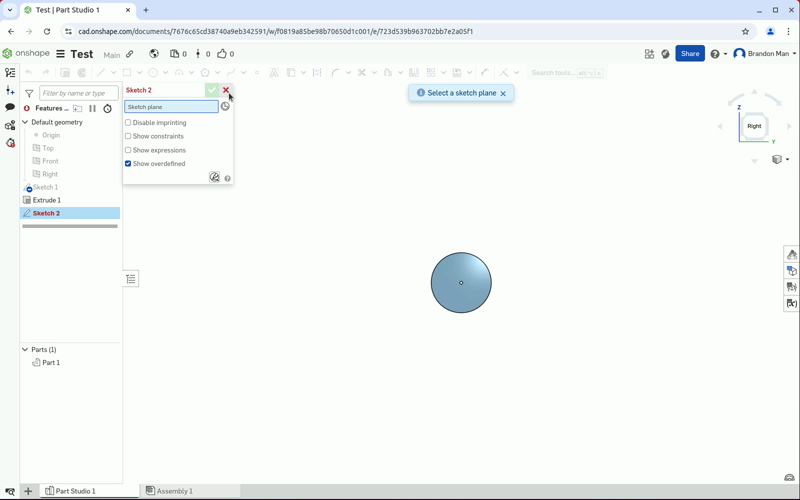
mouse_move(73, 176)
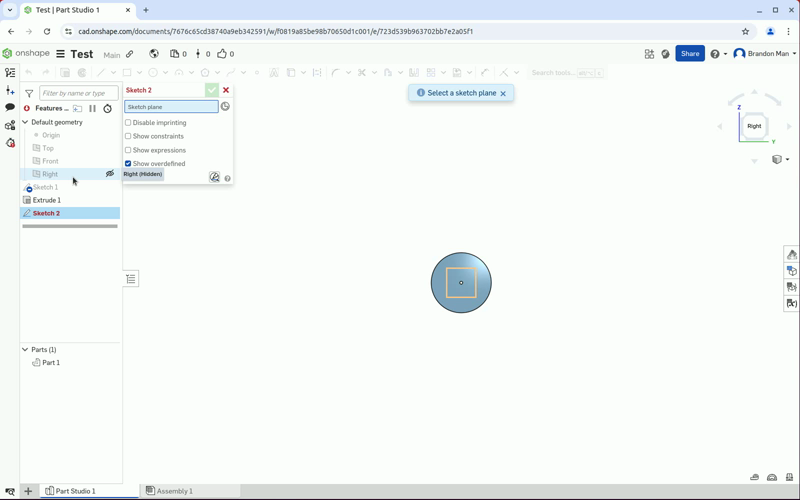
click(73, 176)
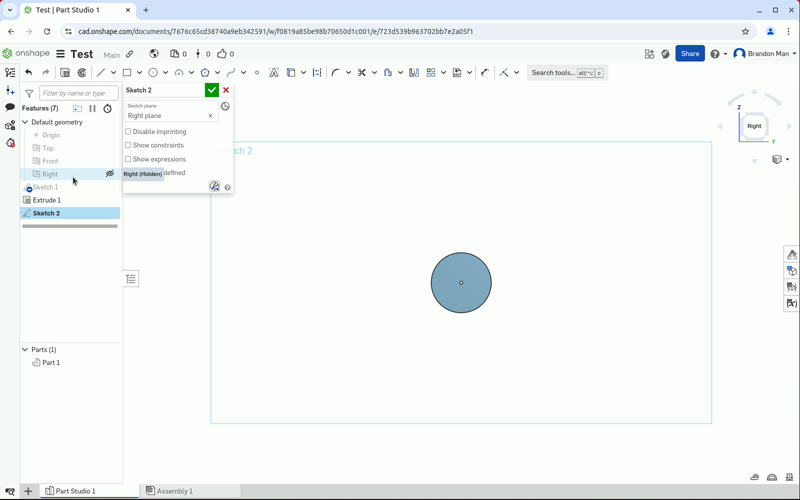
mouse_move(73, 352)
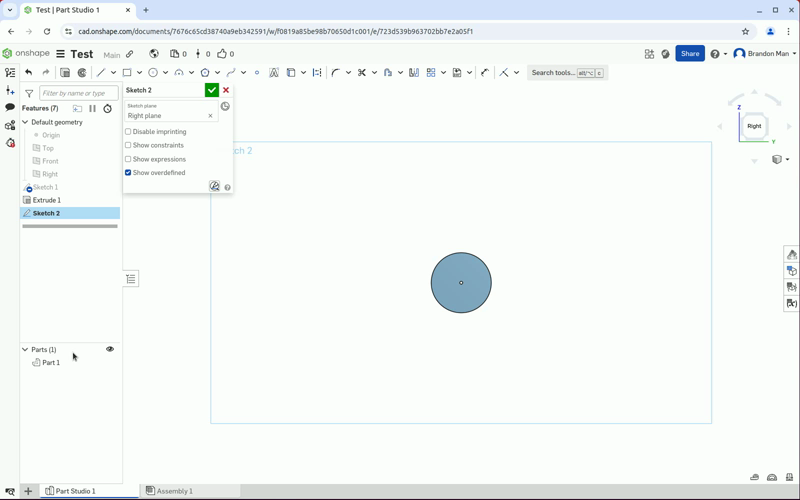
key(y)
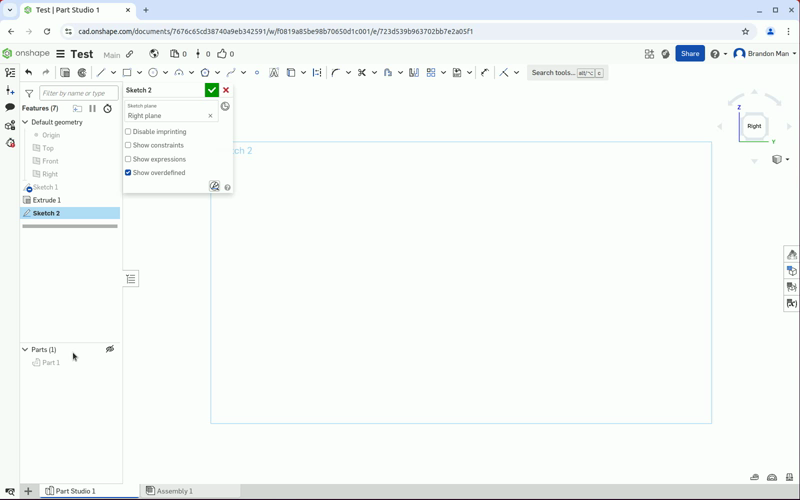
key(c)
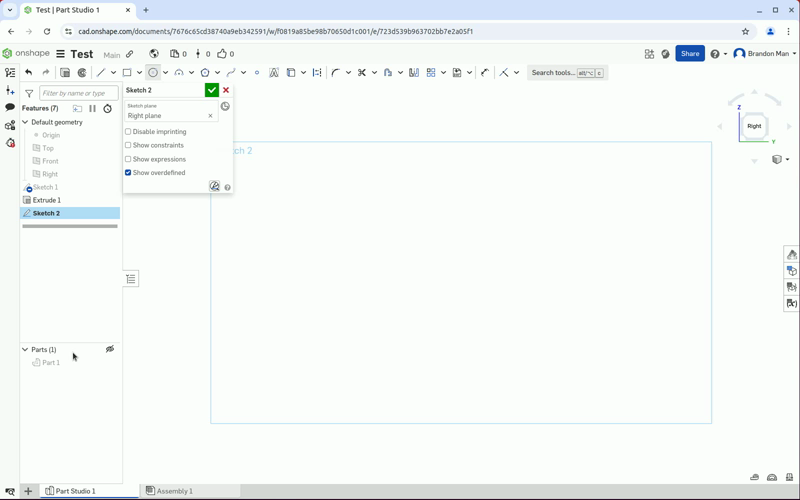
key_down(shift)
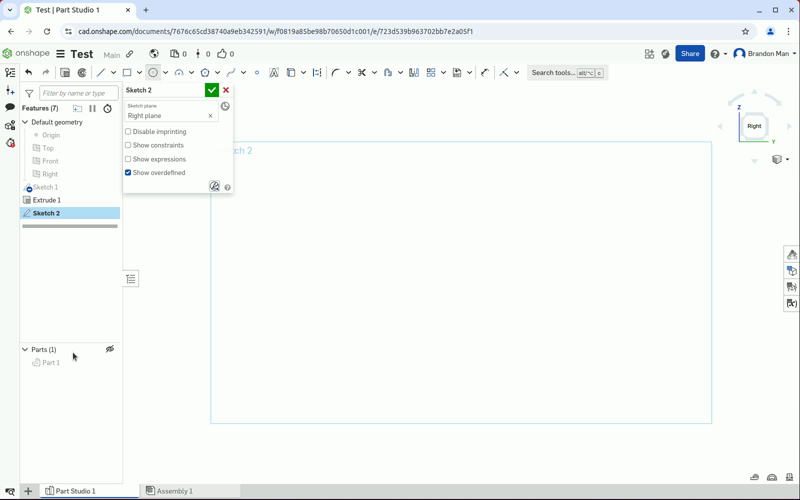
mouse_move(383, 282)
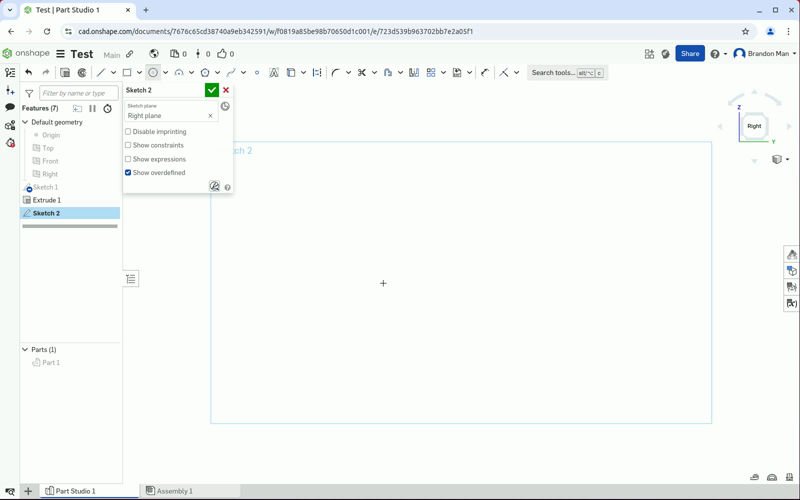
click(383, 282)
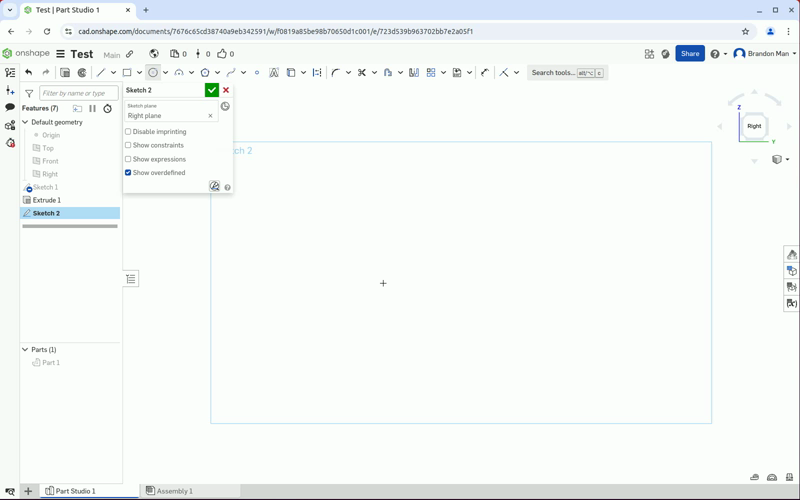
key_up(shift)
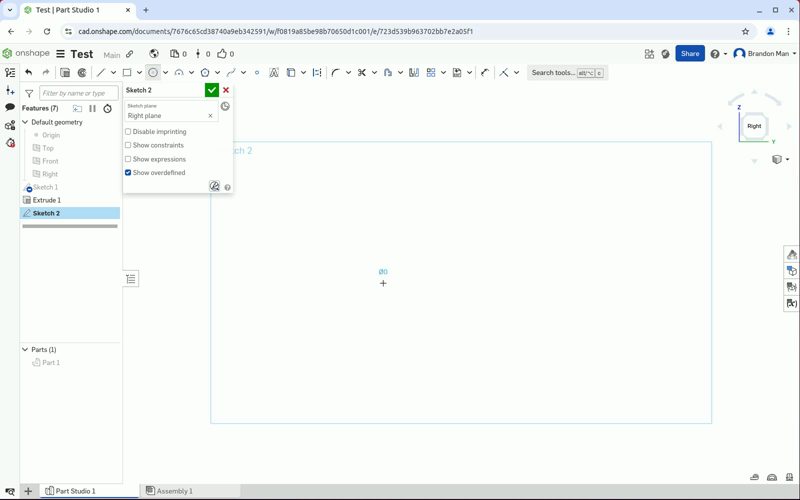
mouse_move(398, 282)
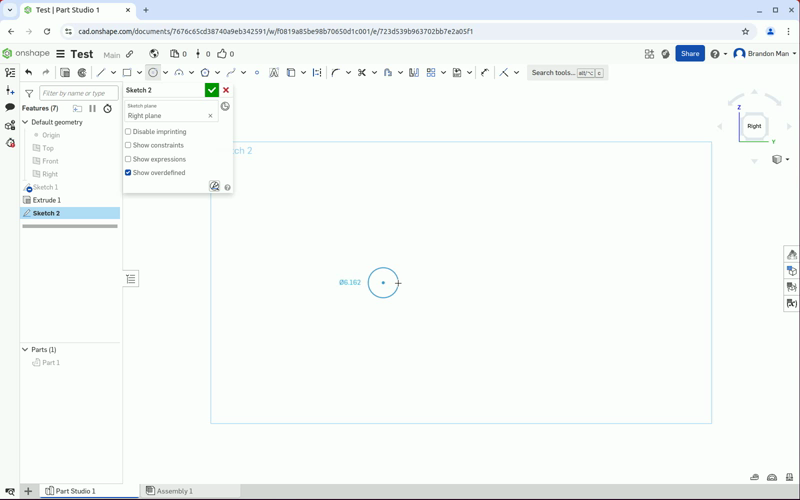
click(398, 282)
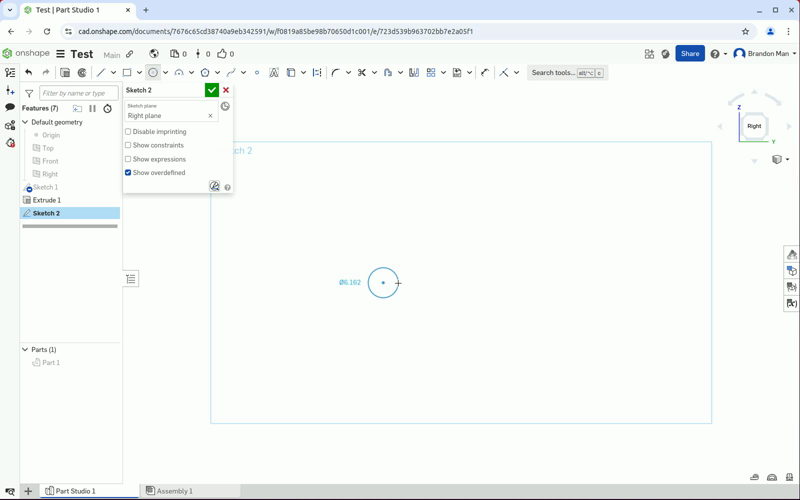
key(esc)
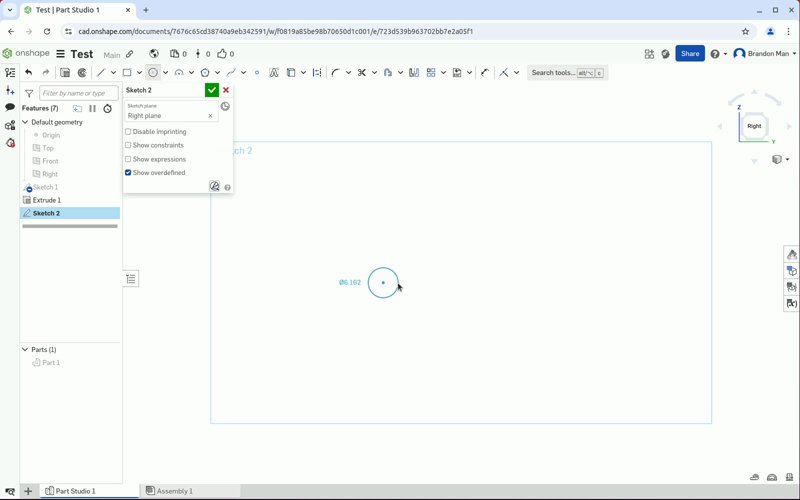
key(c)
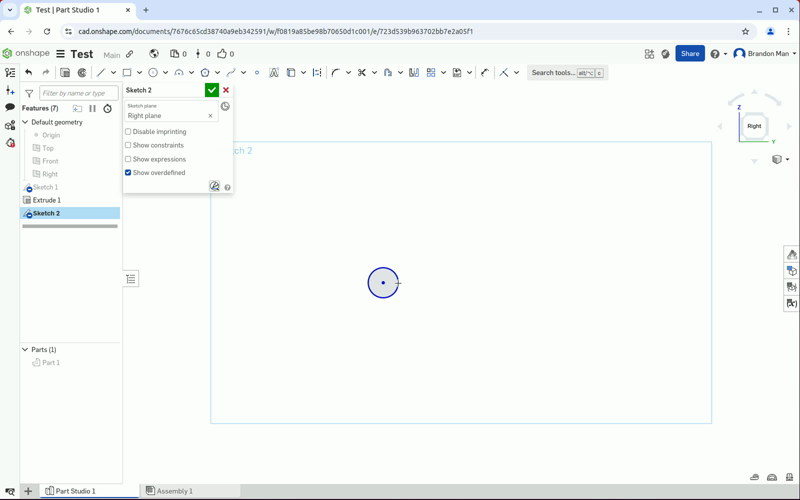
key_down(shift)
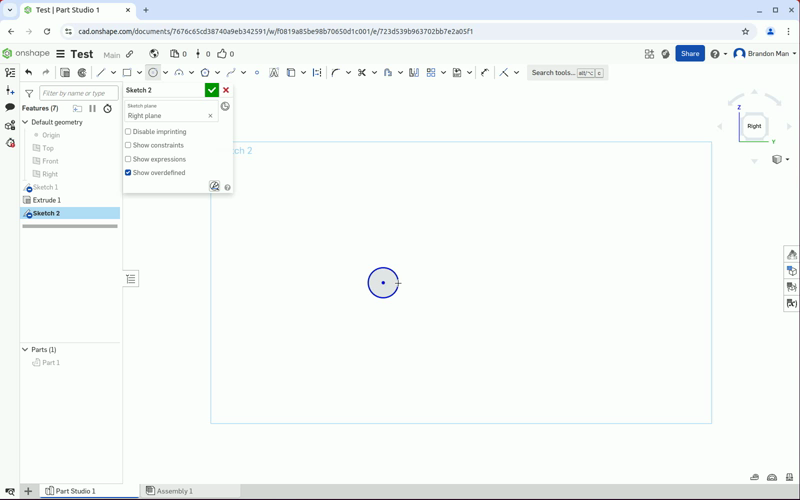
mouse_move(383, 282)
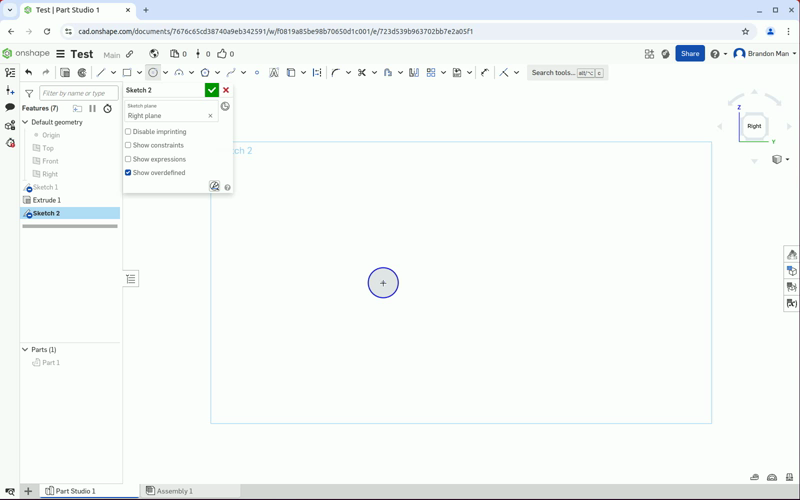
click(383, 282)
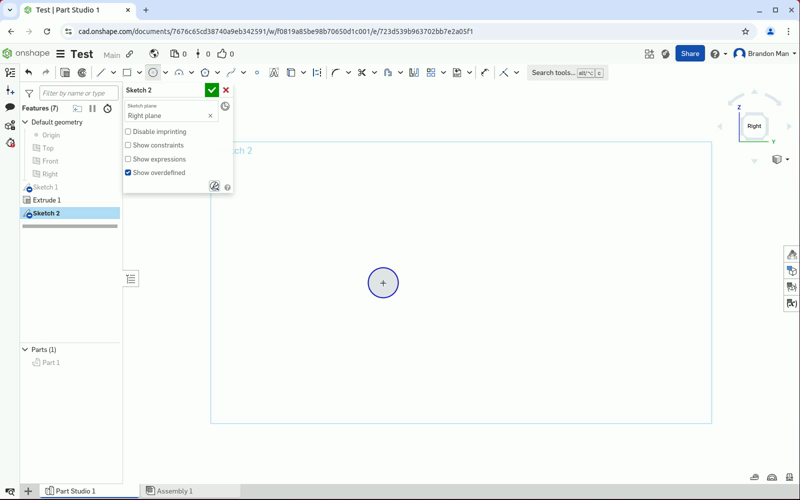
key_up(shift)
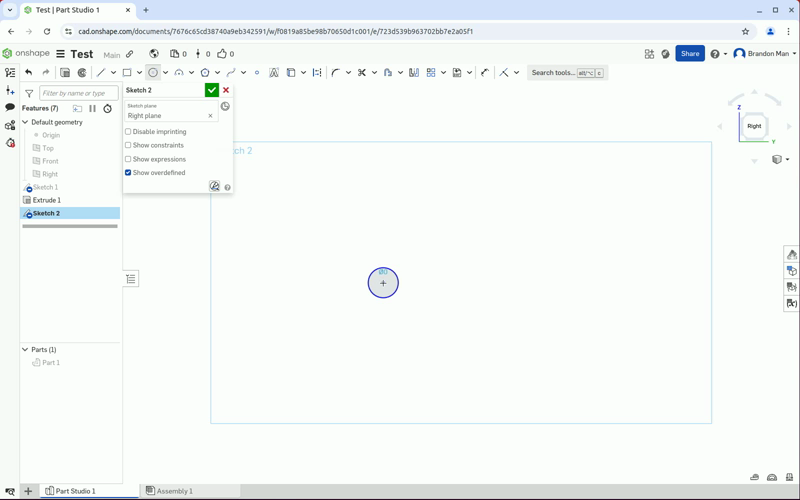
mouse_move(384, 282)
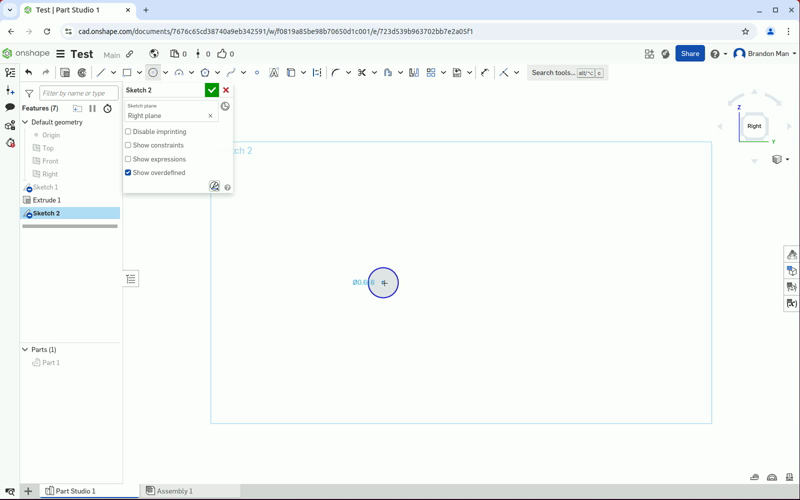
scroll(6)
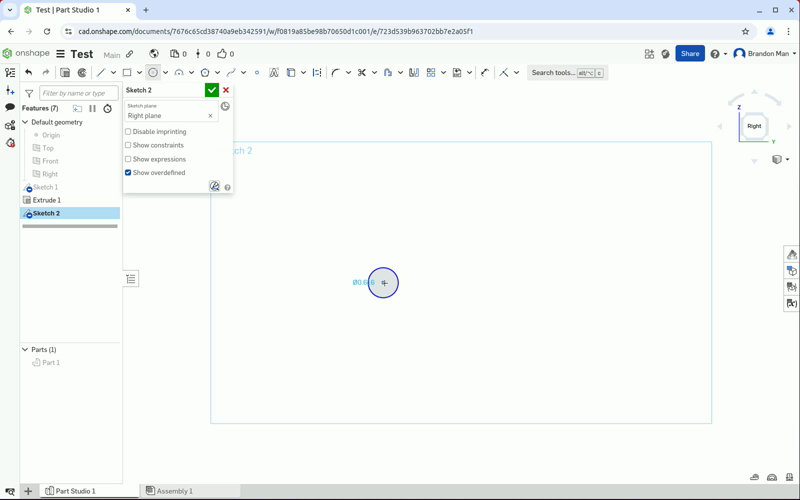
scroll(6)
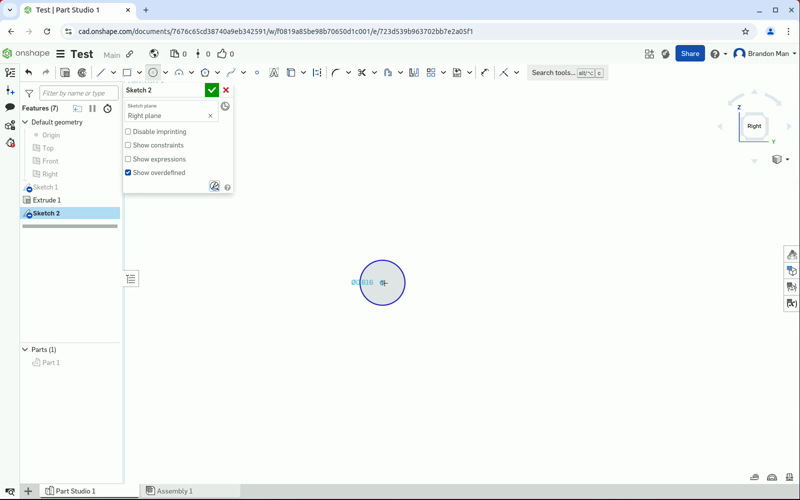
scroll(6)
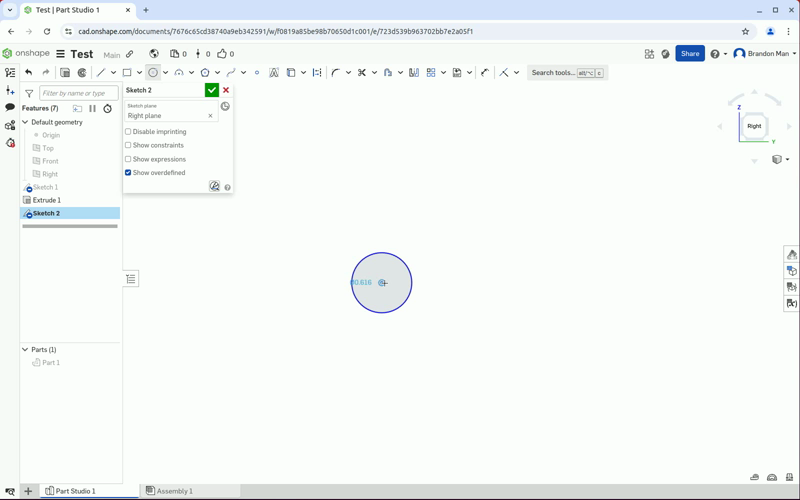
scroll(6)
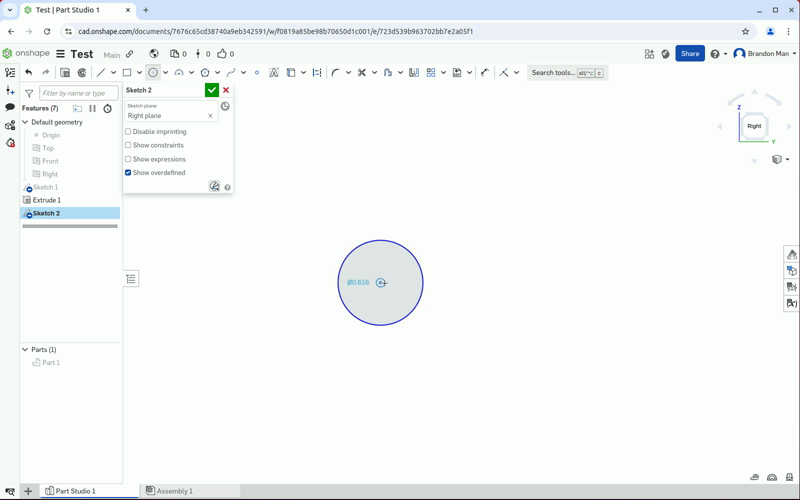
scroll(6)
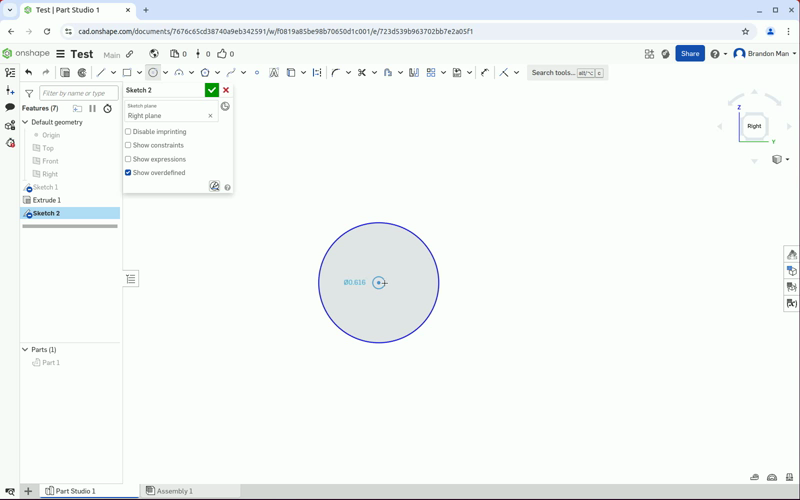
scroll(6)
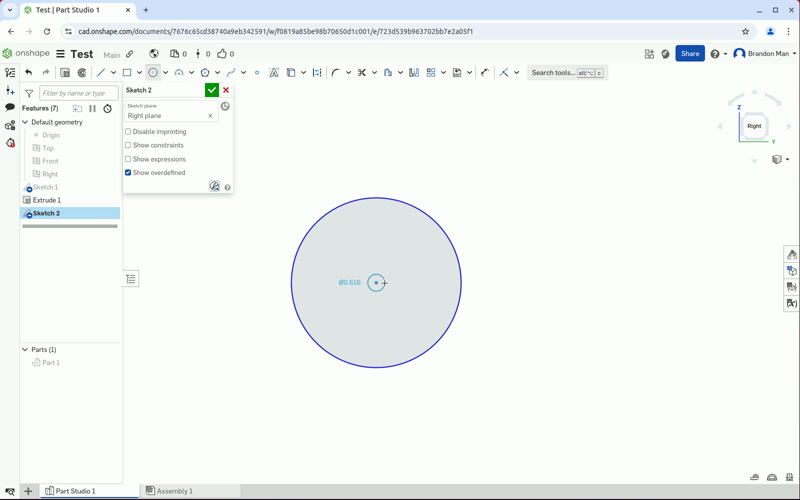
scroll(6)
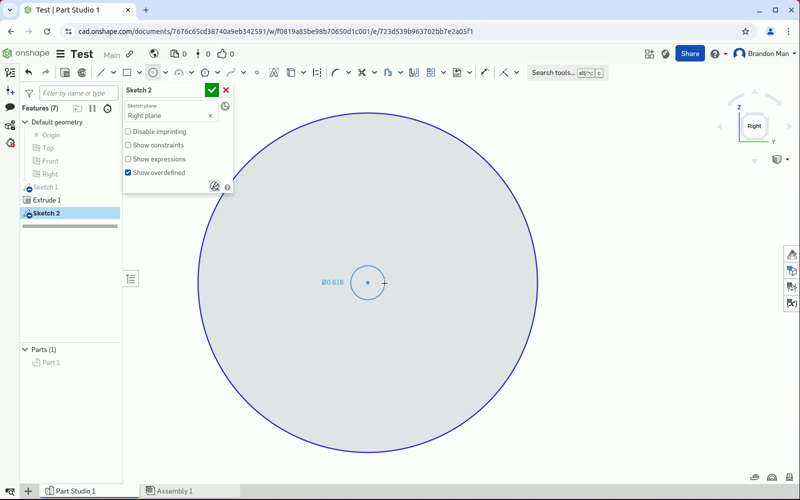
click(384, 282)
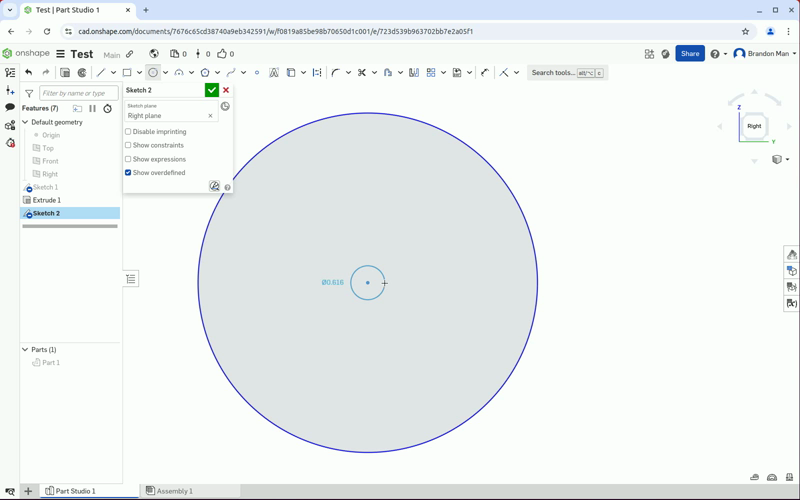
scroll(-6)
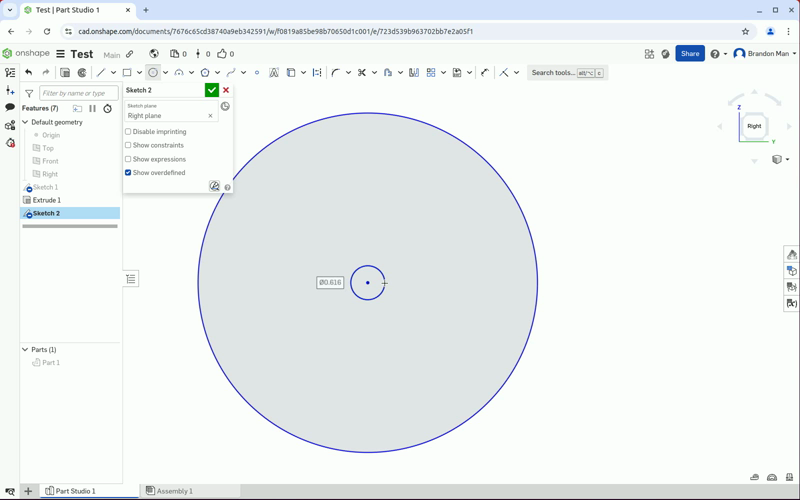
scroll(-6)
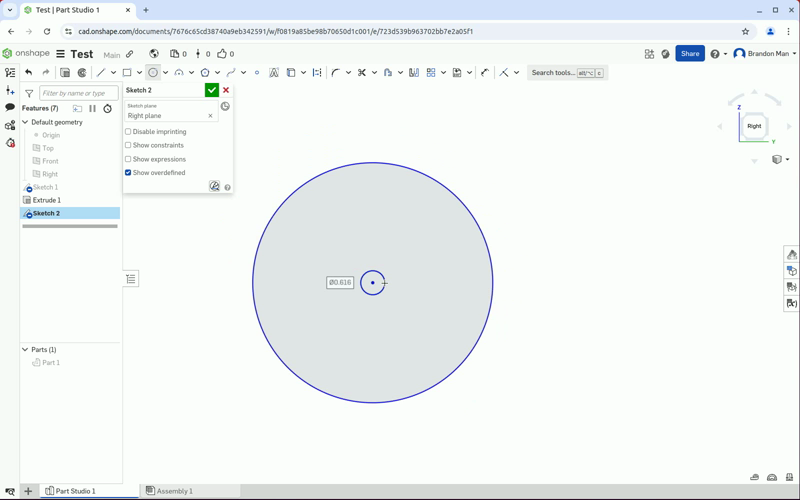
scroll(-6)
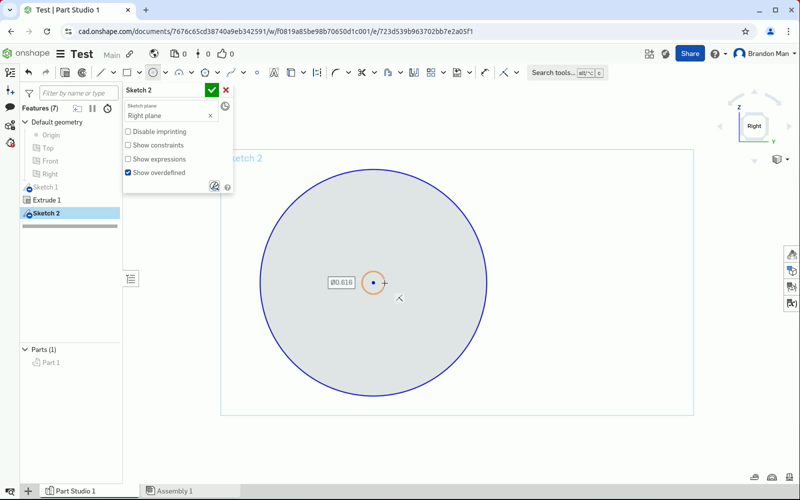
scroll(-6)
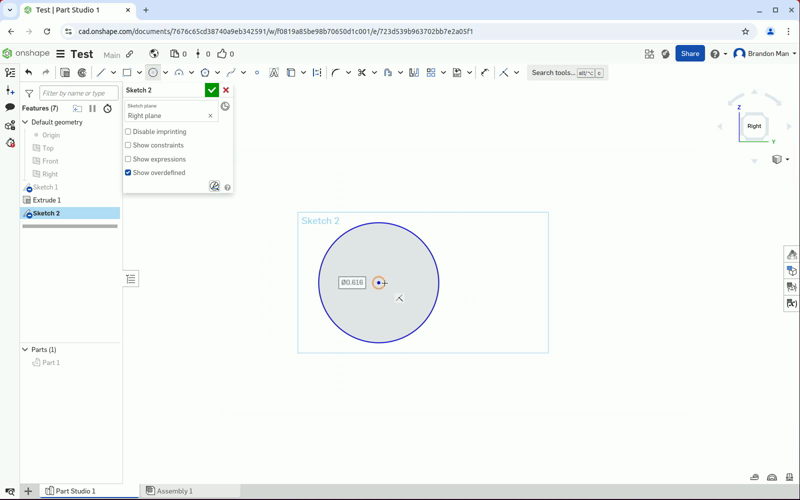
scroll(-6)
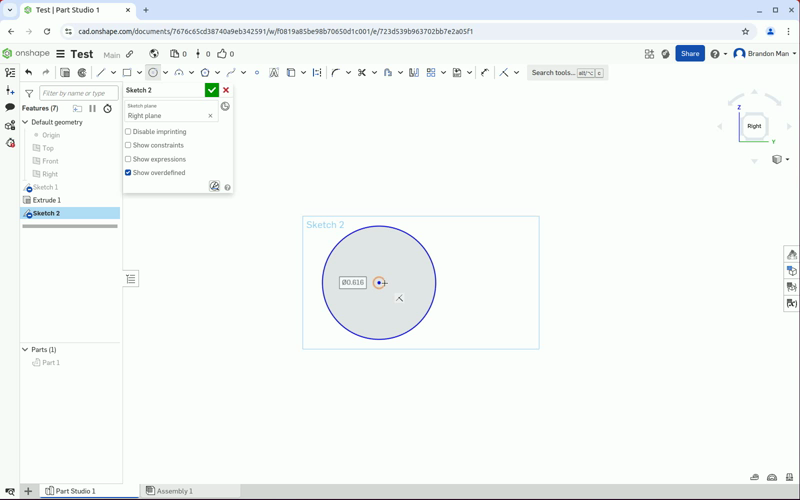
scroll(-6)
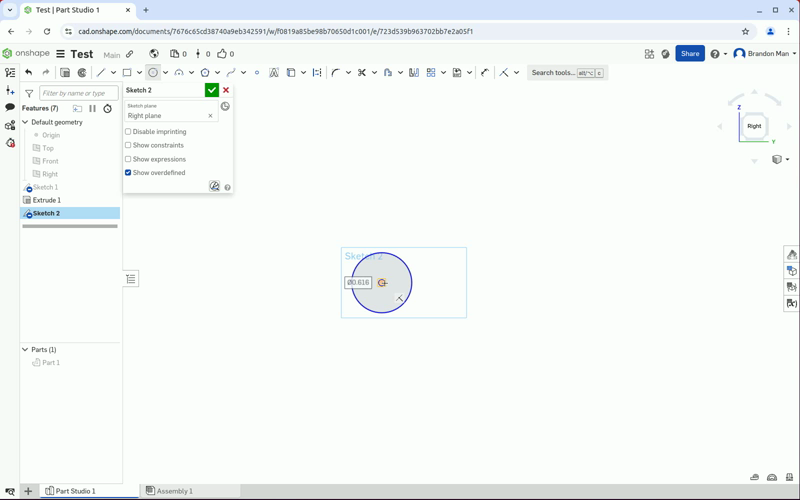
scroll(-6)
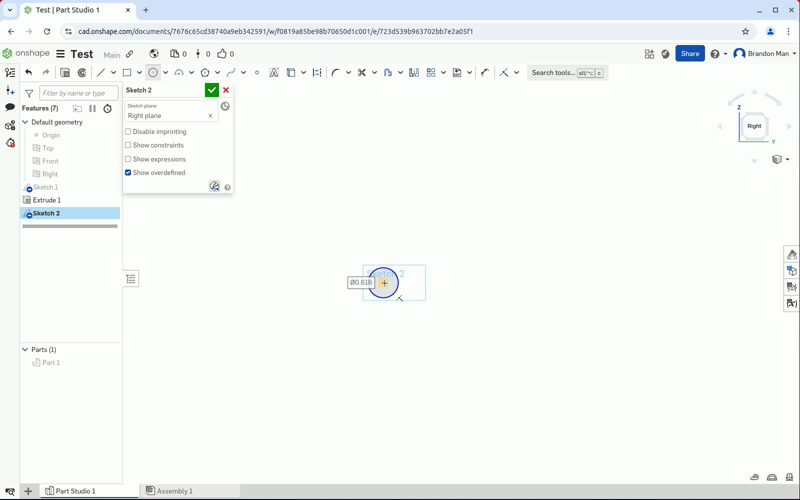
key(esc)
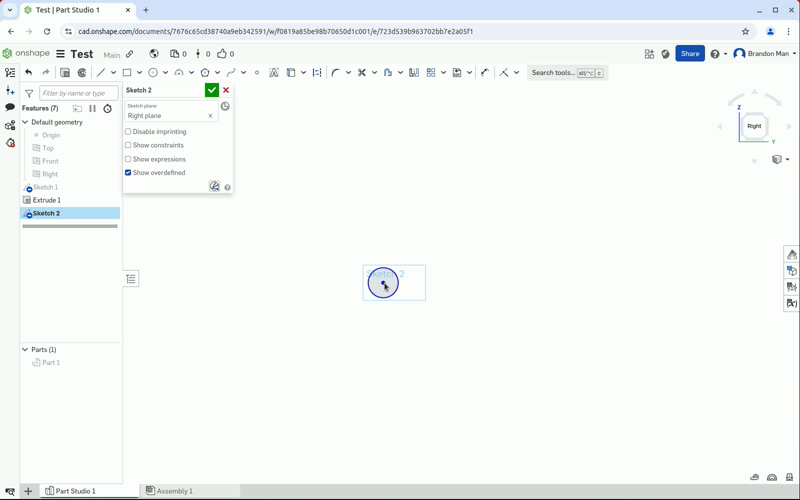
mouse_move(376, 270)
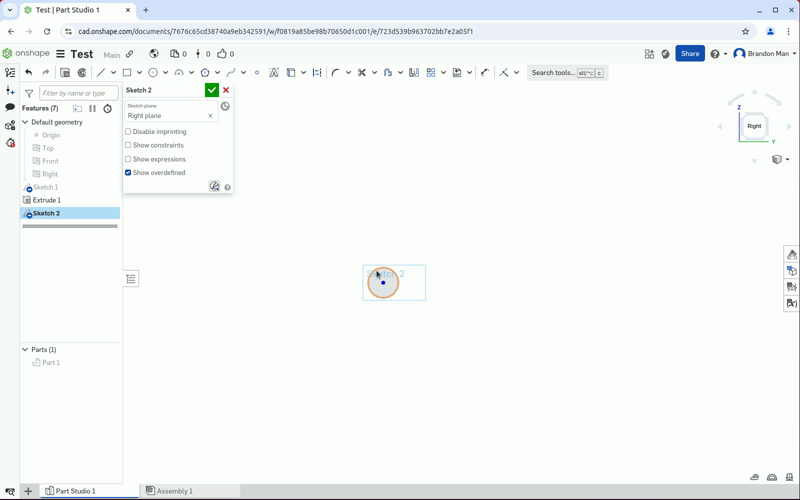
scroll(6)
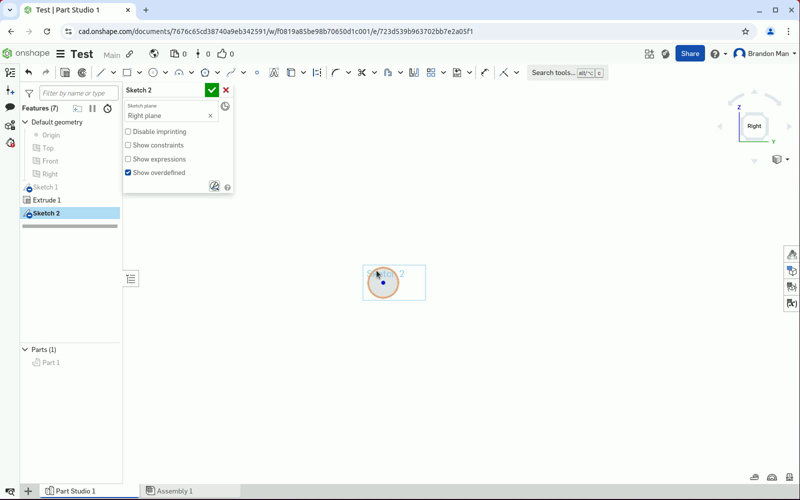
scroll(6)
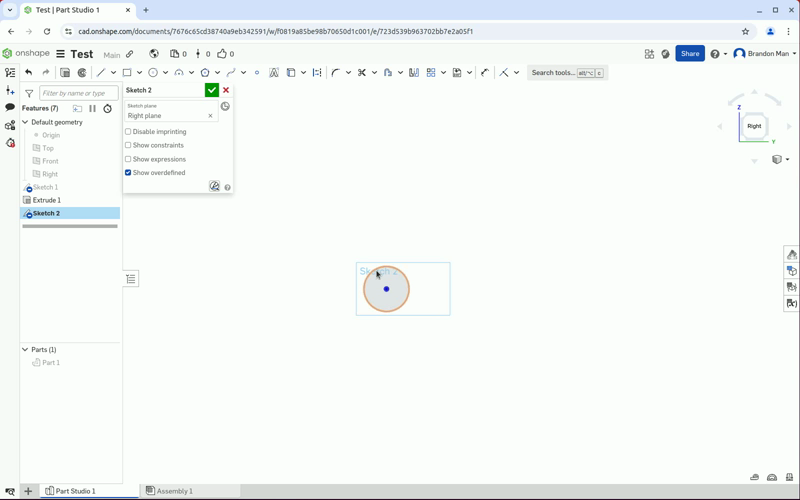
scroll(6)
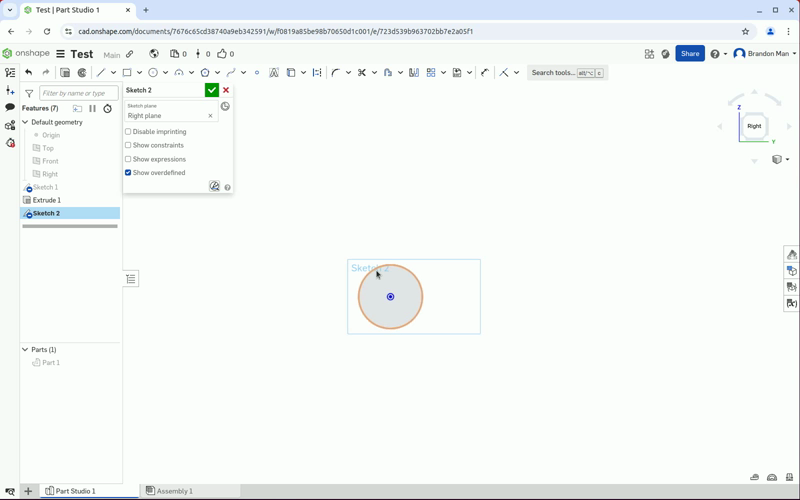
scroll(6)
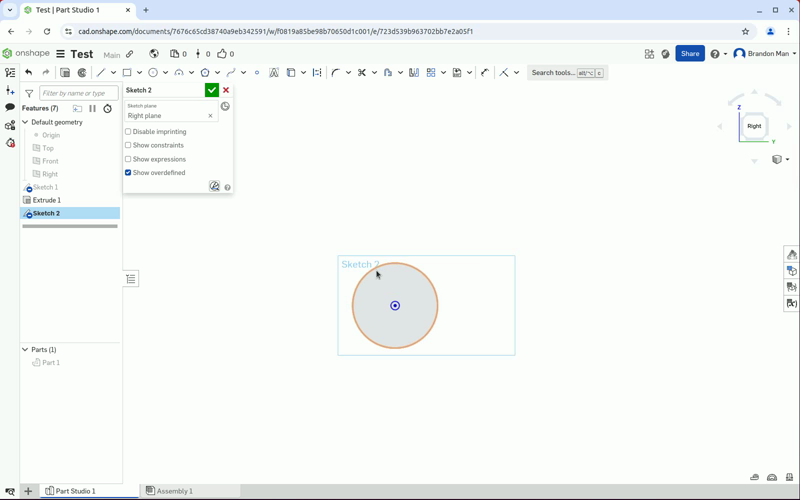
scroll(6)
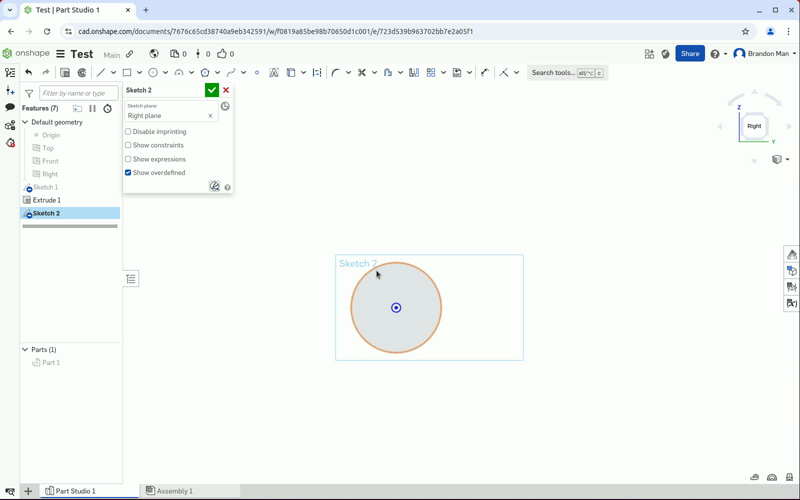
scroll(6)
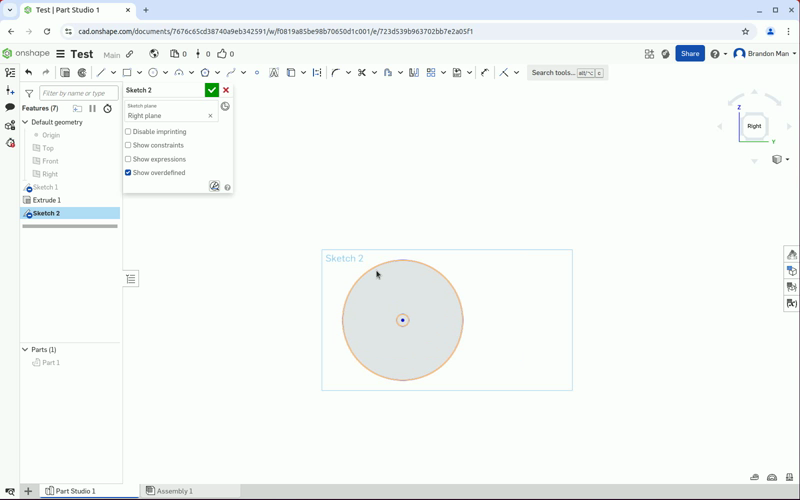
scroll(6)
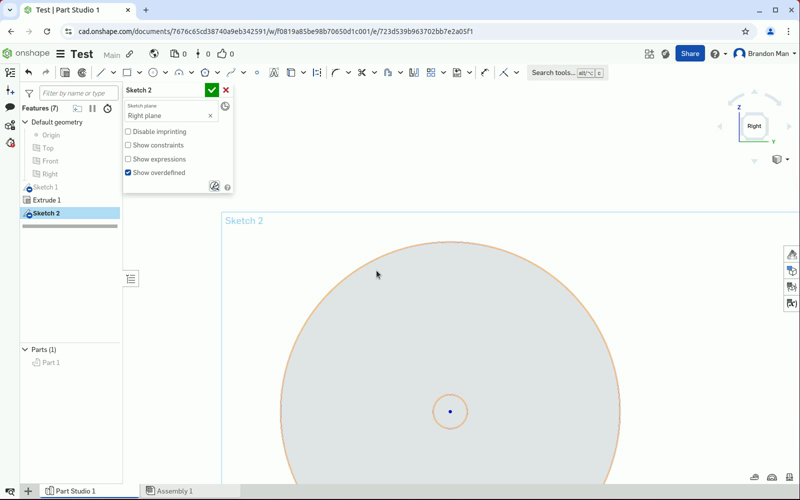
click(376, 270)
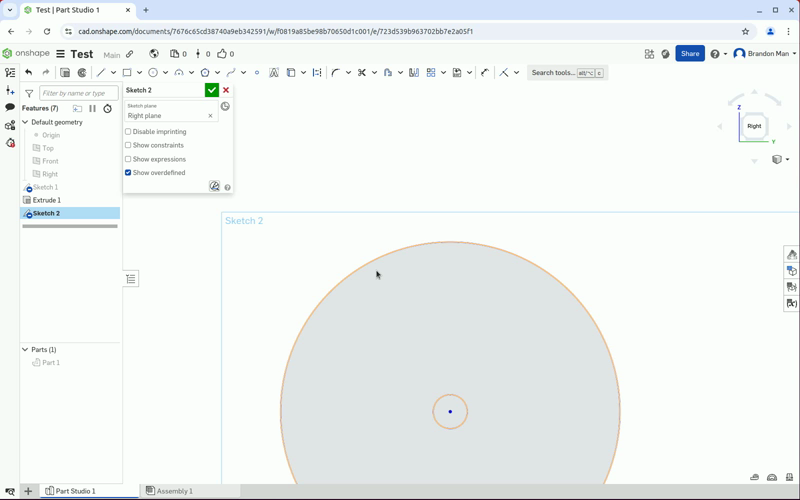
scroll(-6)
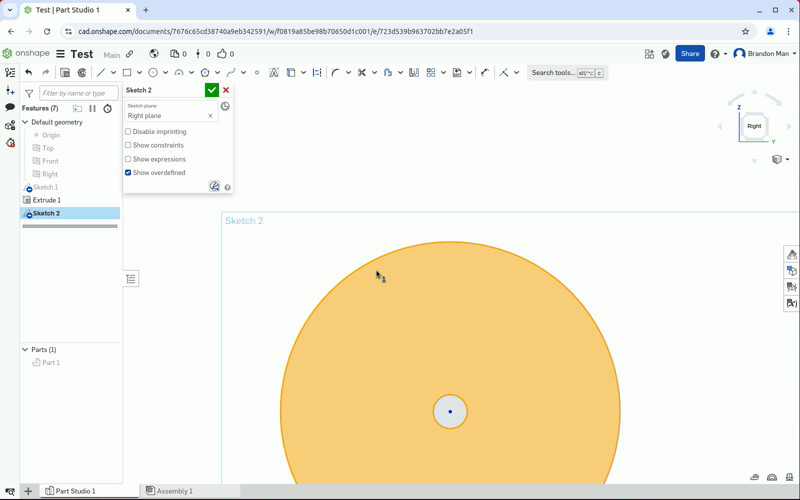
scroll(-6)
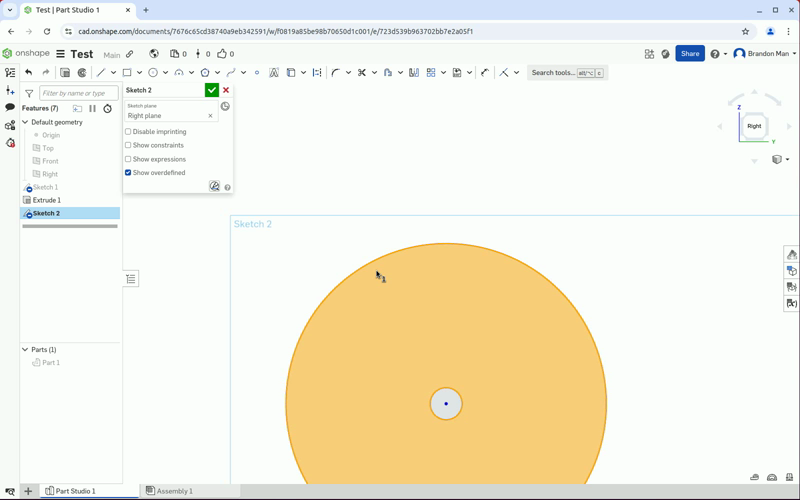
scroll(-6)
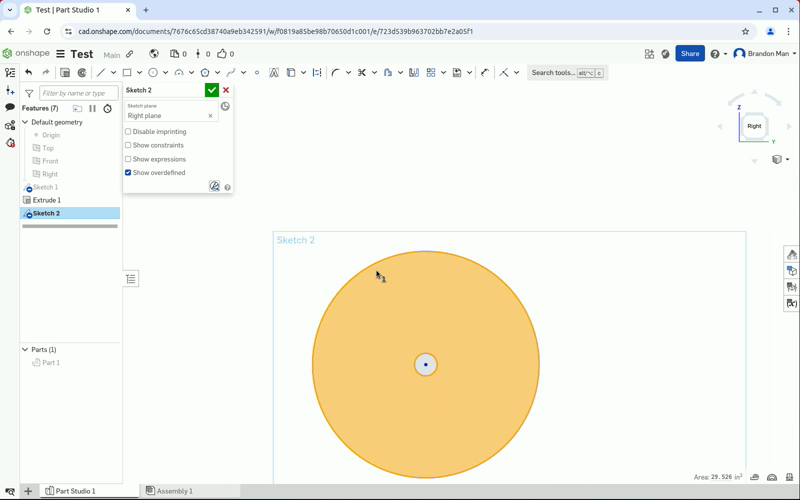
scroll(-6)
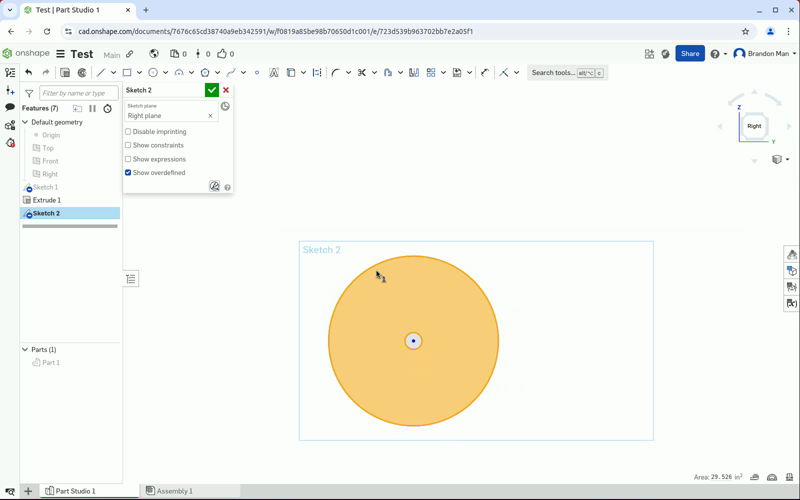
scroll(-6)
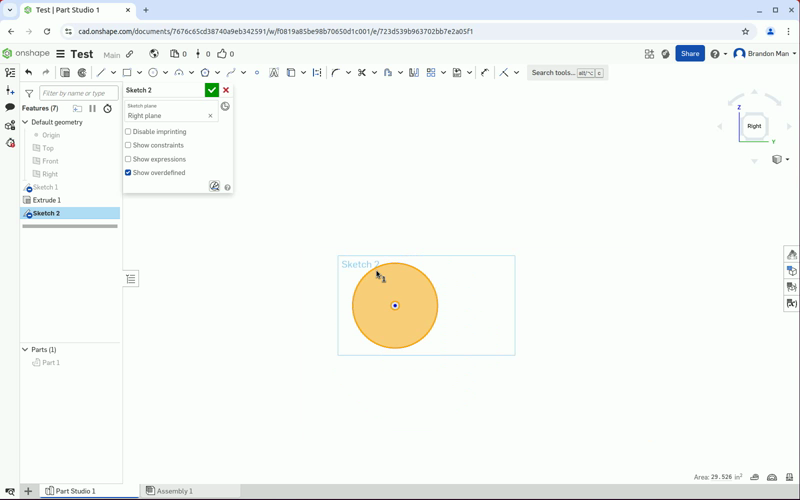
scroll(-6)
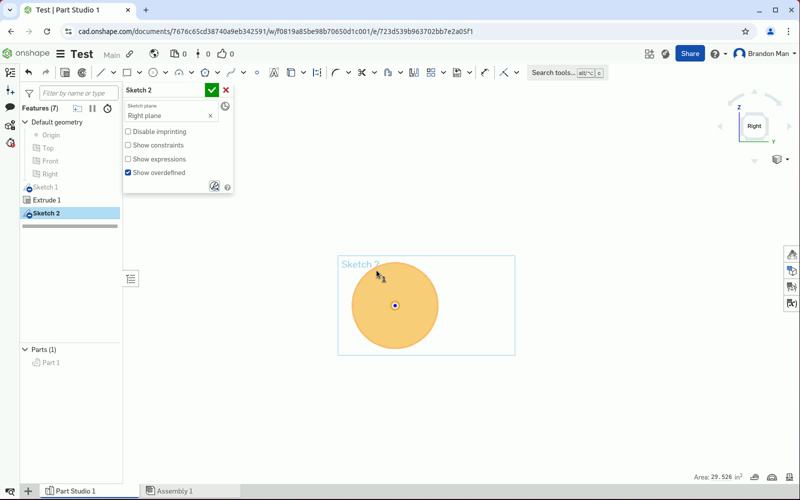
scroll(-6)
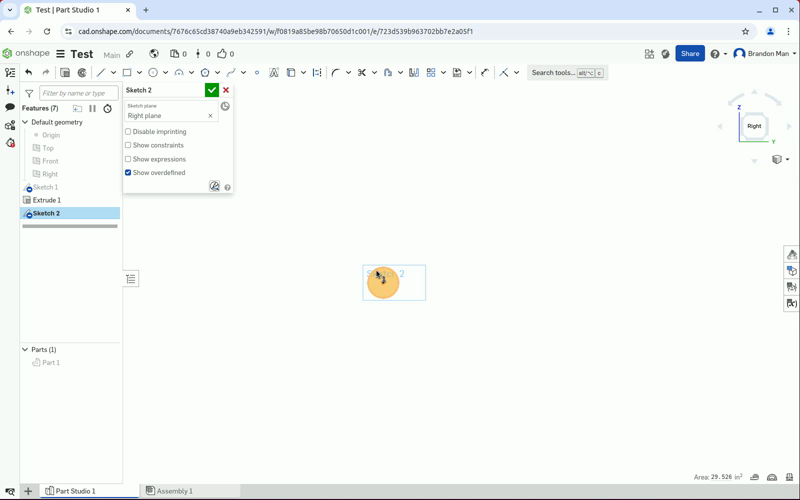
mouse_move(73, 352)
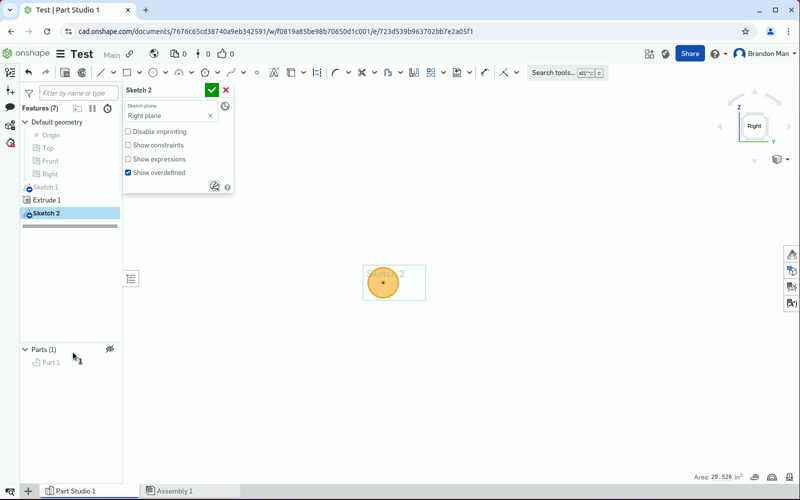
key(shift+y)
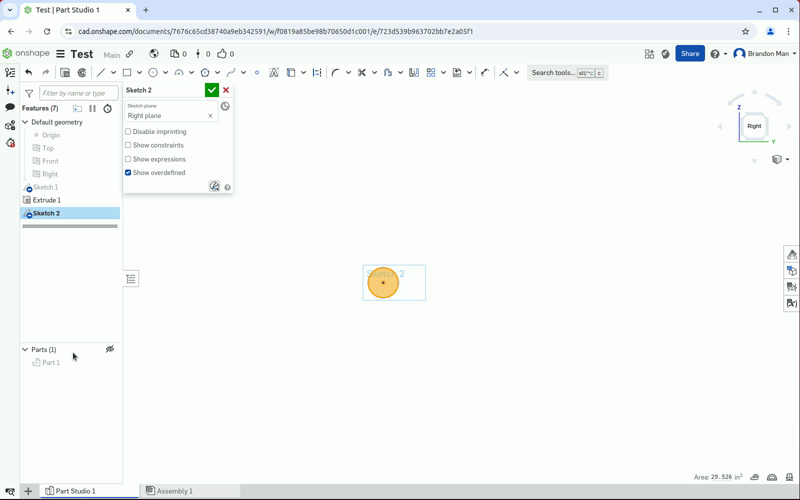
key(shift+e)
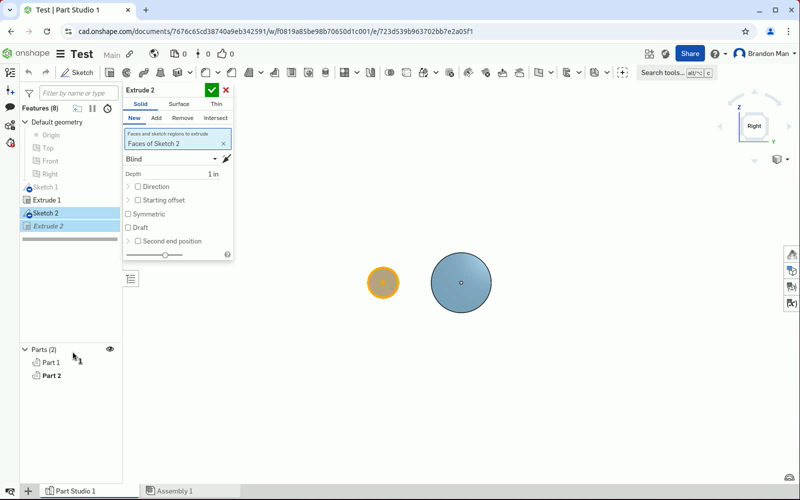
mouse_move(143, 106)
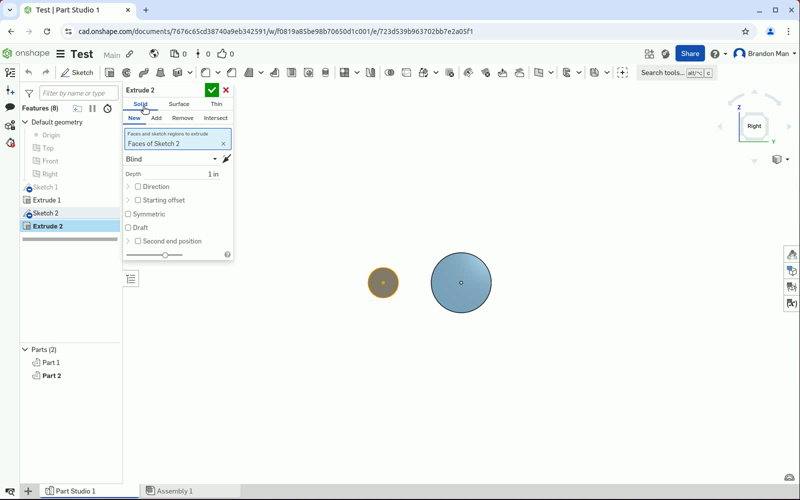
click(143, 106)
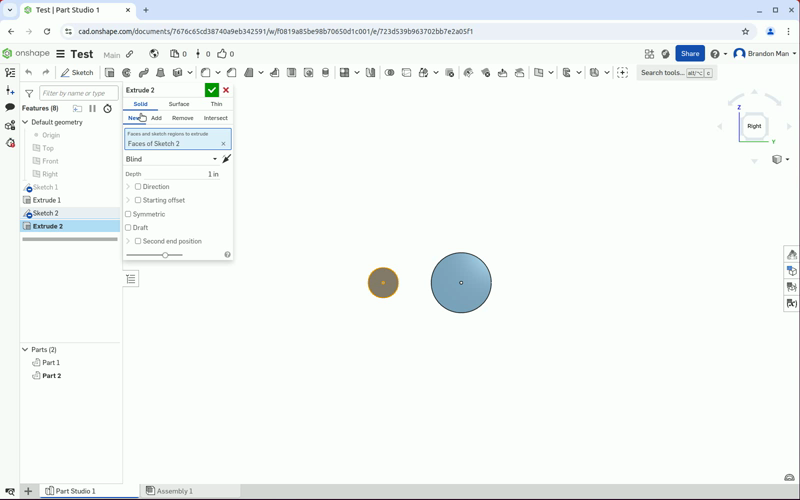
mouse_move(137, 120)
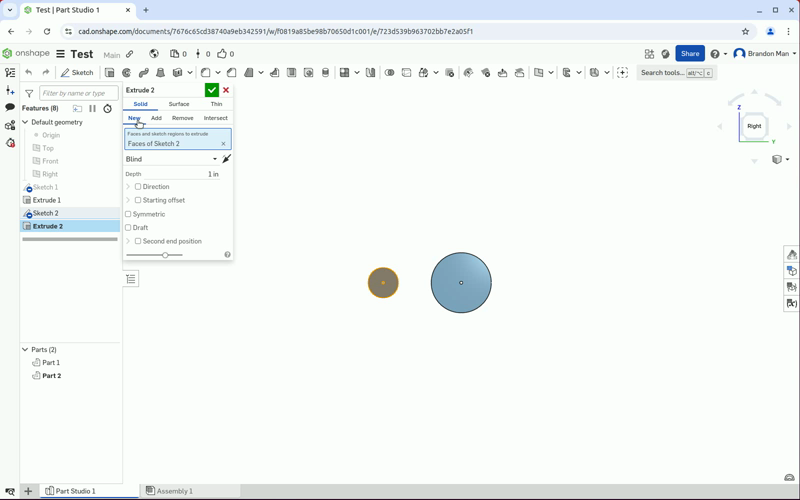
click(137, 120)
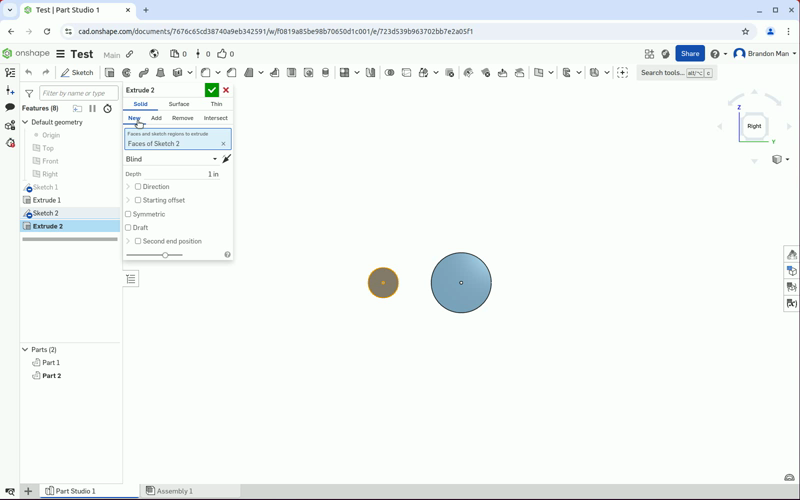
key(tab, 4)
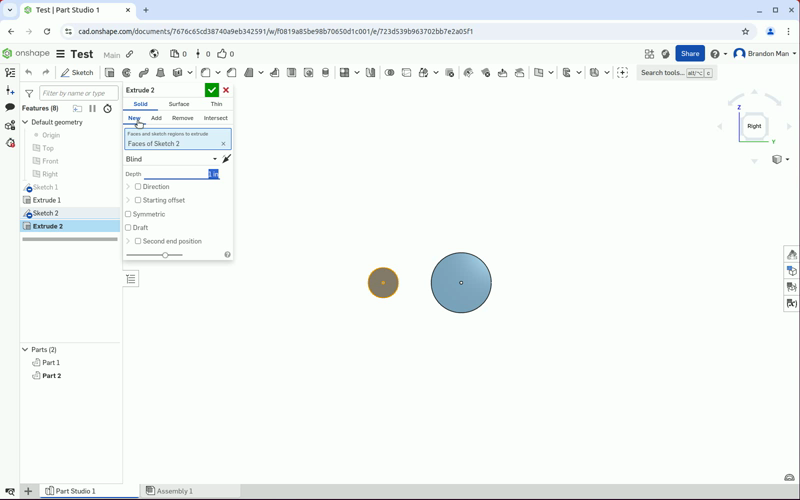
text(-5.055)
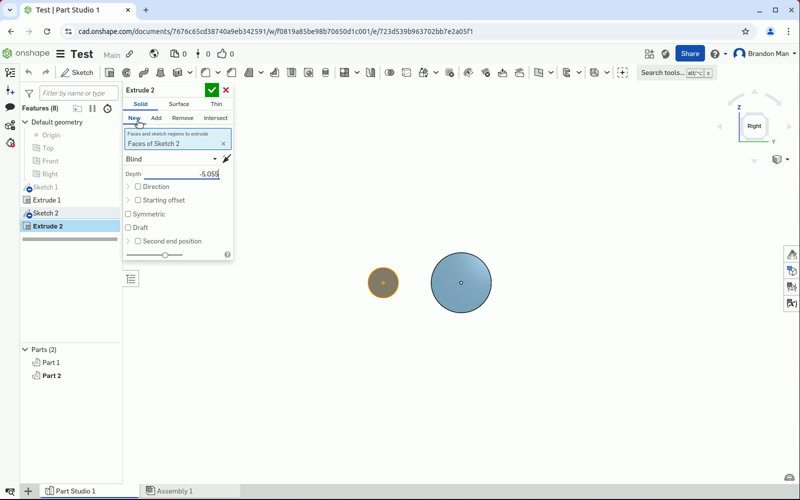
key(enter)
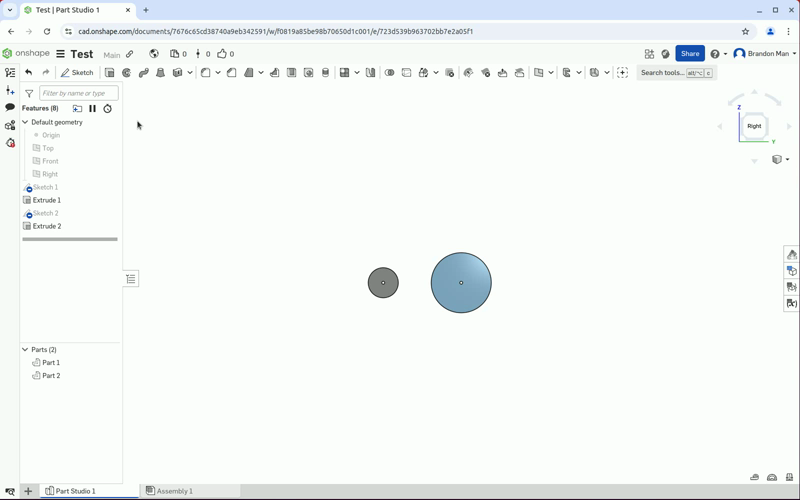
key(shift+h)
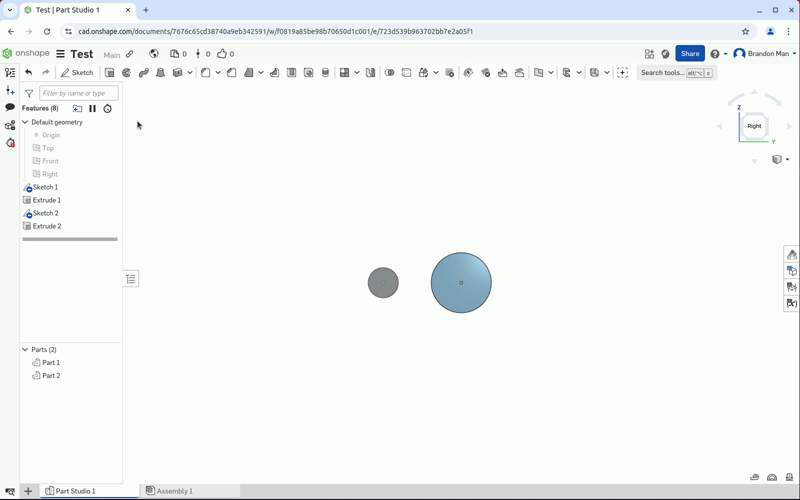
key(shift+h)
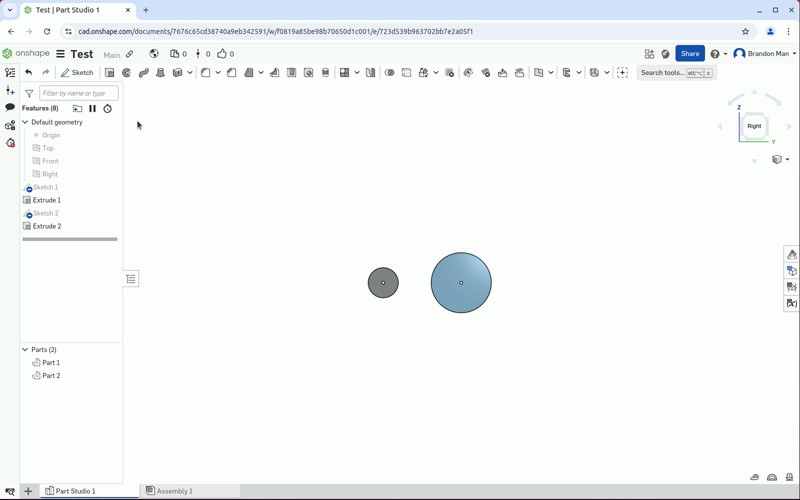
mouse_move(73, 189)
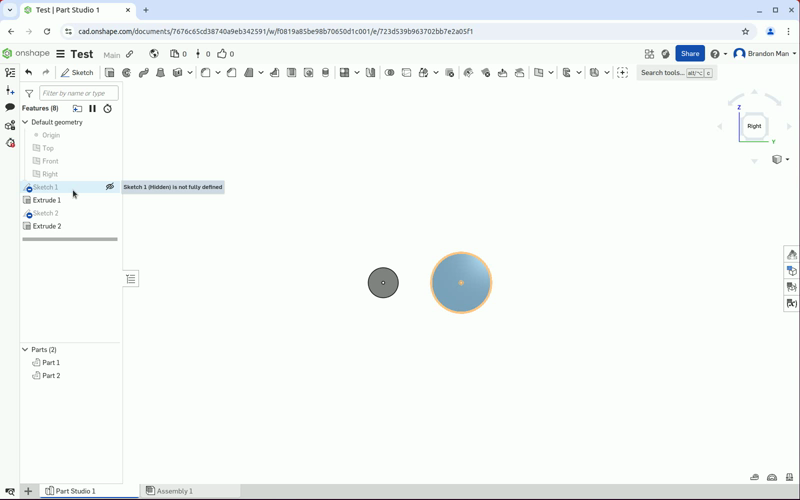
click(73, 189)
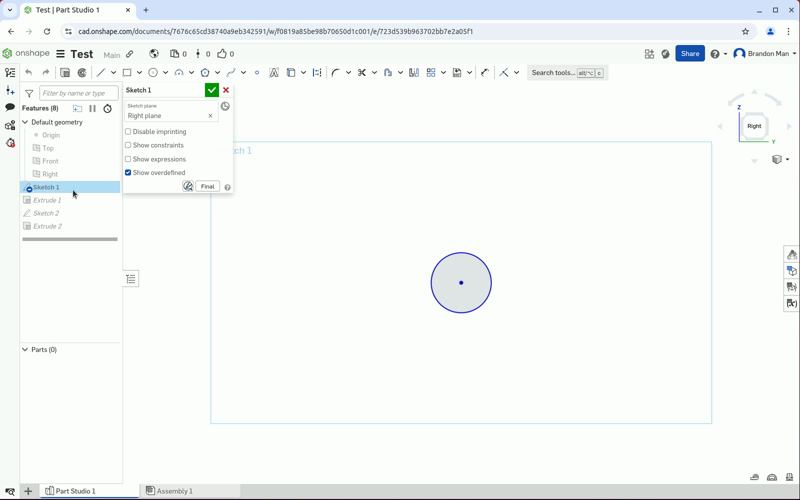
mouse_move(229, 92)
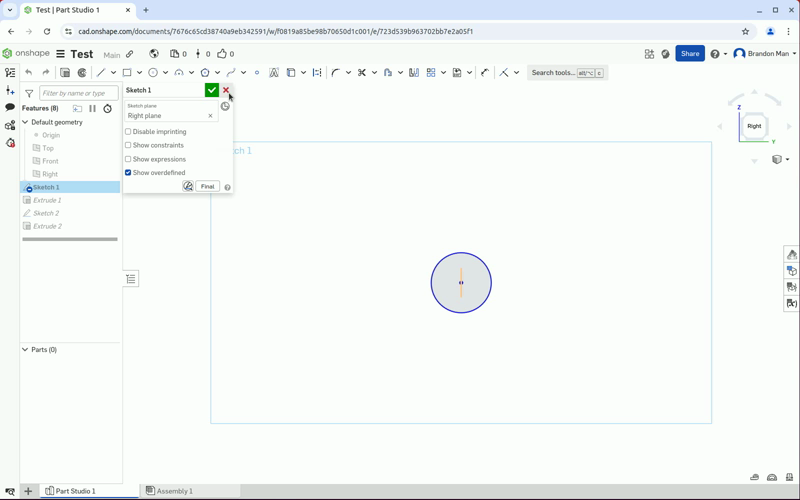
click(229, 92)
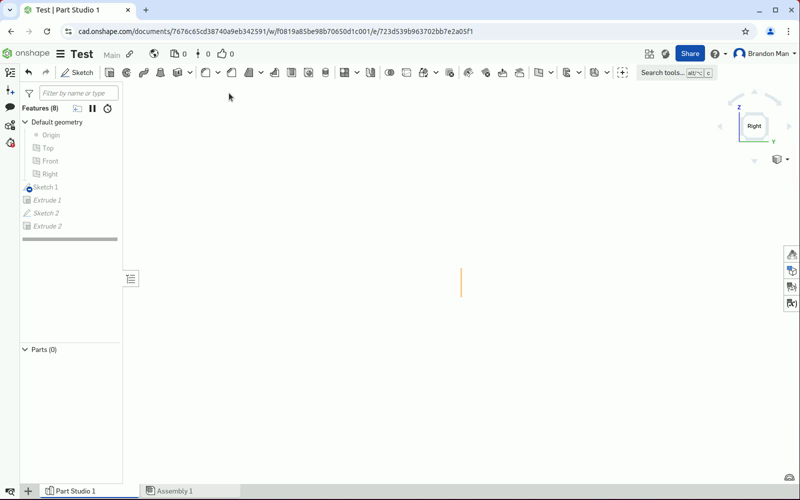
mouse_move(73, 352)
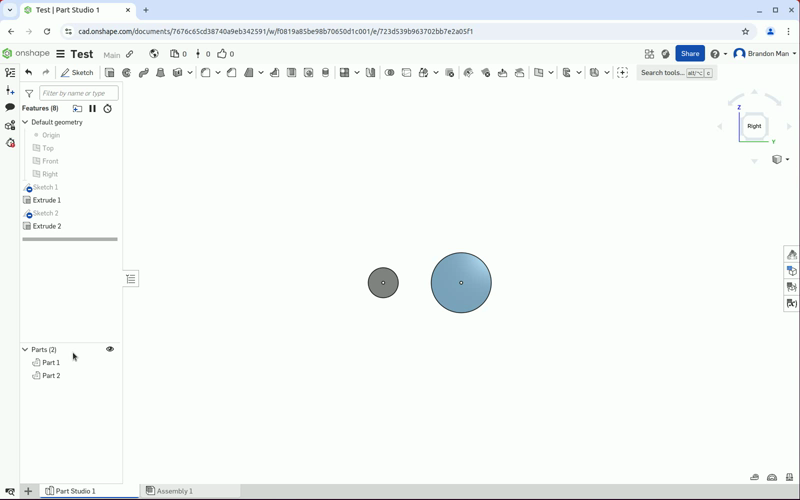
key(y)
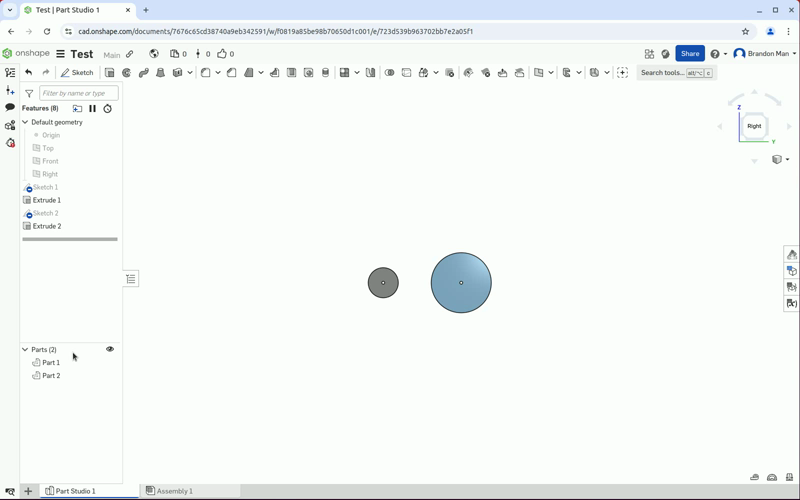
key(shift+p)
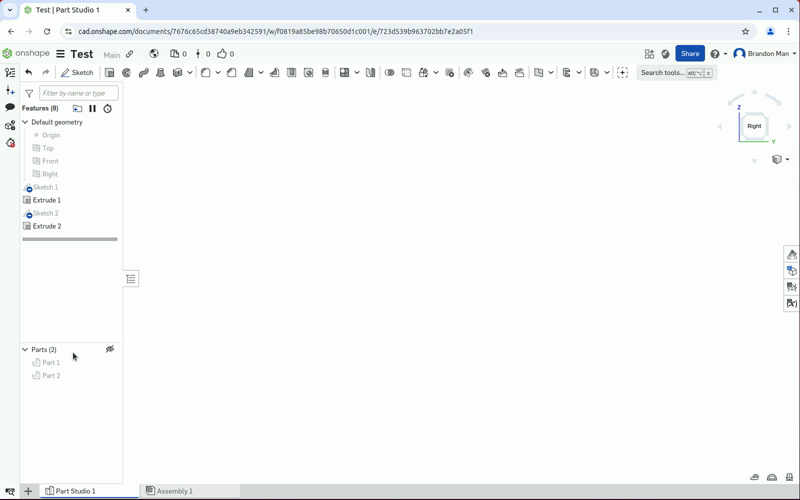
key(space)
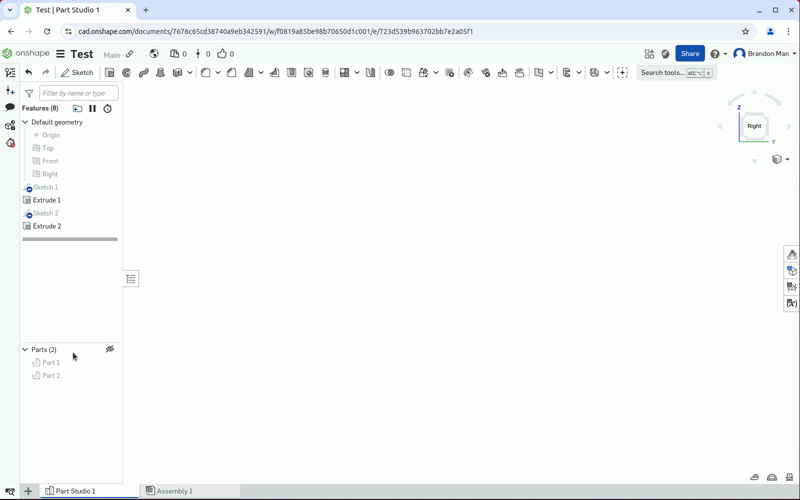
key_down(shift)
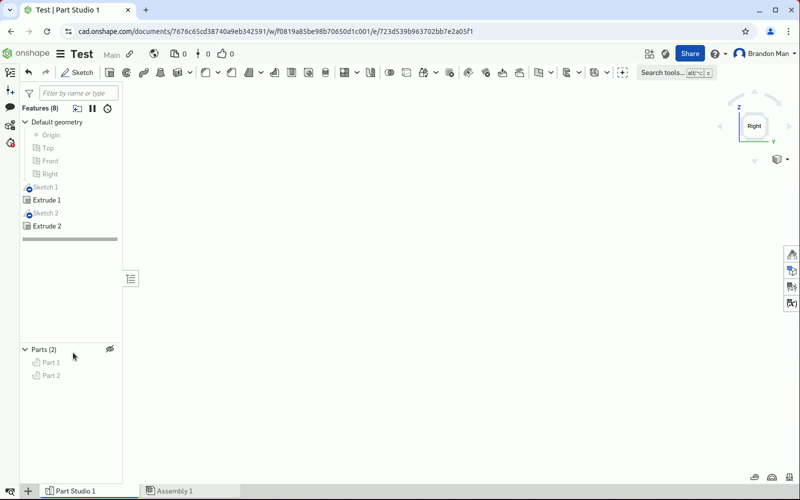
key(right)
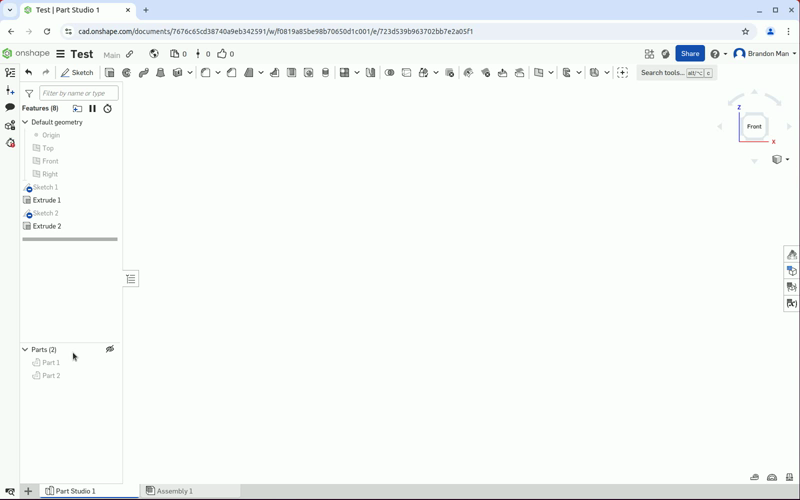
key_up(shift)
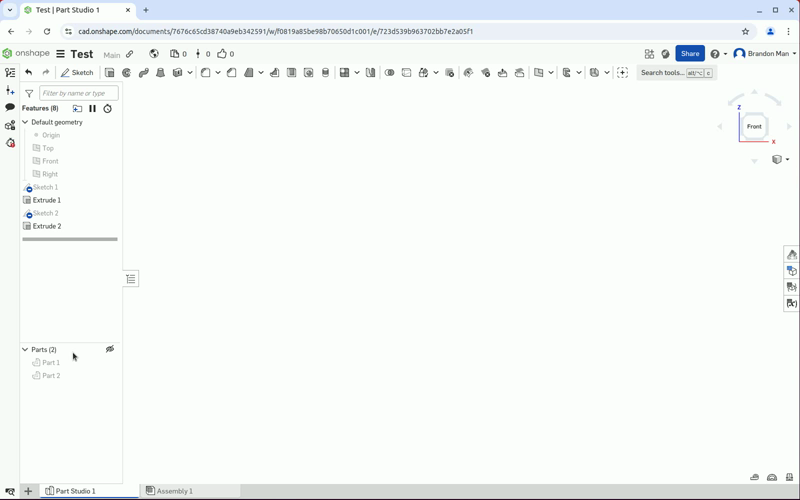
key(space)
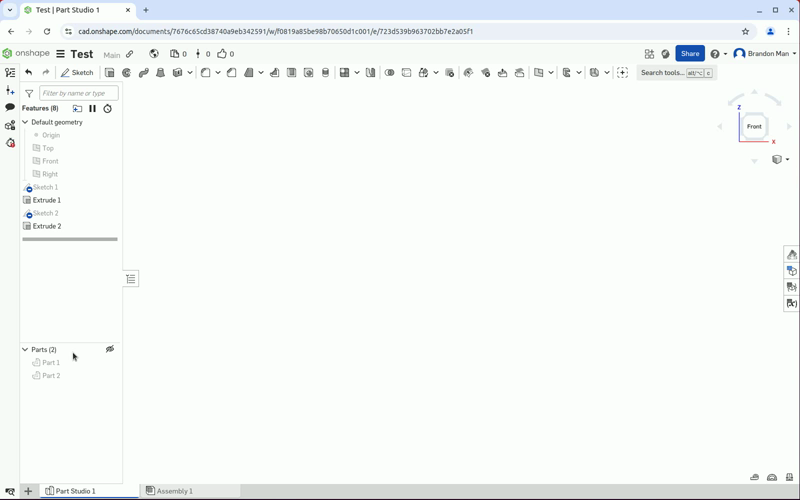
key_down(shift)
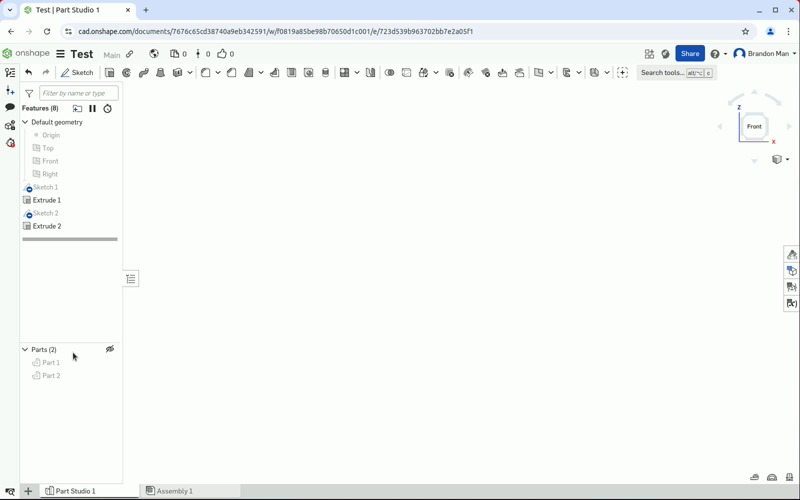
key(down)
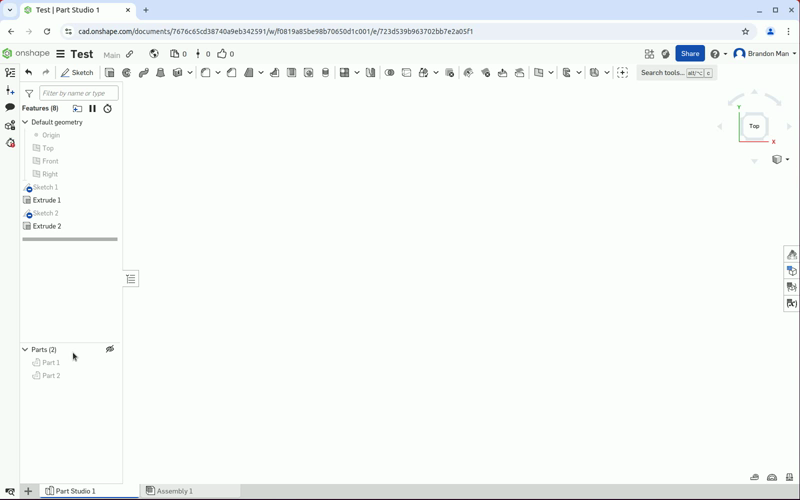
key_up(shift)
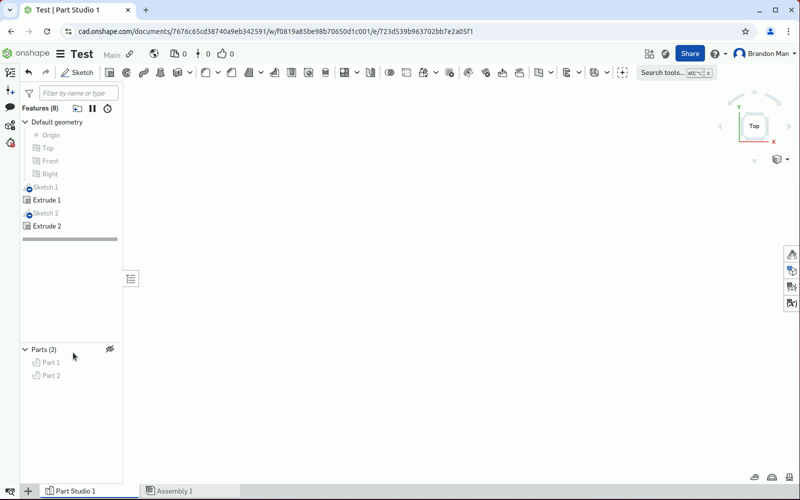
mouse_move(73, 352)
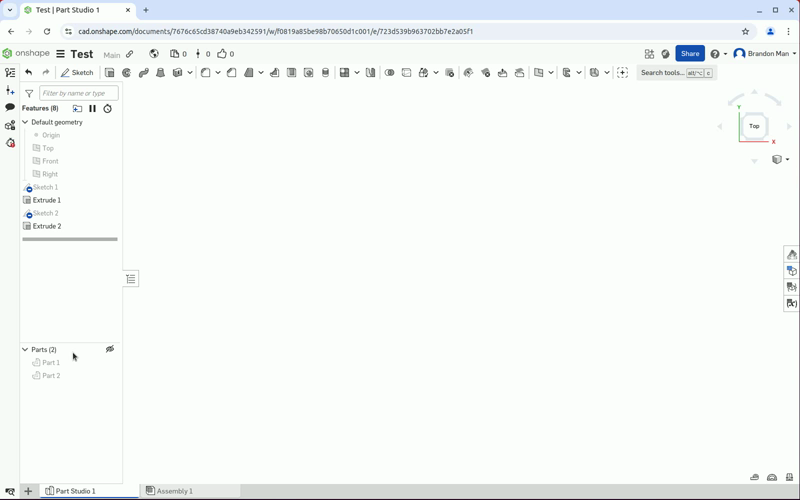
key(shift+y)
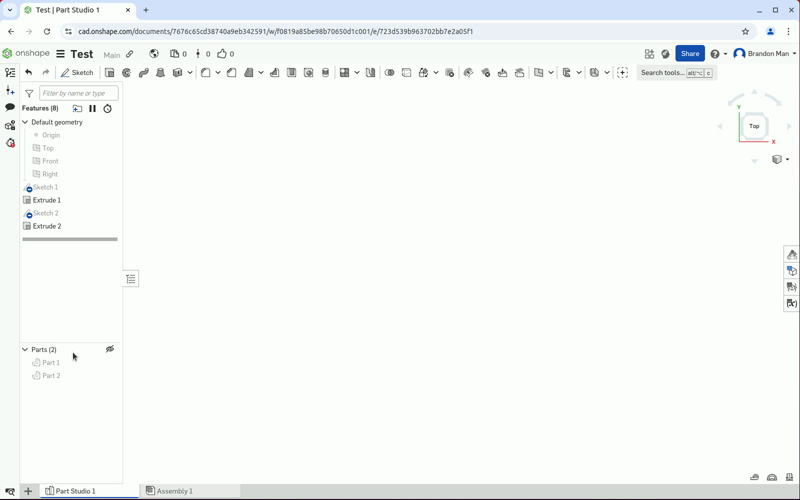
key(shift+s)
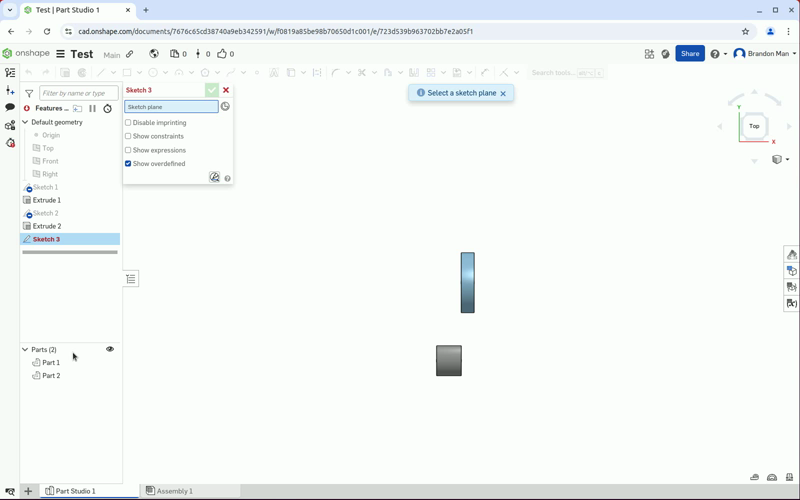
mouse_move(73, 150)
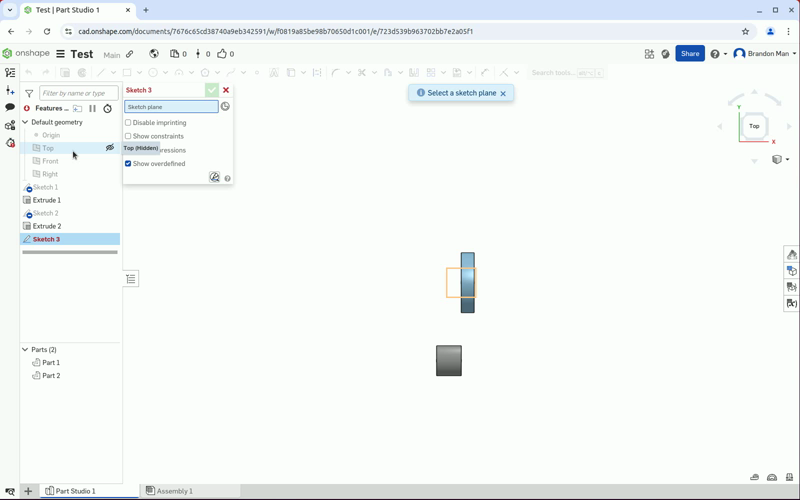
click(73, 150)
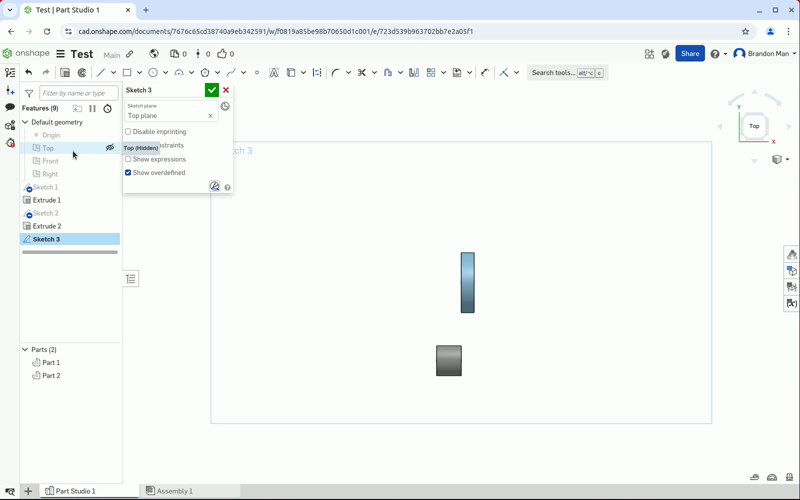
mouse_move(73, 352)
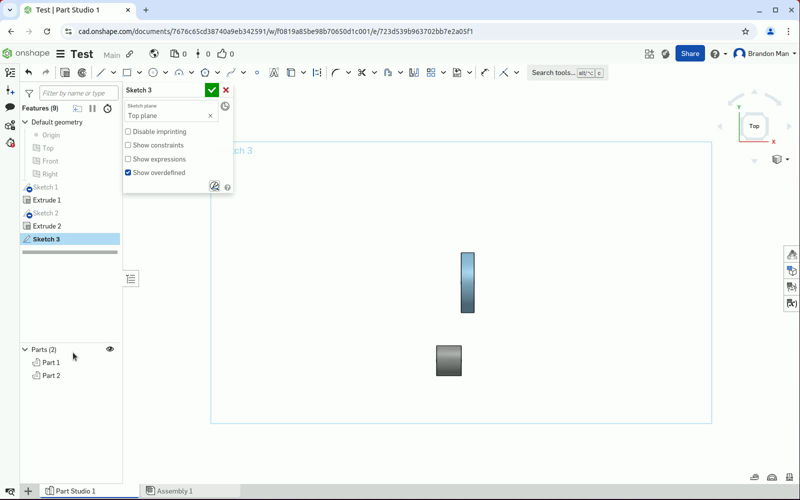
key(y)
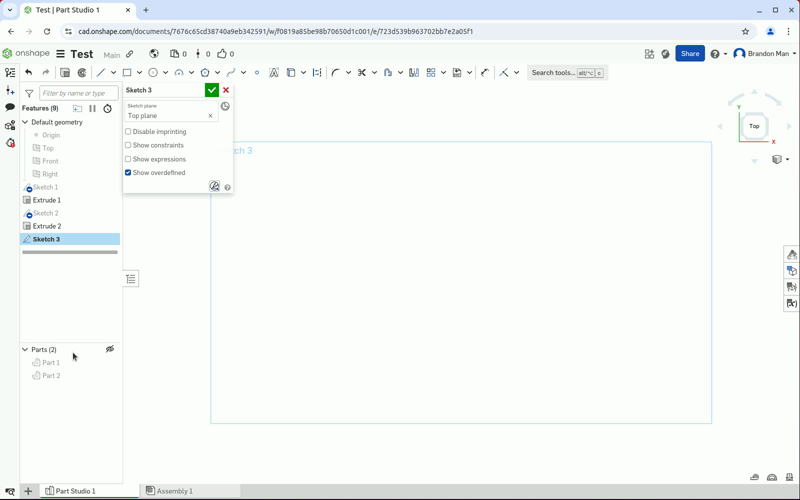
key(l)
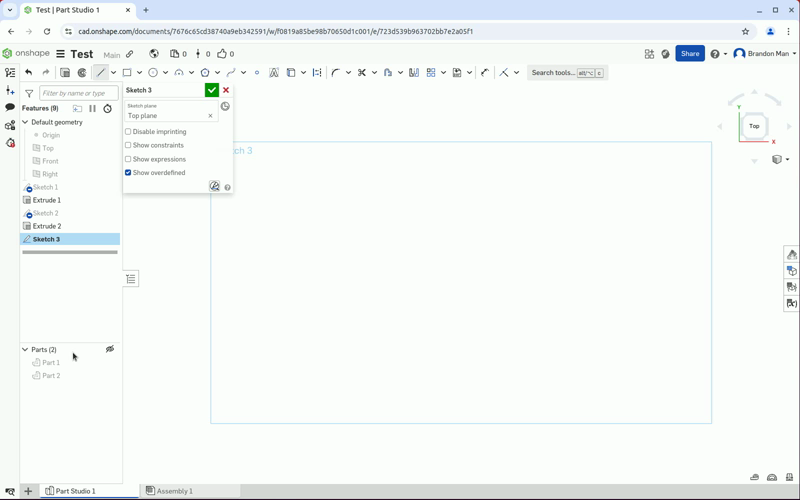
key_down(shift)
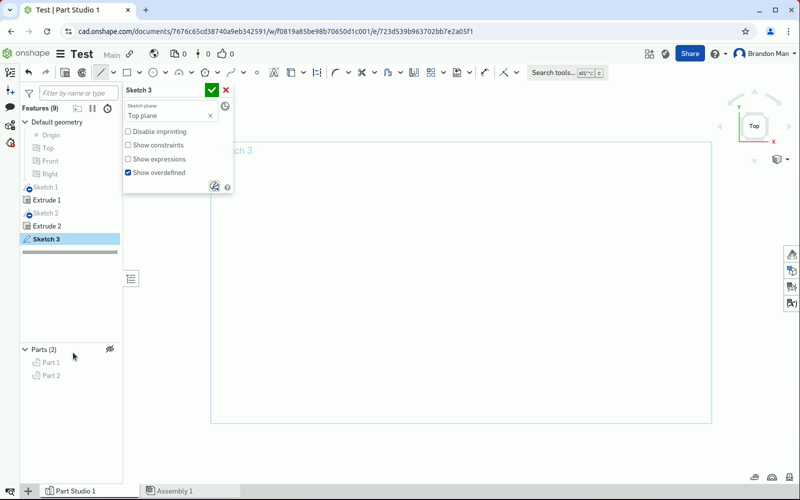
mouse_move(429, 282)
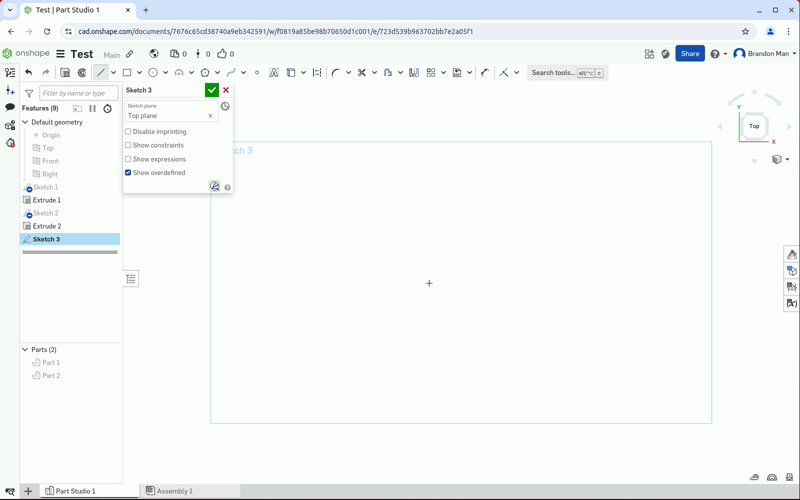
click(429, 282)
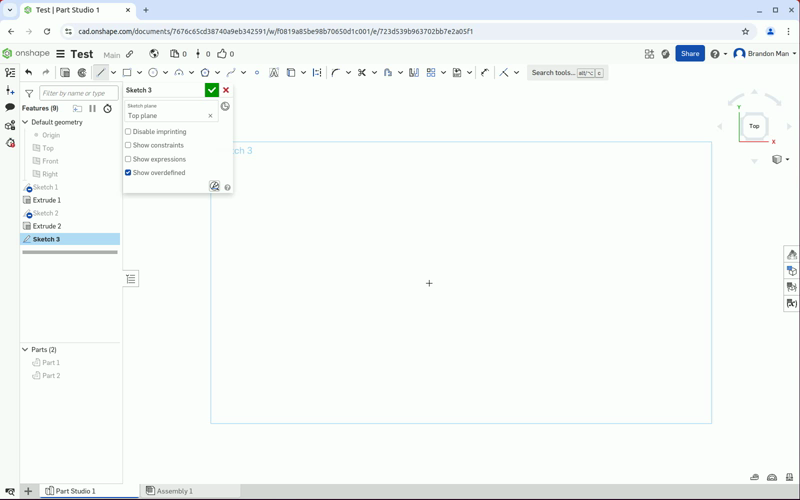
key_up(shift)
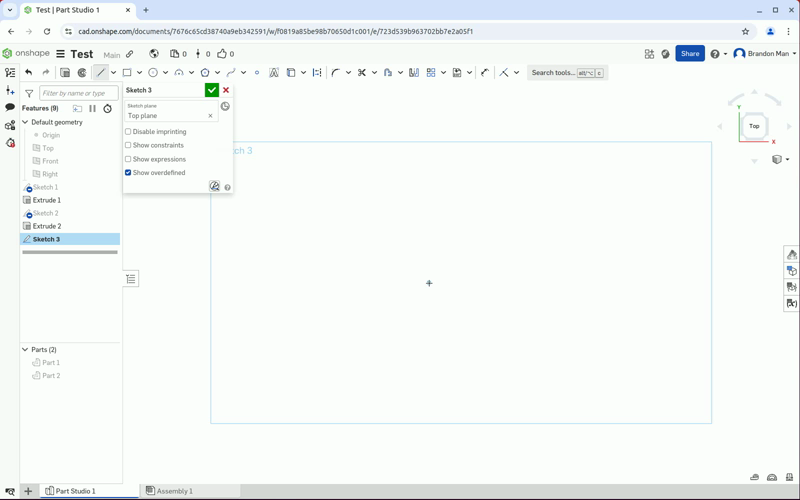
key_down(shift)
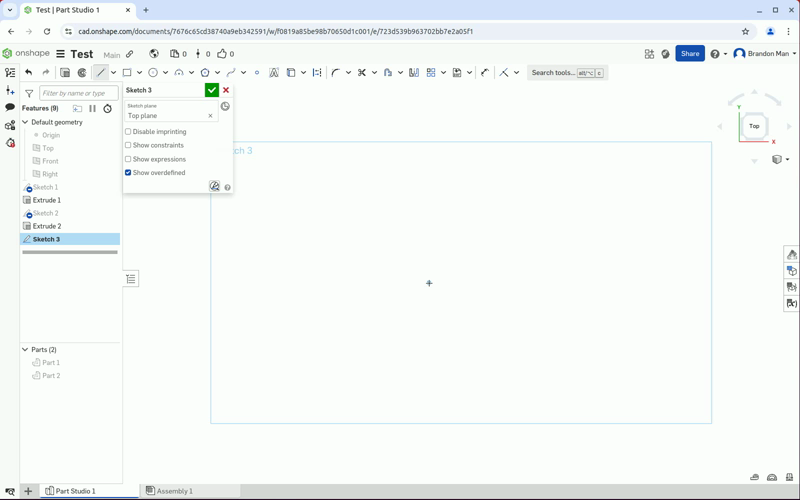
mouse_move(459, 282)
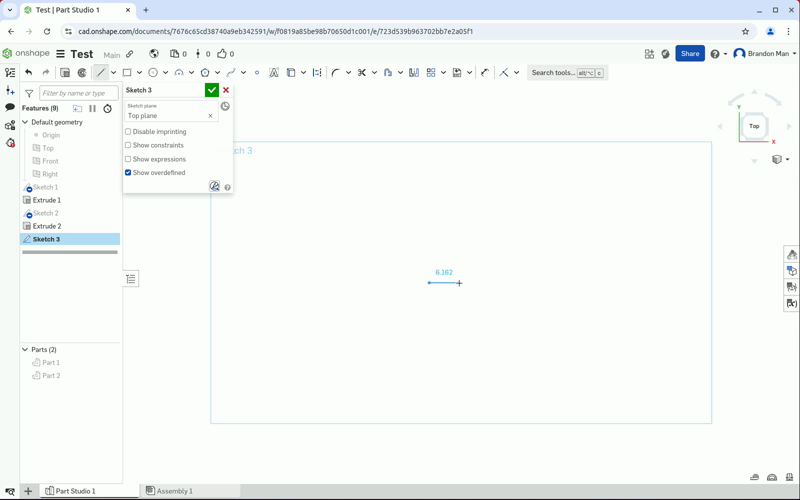
mouse_move(459, 282)
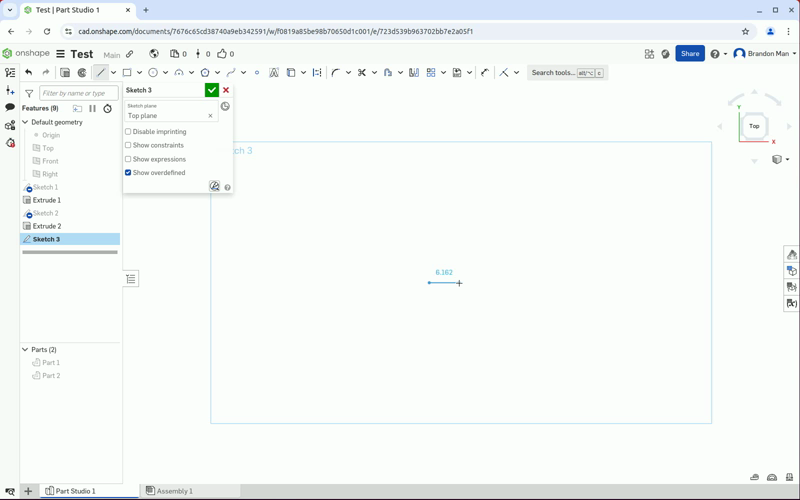
click(459, 282)
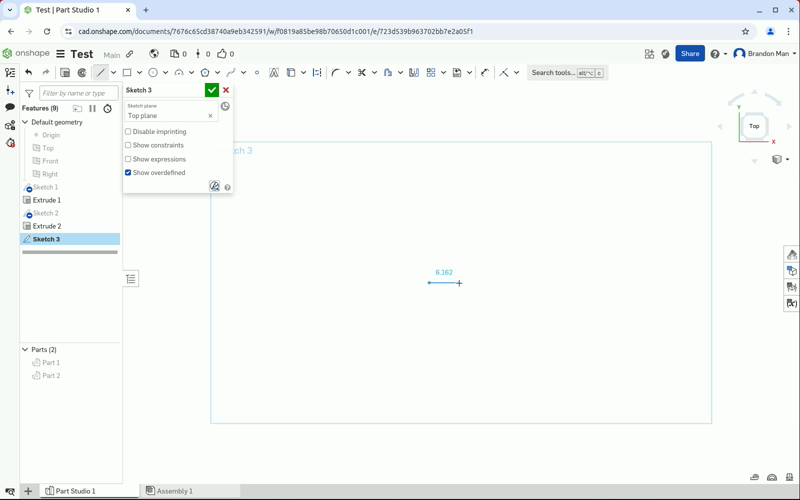
key_up(shift)
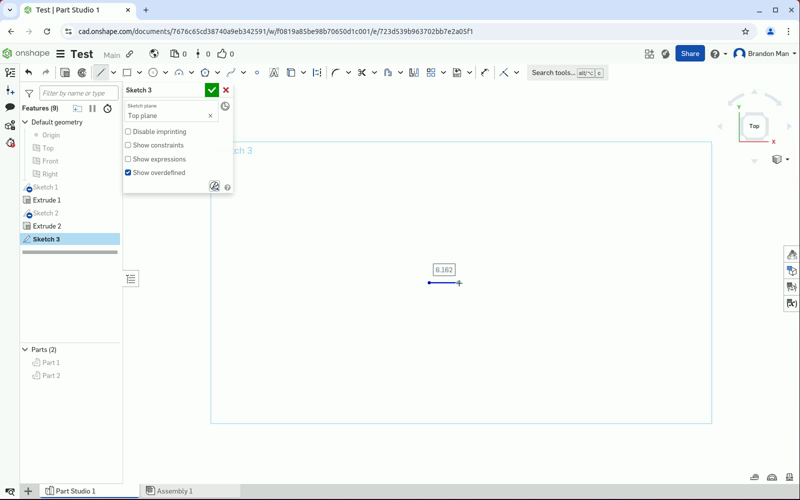
key_down(shift)
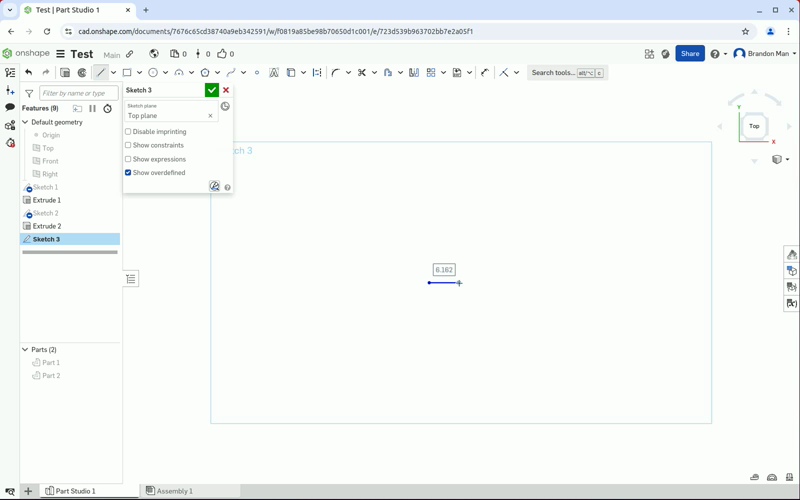
mouse_move(489, 282)
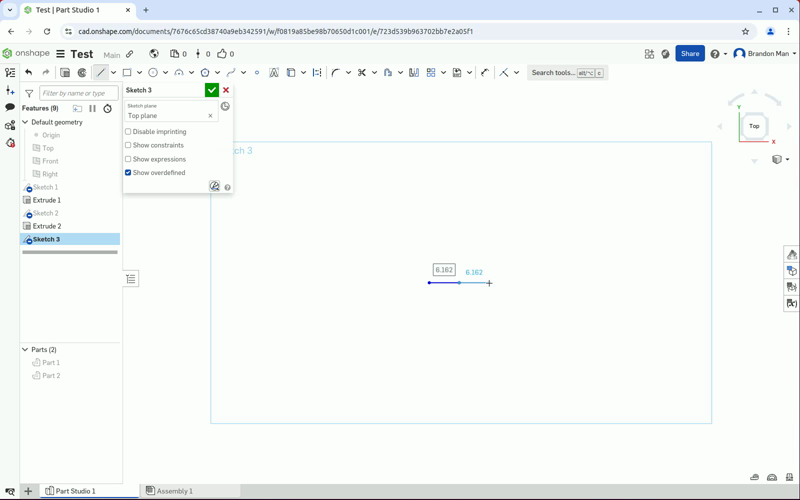
mouse_move(459, 275)
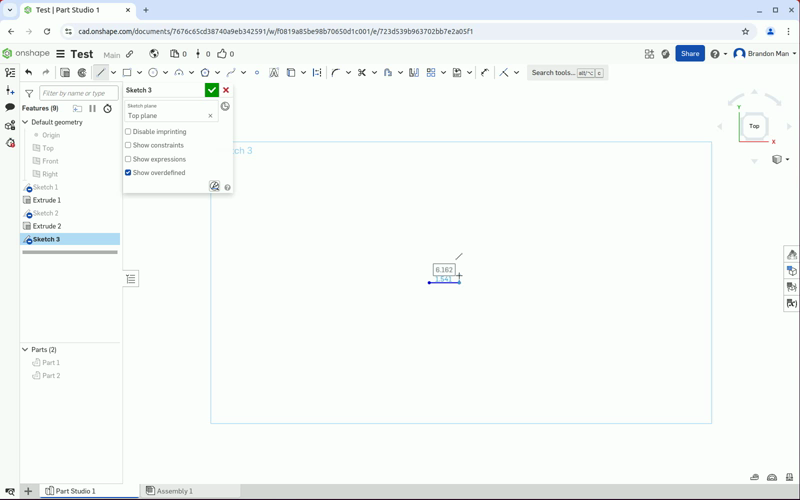
click(459, 275)
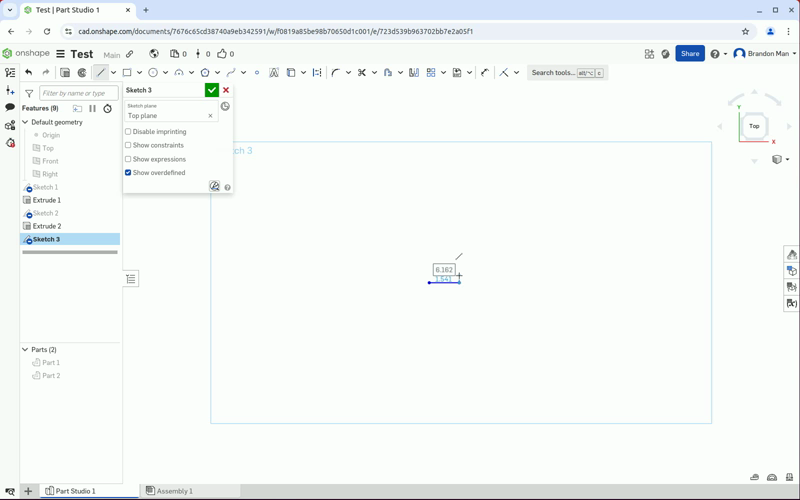
key_up(shift)
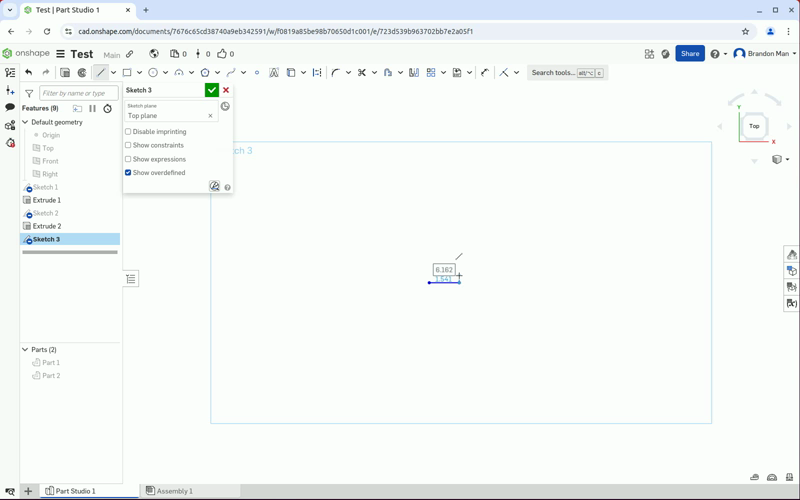
key_down(shift)
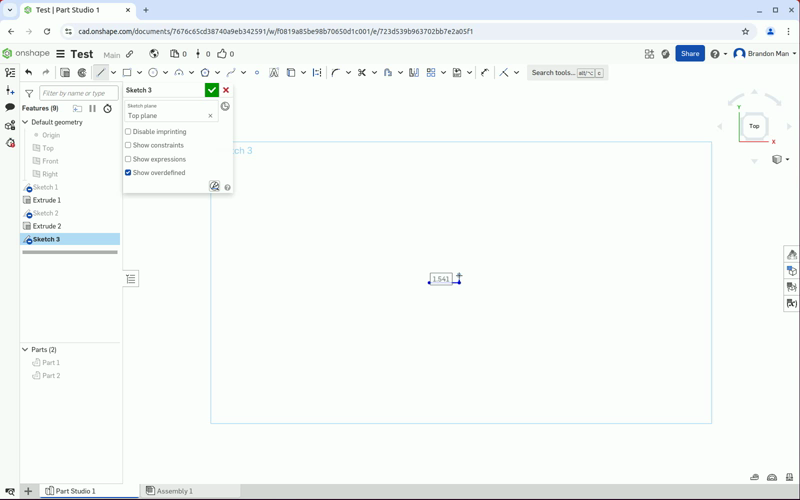
mouse_move(489, 275)
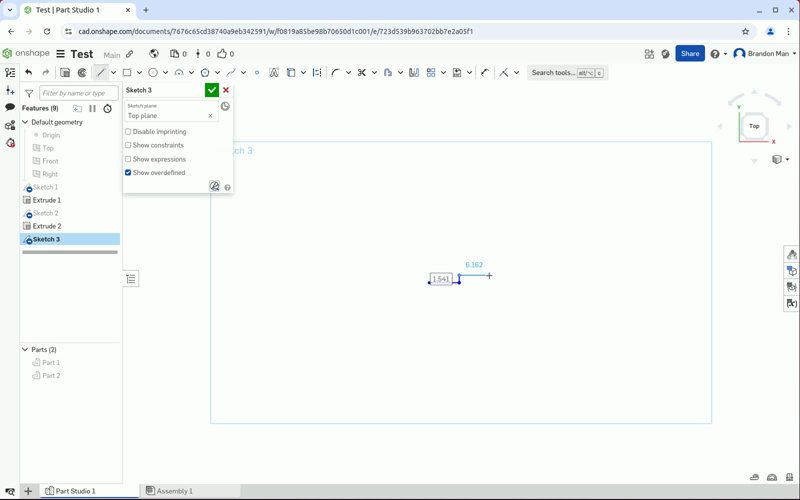
mouse_move(429, 275)
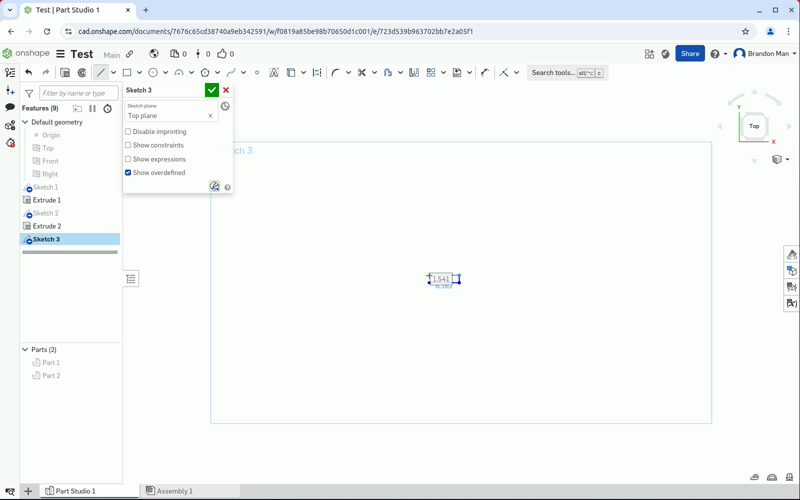
click(429, 275)
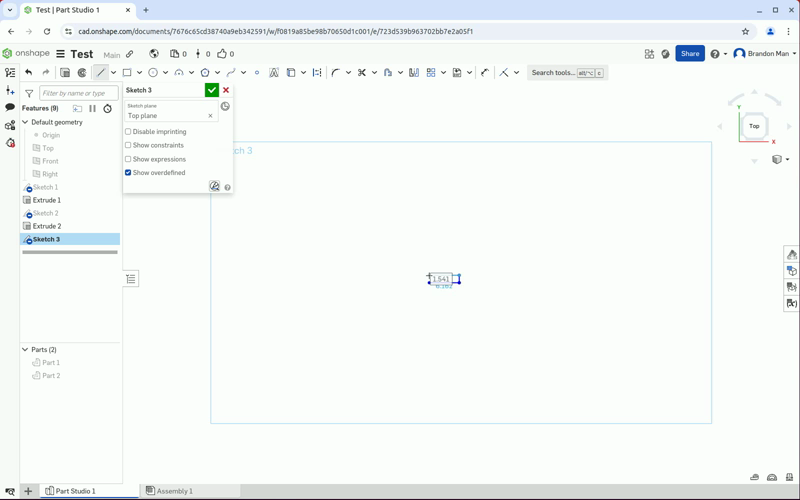
key_up(shift)
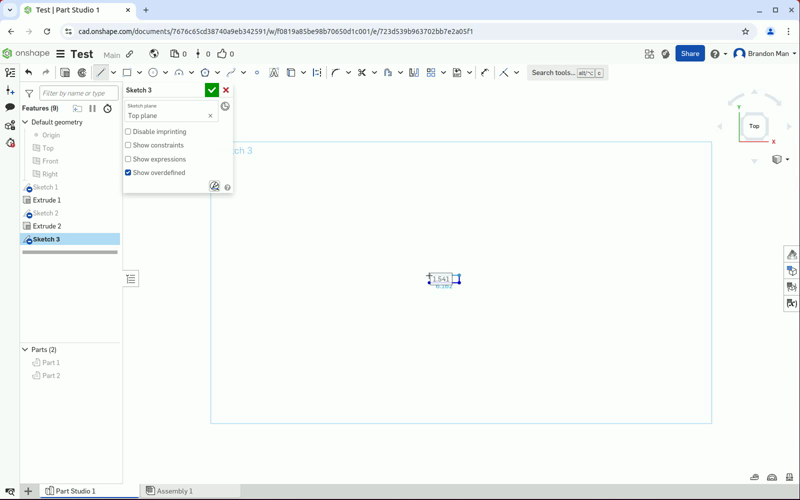
mouse_move(459, 275)
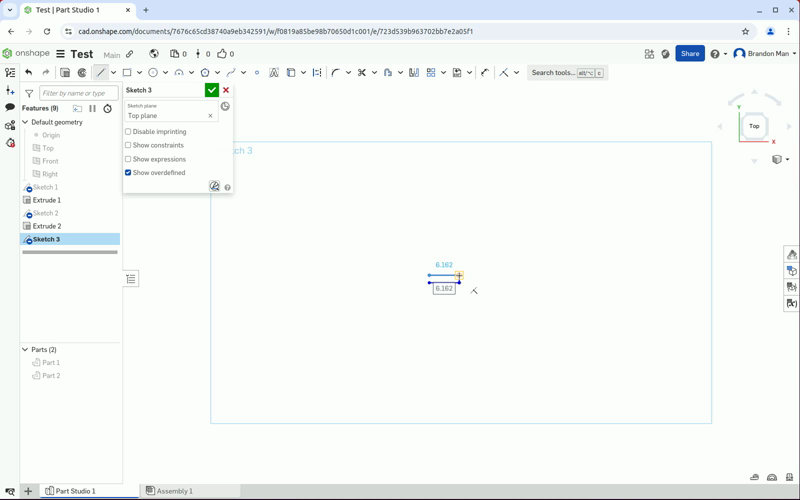
key_down(shift)
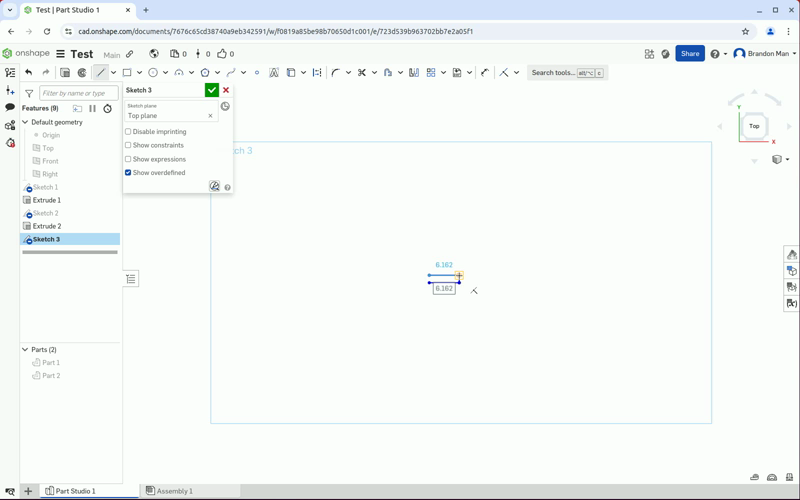
mouse_move(429, 282)
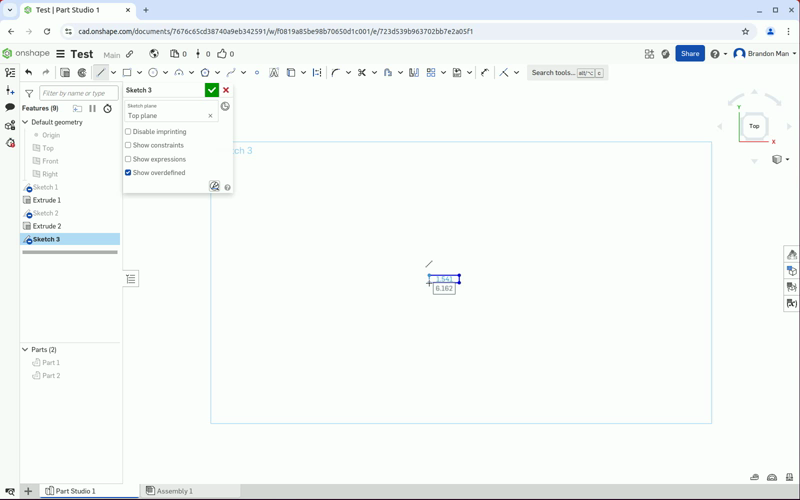
key_up(shift)
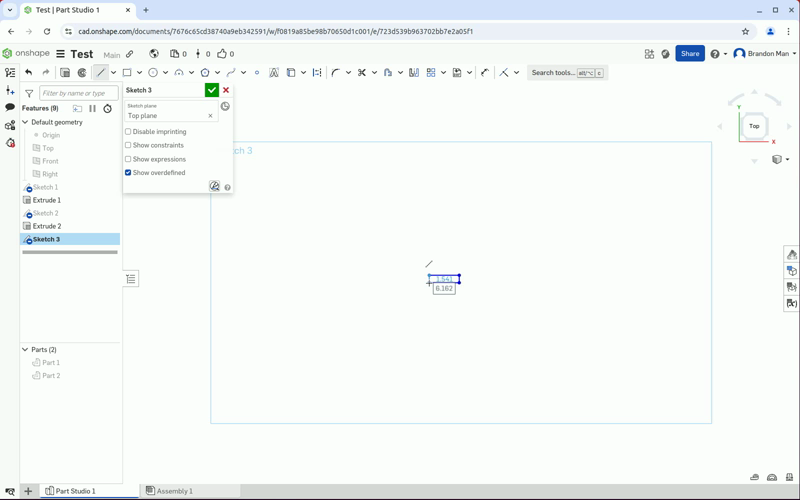
click(429, 282)
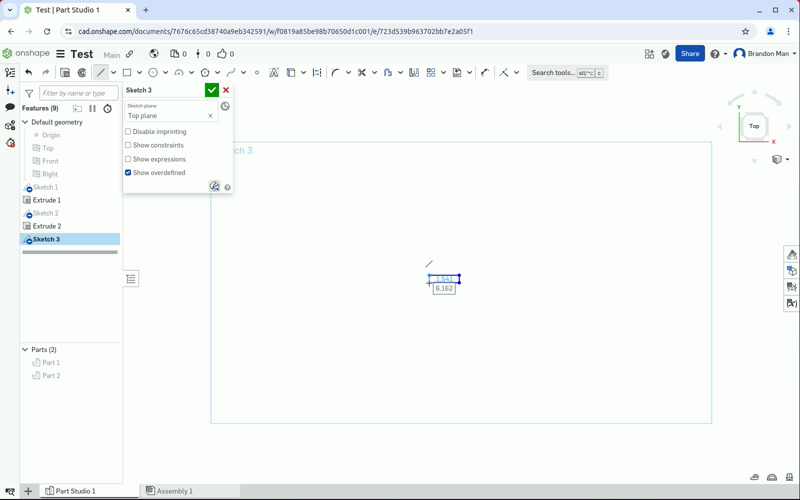
key(esc)
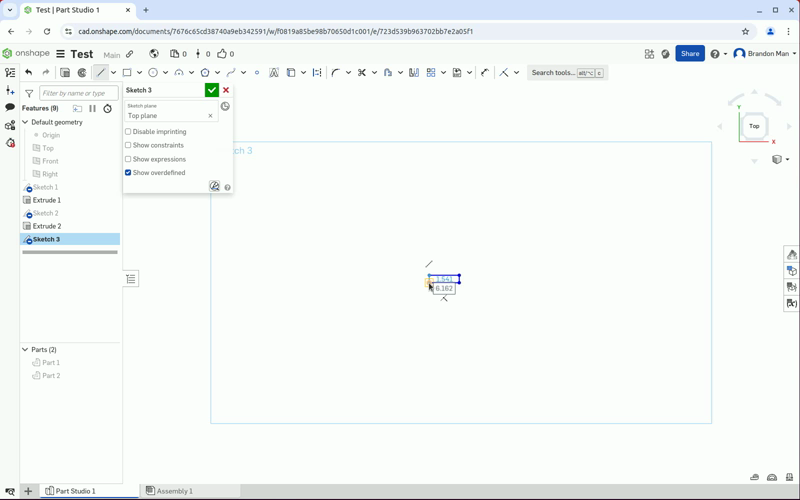
mouse_move(454, 275)
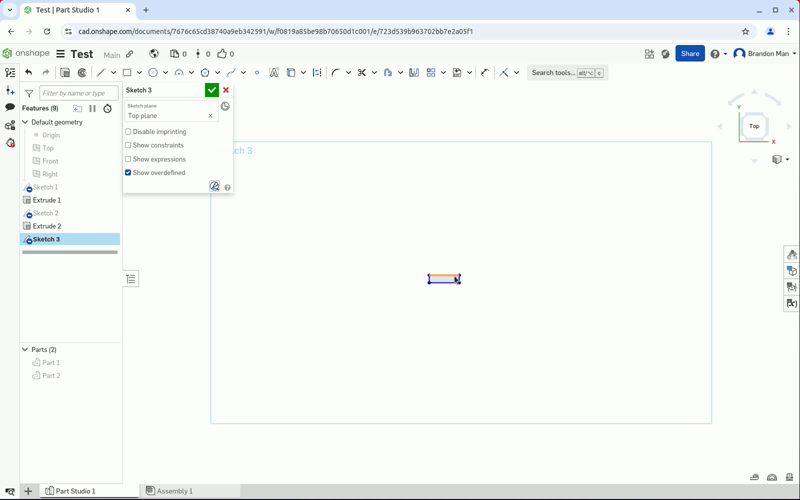
scroll(6)
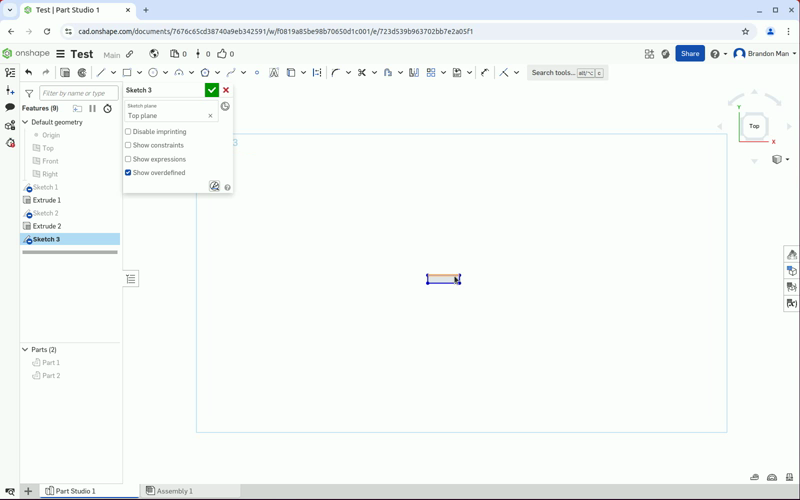
scroll(6)
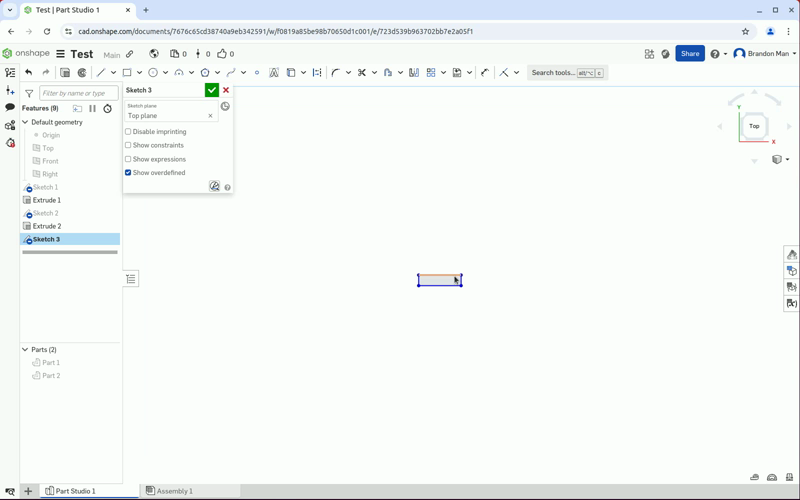
scroll(6)
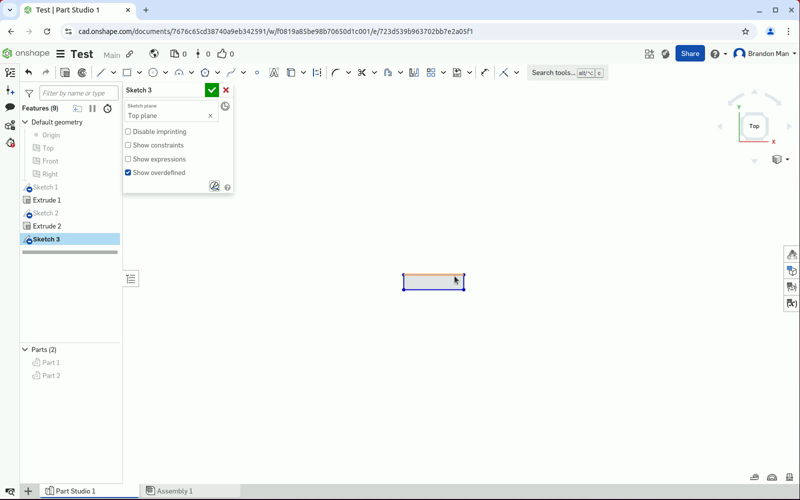
scroll(6)
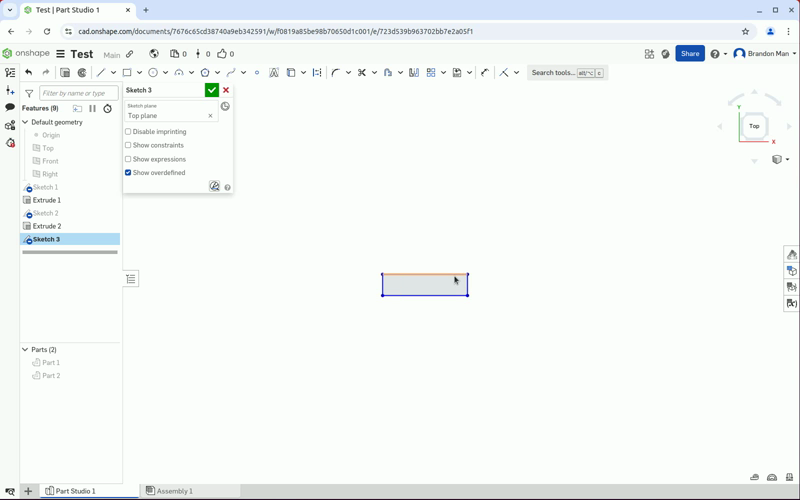
scroll(6)
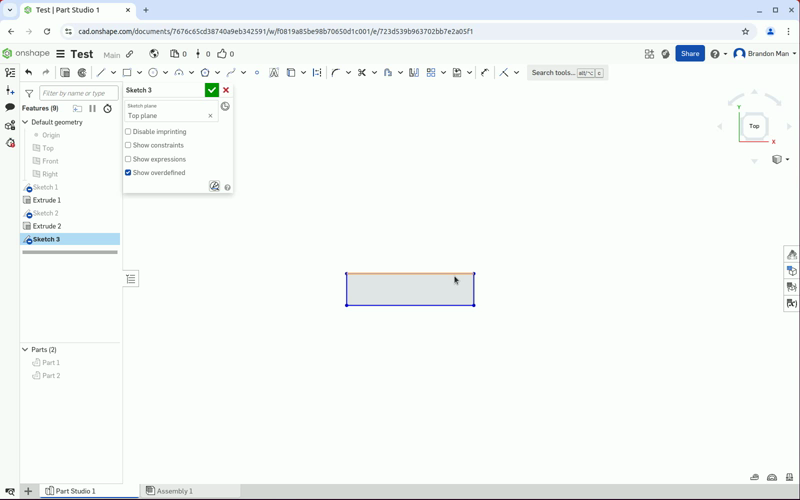
scroll(6)
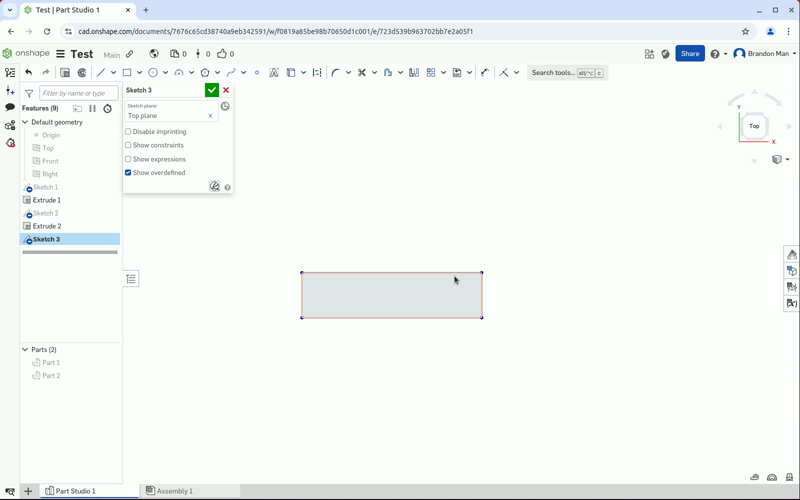
scroll(6)
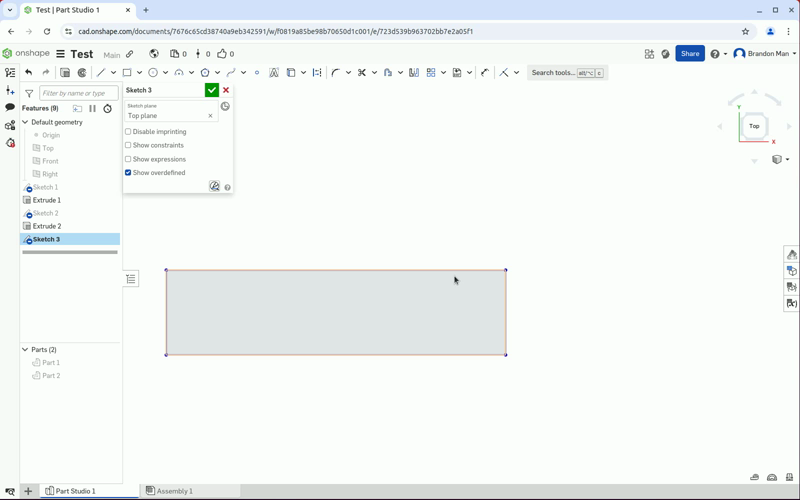
click(454, 275)
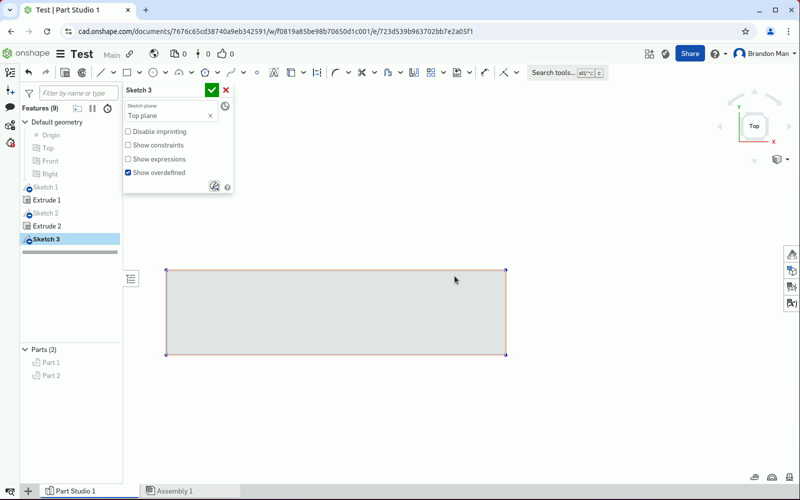
scroll(-6)
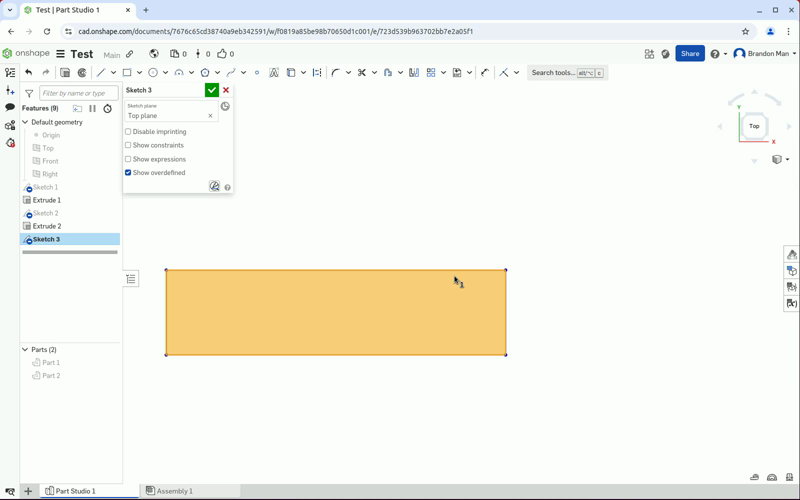
scroll(-6)
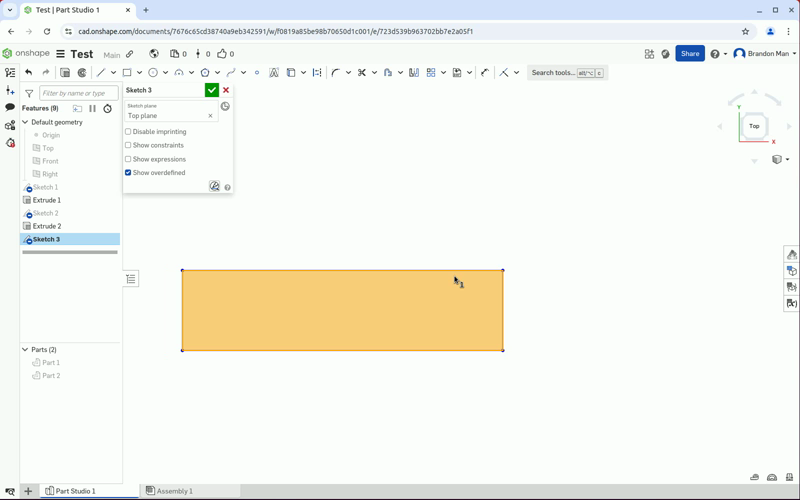
scroll(-6)
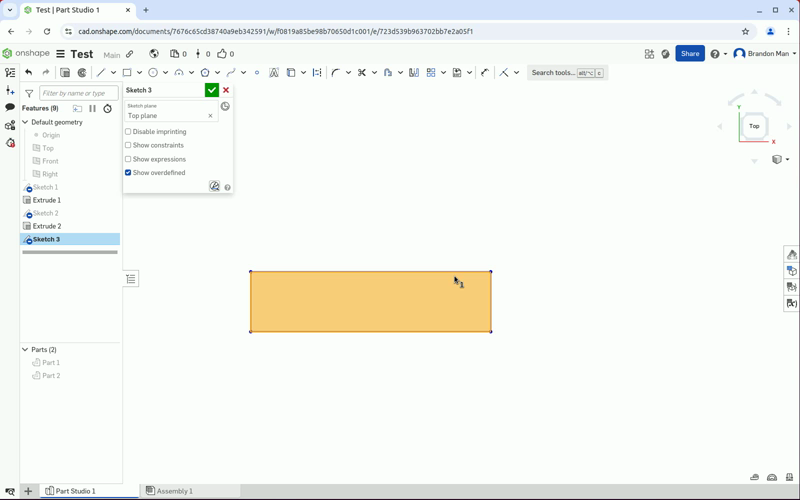
scroll(-6)
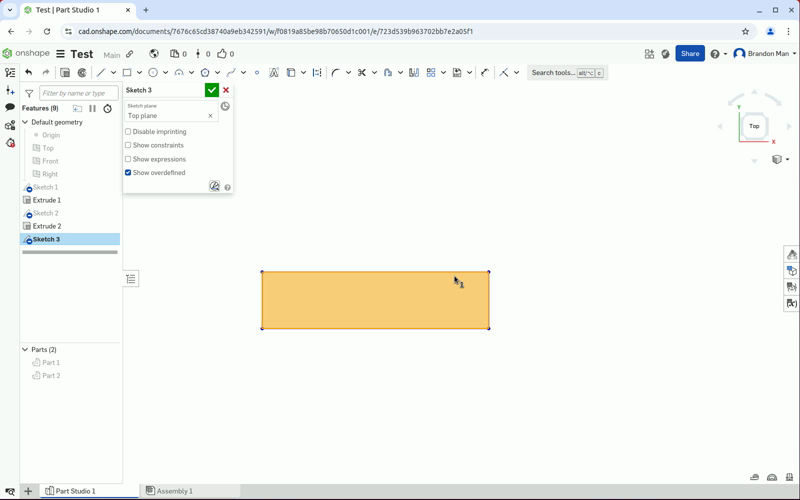
scroll(-6)
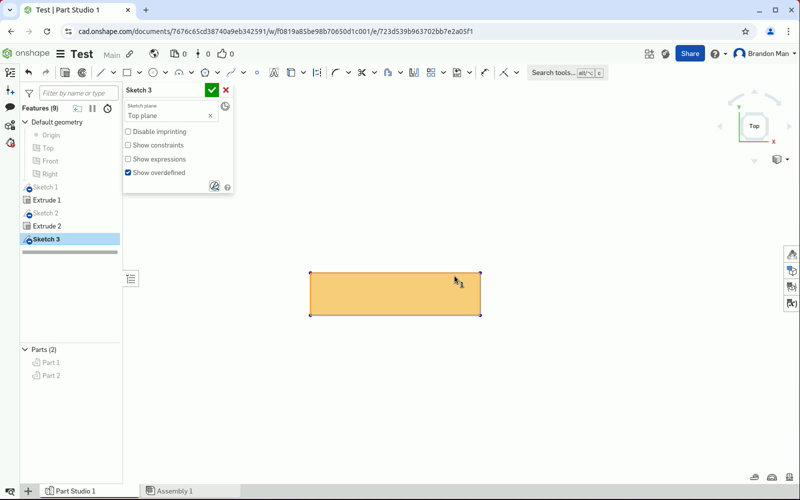
scroll(-6)
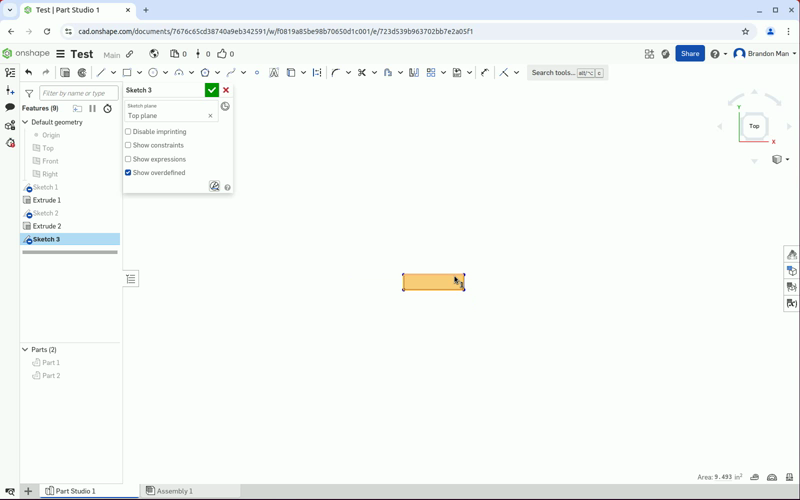
scroll(-6)
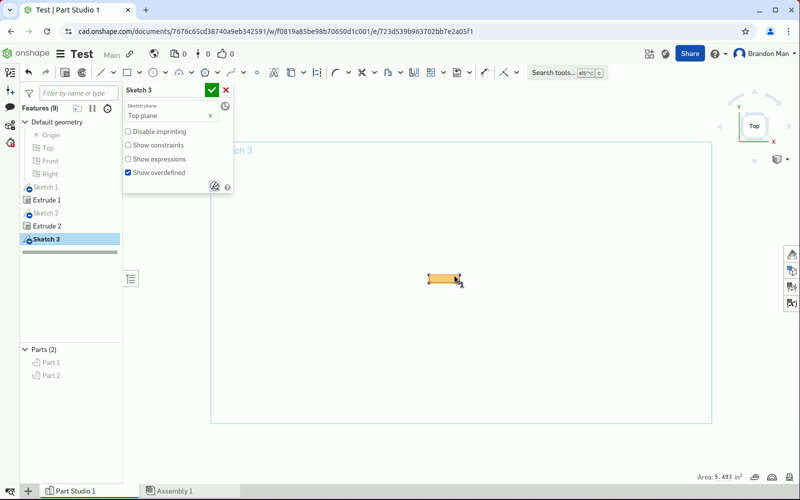
mouse_move(73, 352)
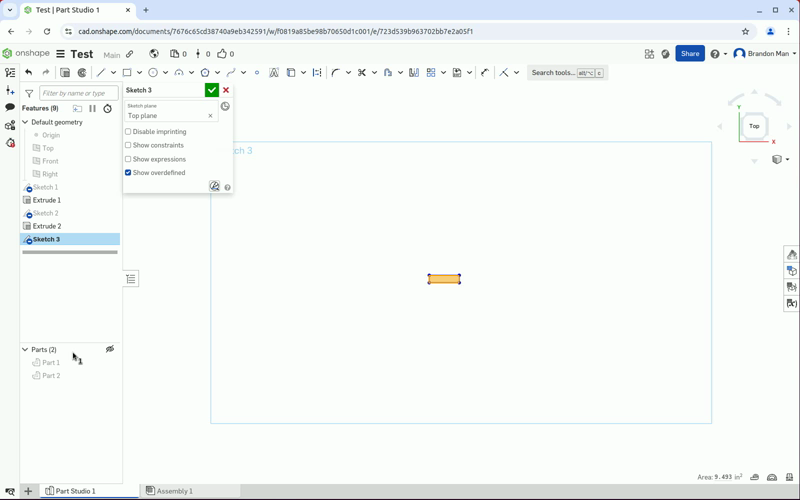
key(shift+y)
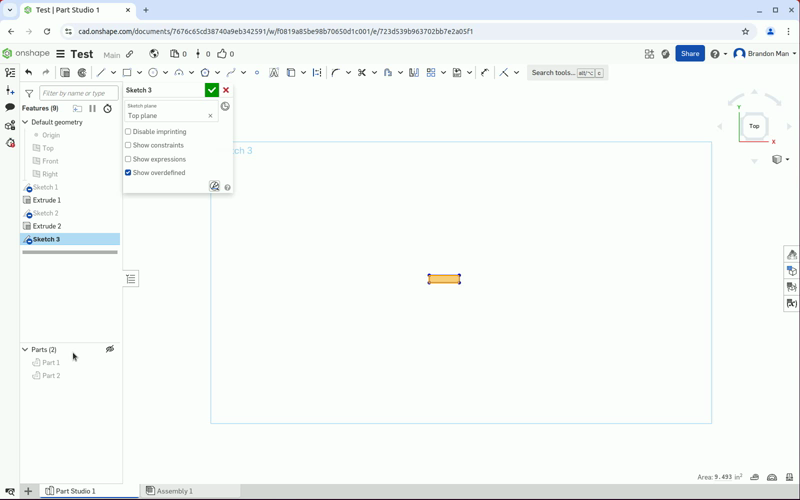
key(shift+e)
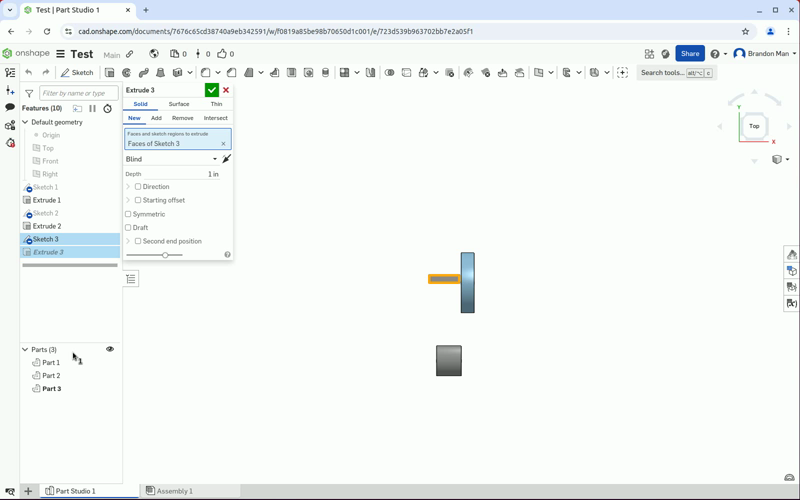
mouse_move(143, 106)
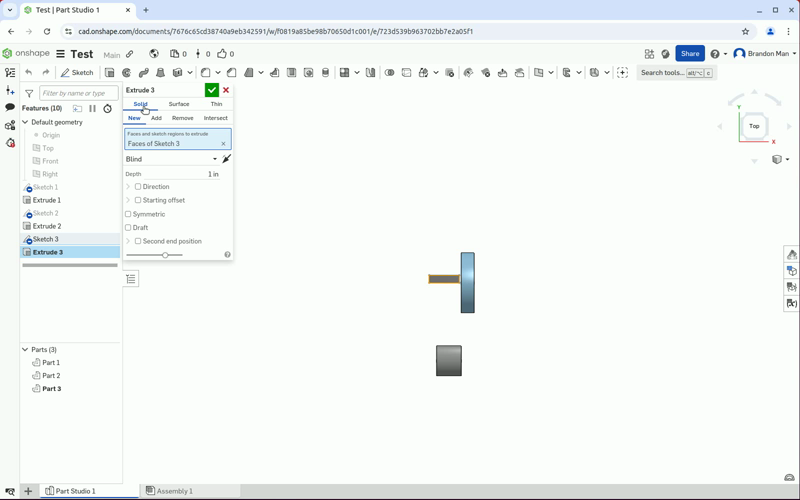
click(143, 106)
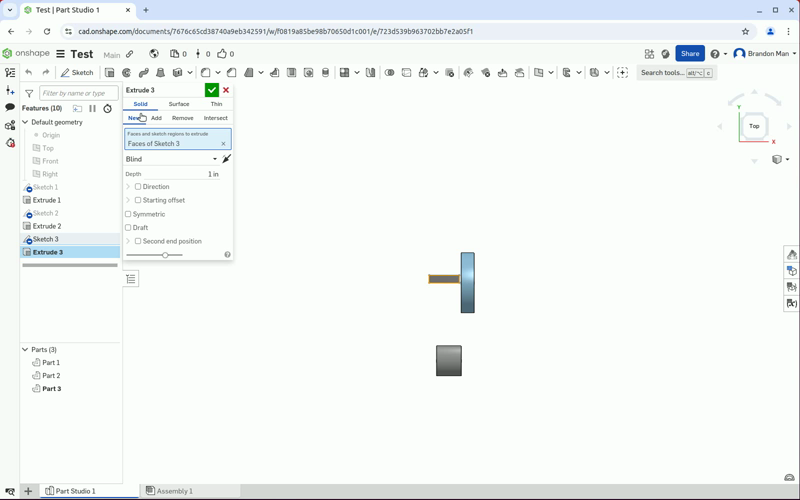
mouse_move(137, 120)
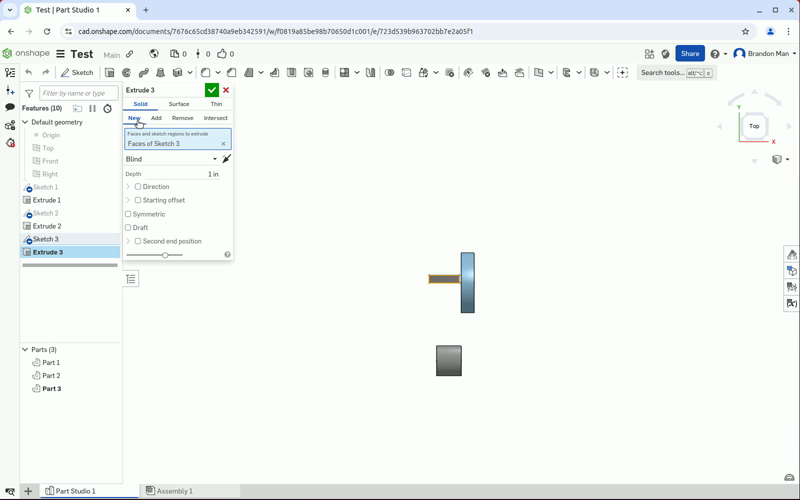
click(137, 120)
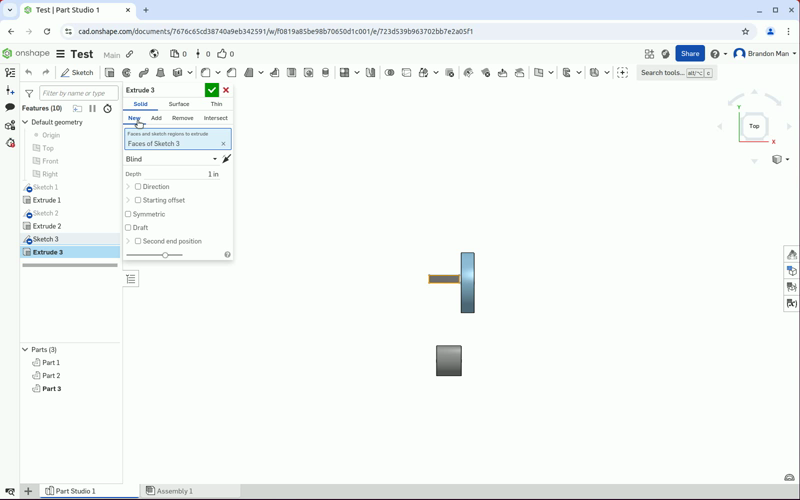
key(tab, 4)
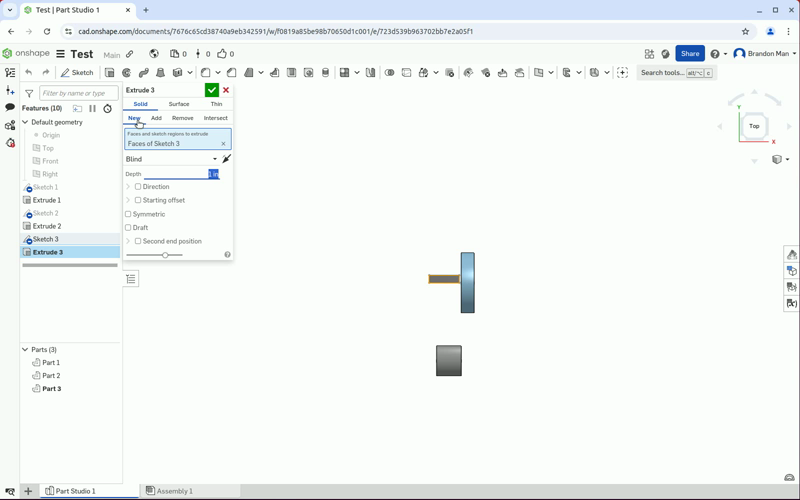
text(3.129)
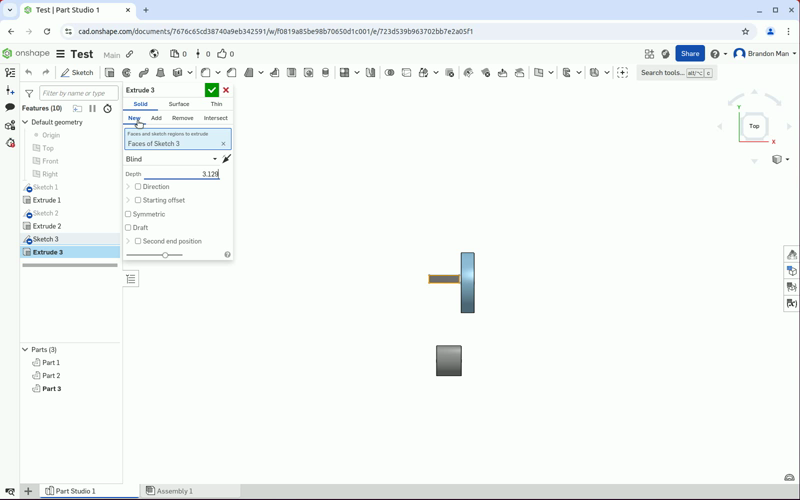
key(enter)
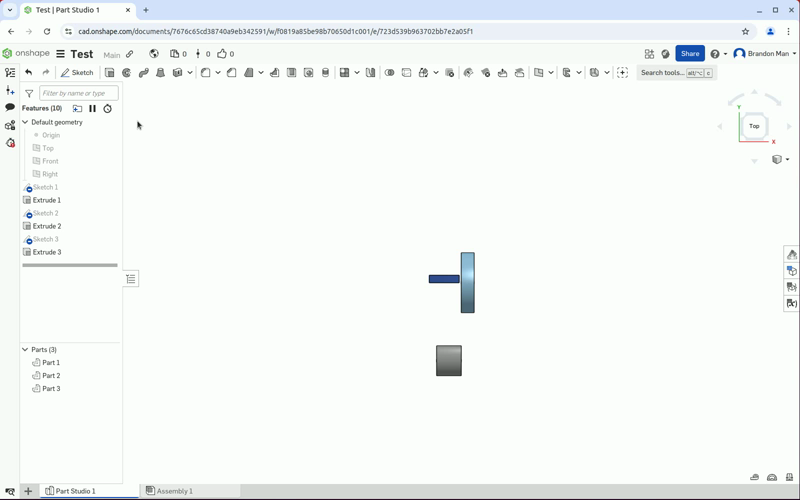
key(shift+h)
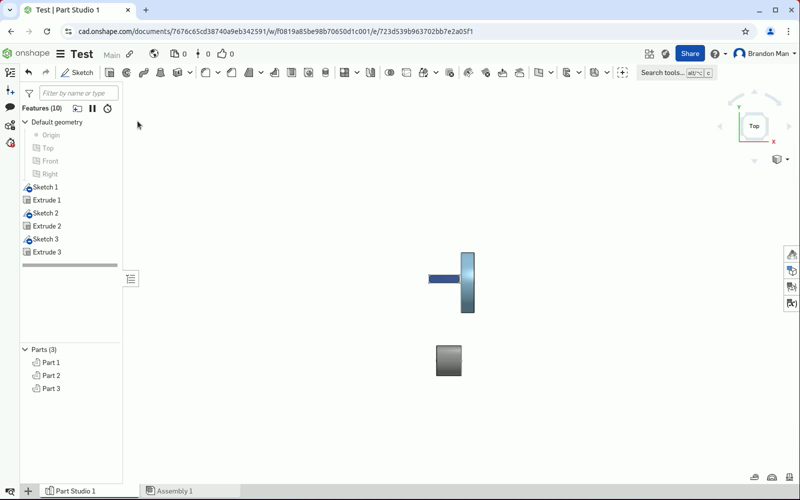
key(shift+h)
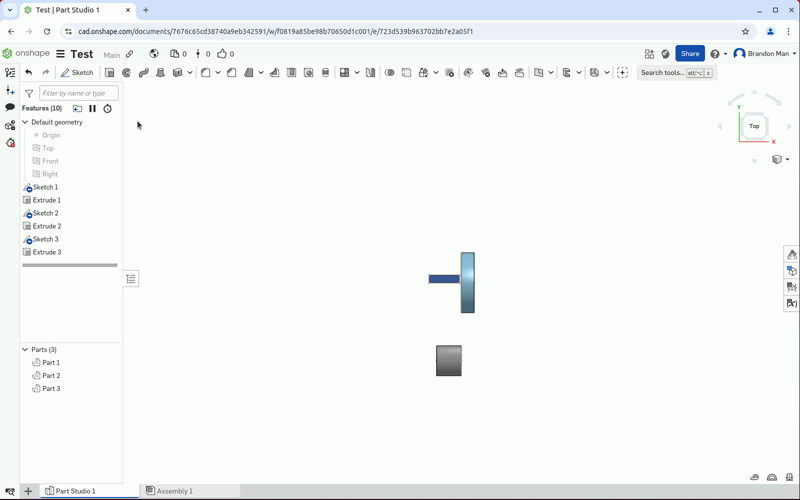
key(shift+7)
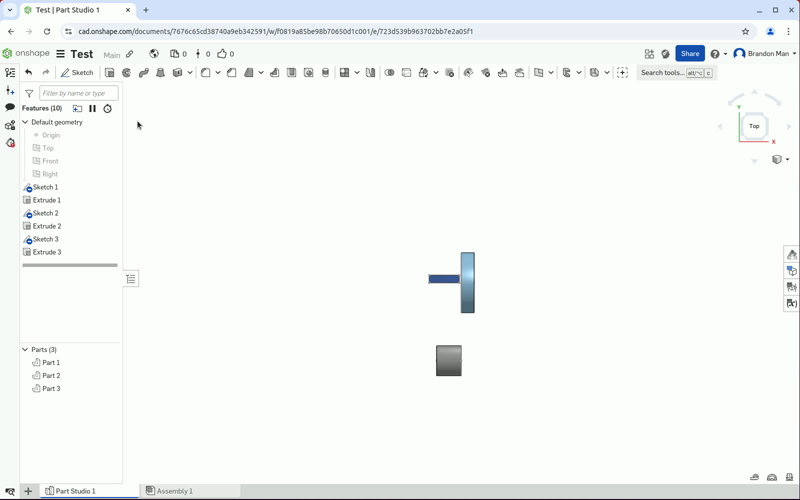
key(up, 3)
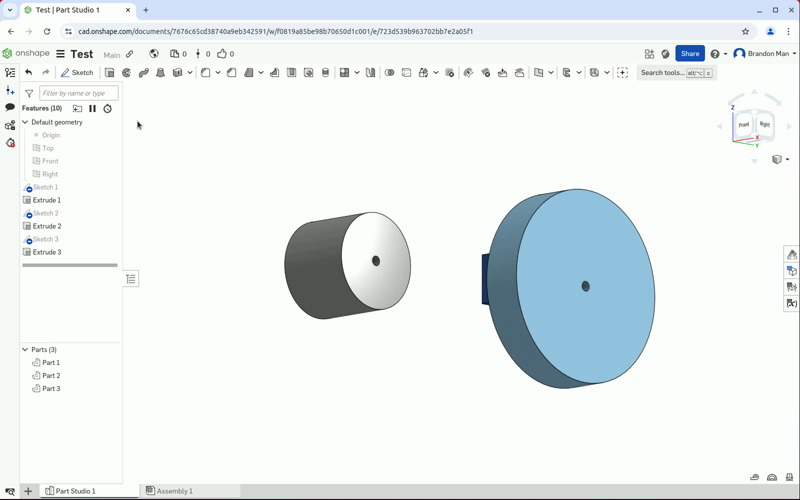
key(left, 3)
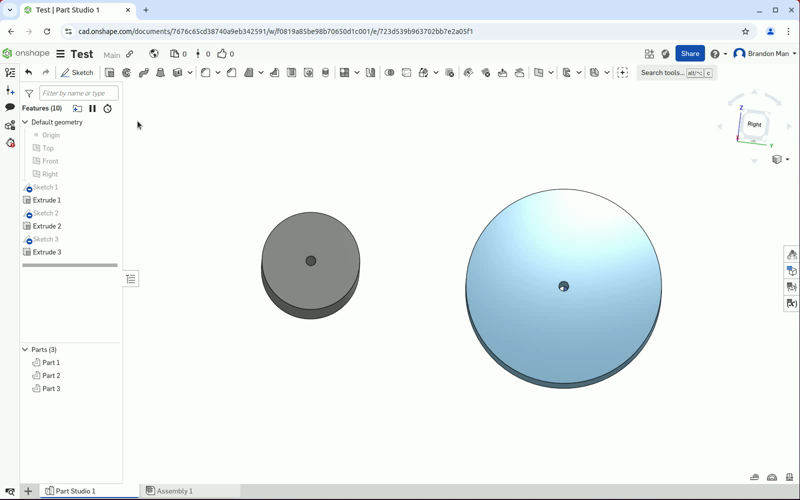
key(right, 3)
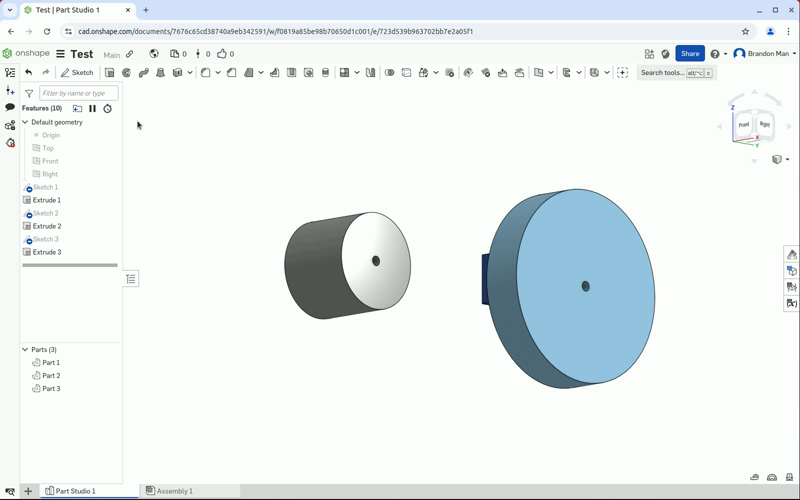
key(down, 3)
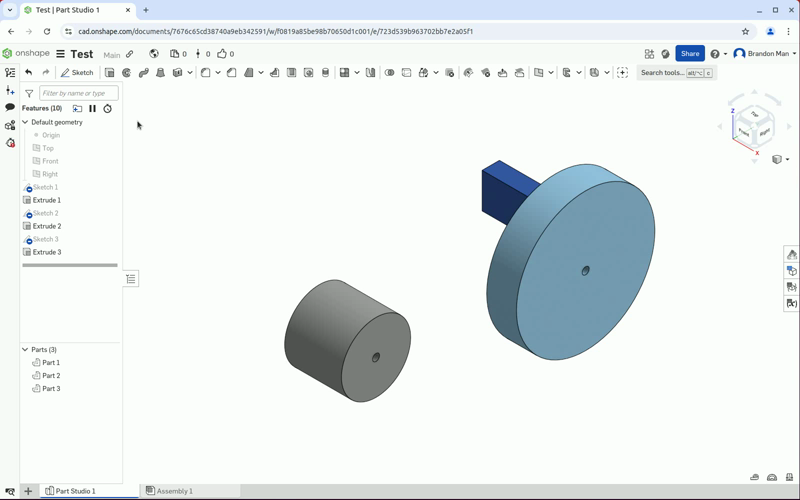
mouse_move(73, 189)
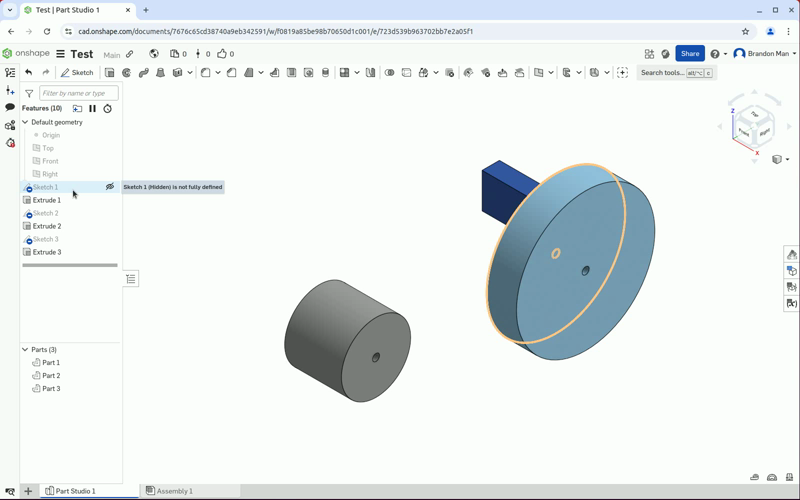
click(73, 189)